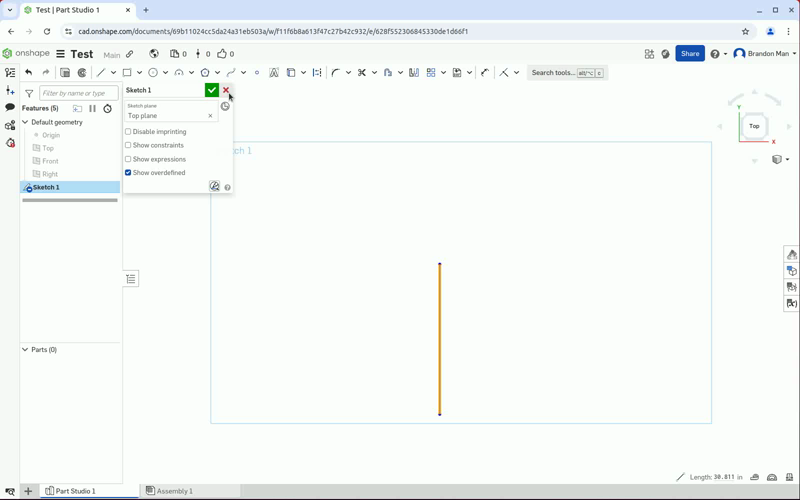
key(shift+h)
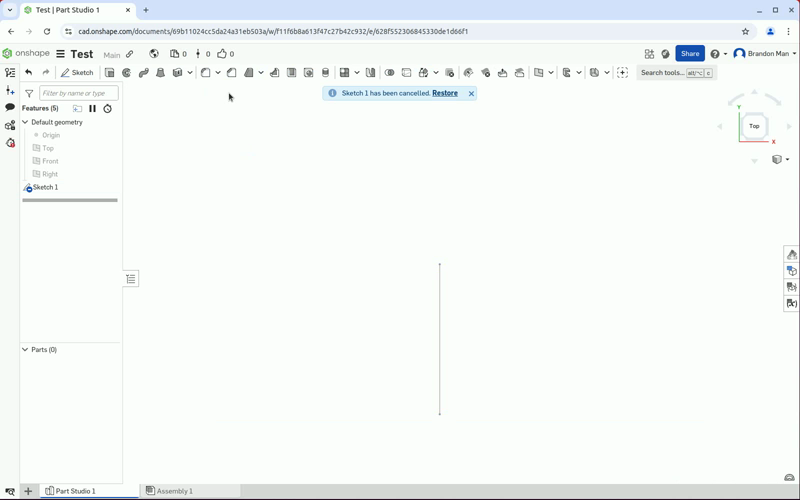
key(shift+s)
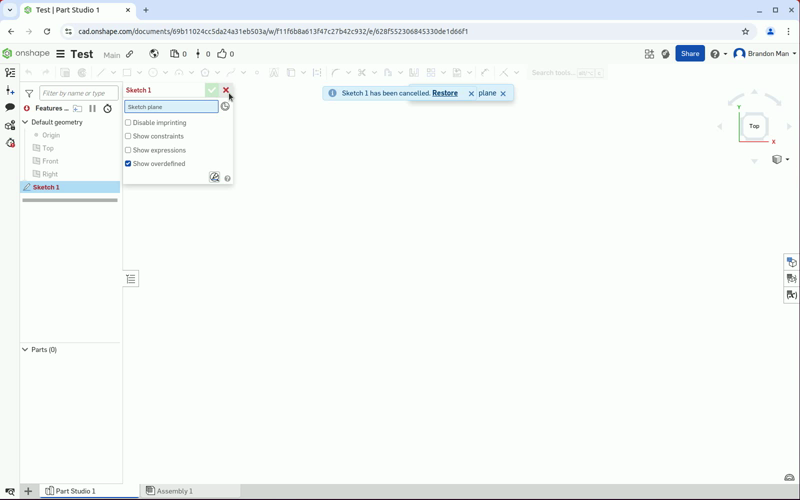
mouse_move(73, 150)
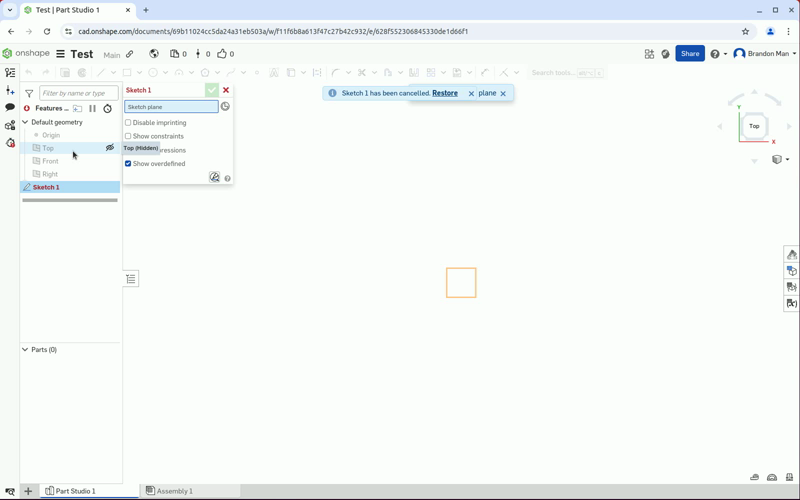
click(73, 150)
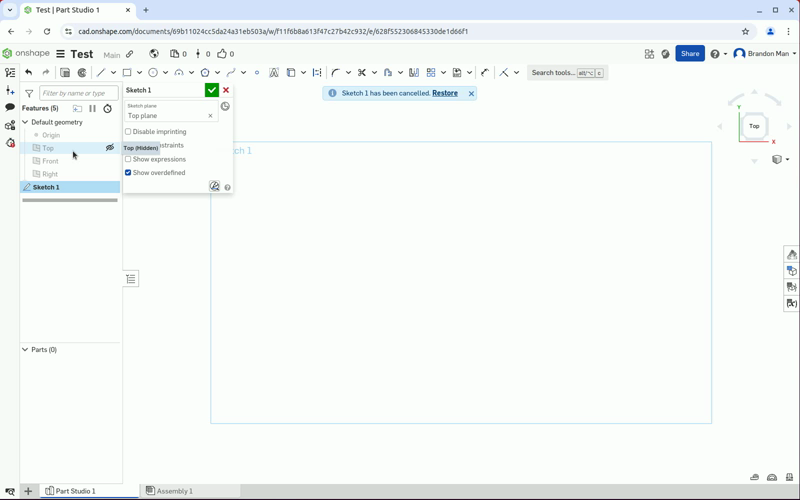
mouse_move(73, 352)
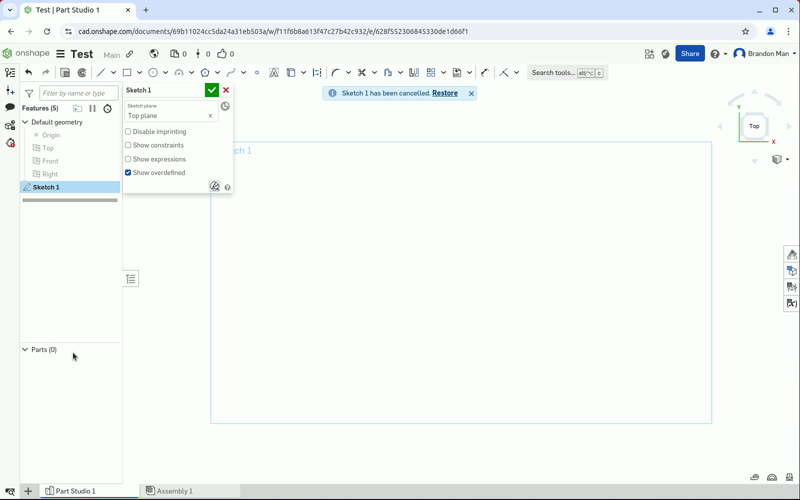
key(y)
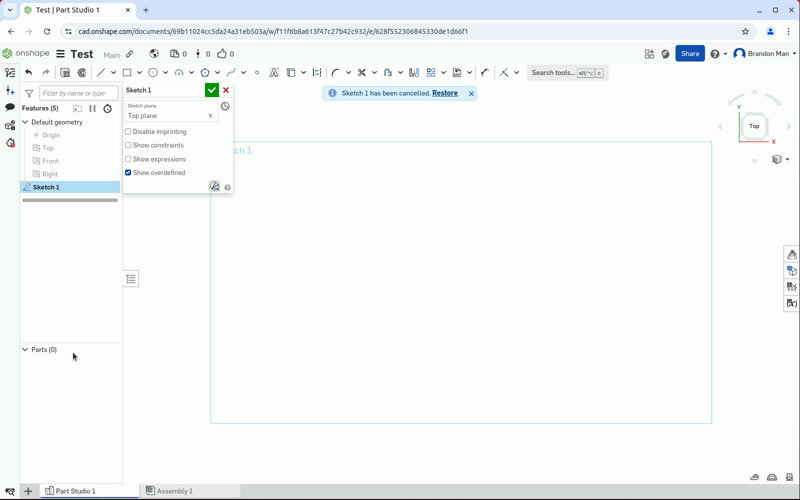
key(l)
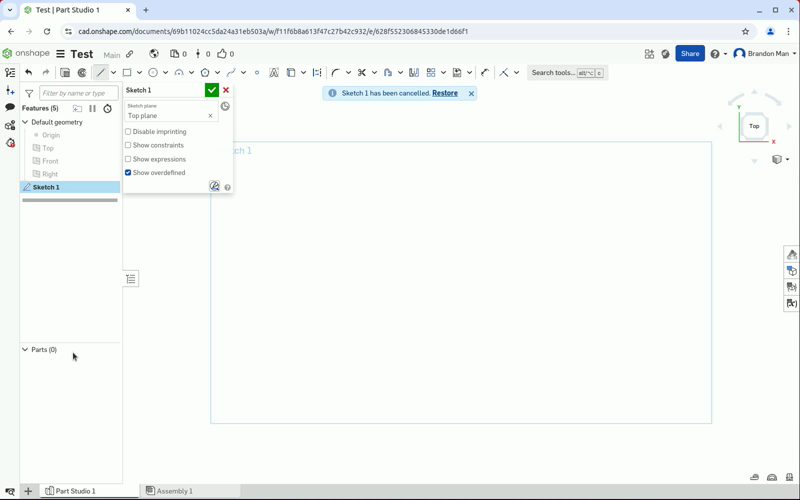
key_down(shift)
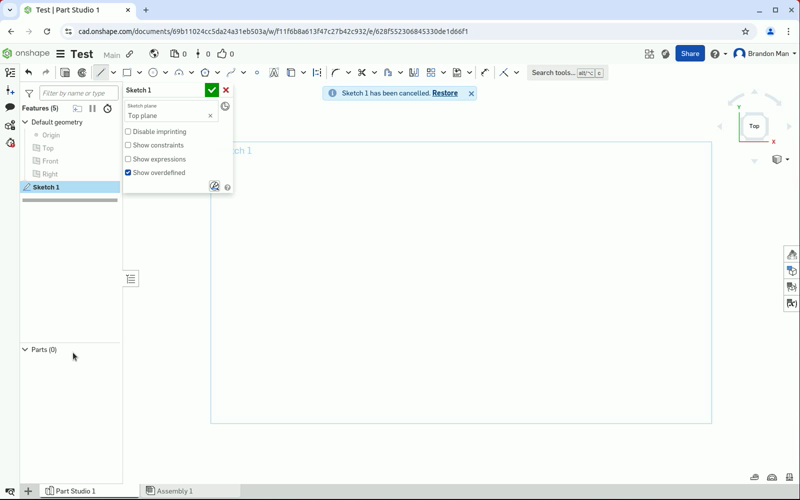
mouse_move(391, 299)
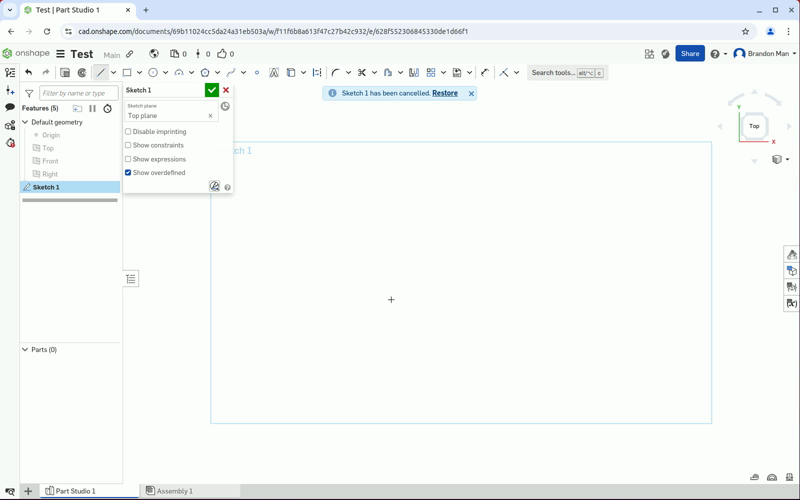
click(391, 299)
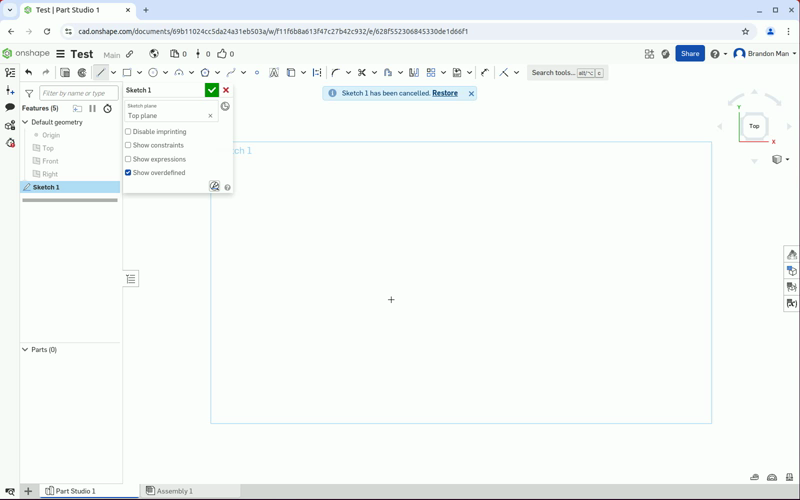
key_up(shift)
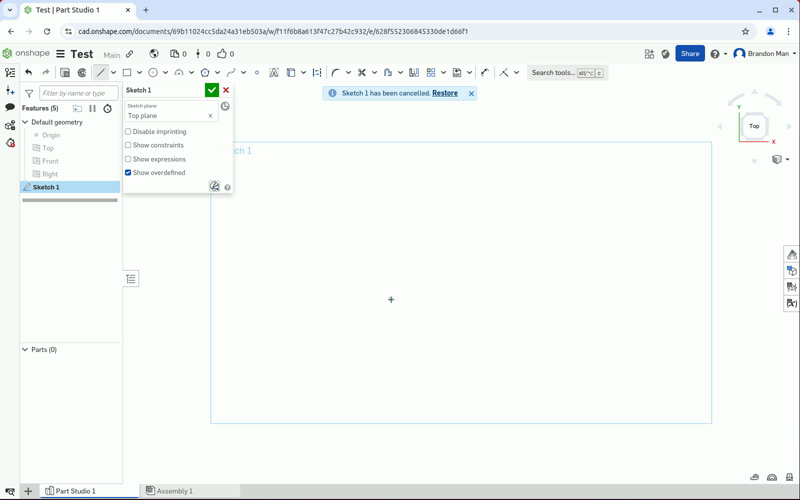
key_down(shift)
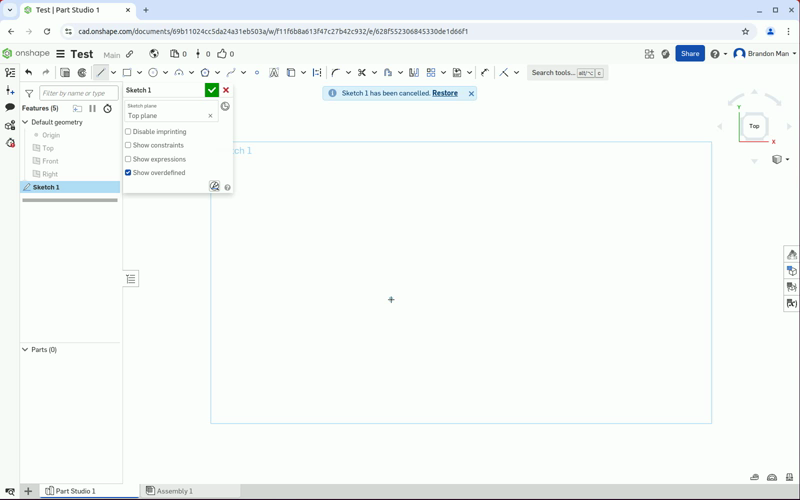
mouse_move(421, 299)
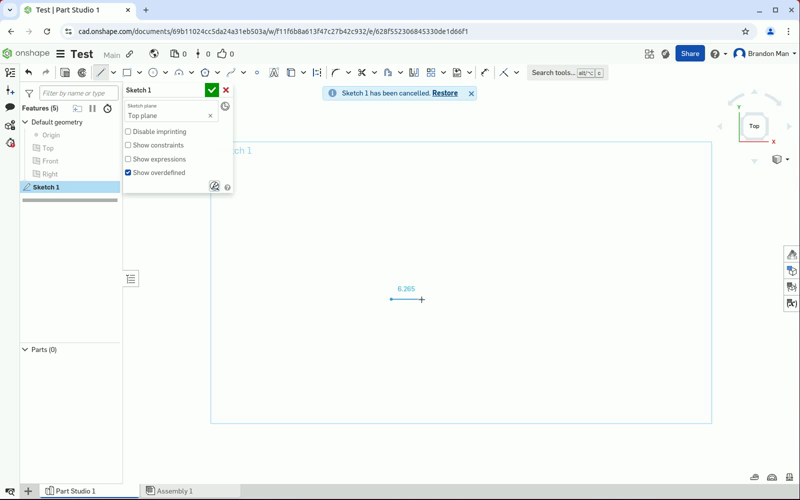
mouse_move(409, 299)
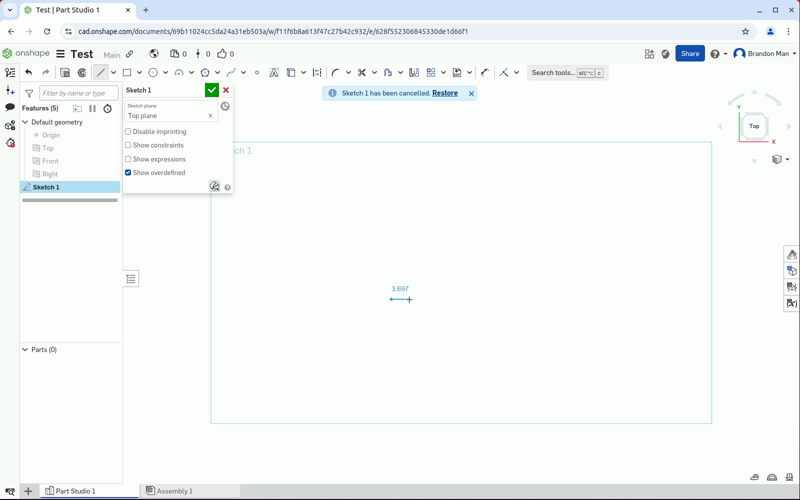
click(409, 299)
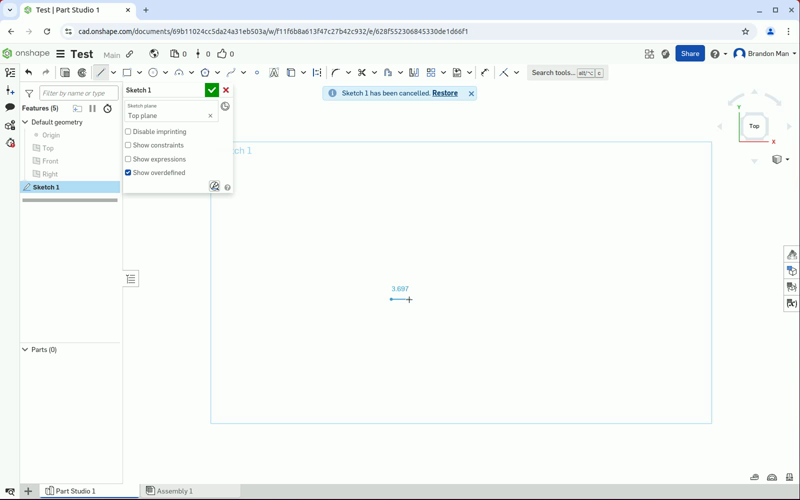
key_up(shift)
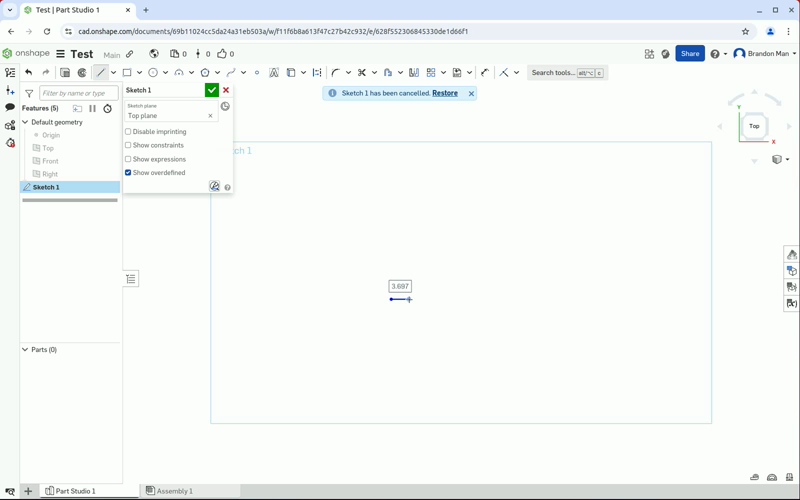
key_down(shift)
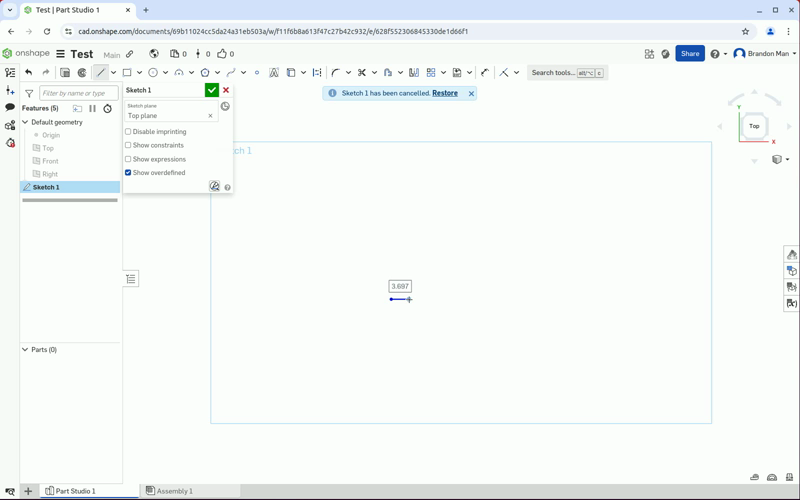
mouse_move(409, 394)
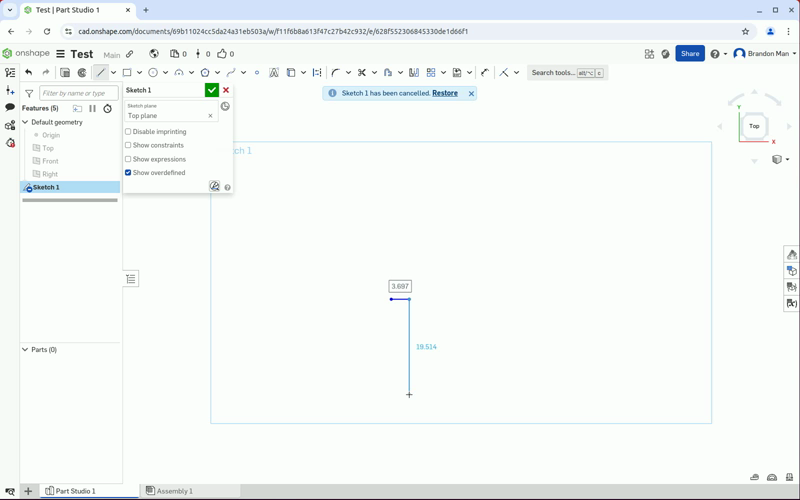
click(409, 394)
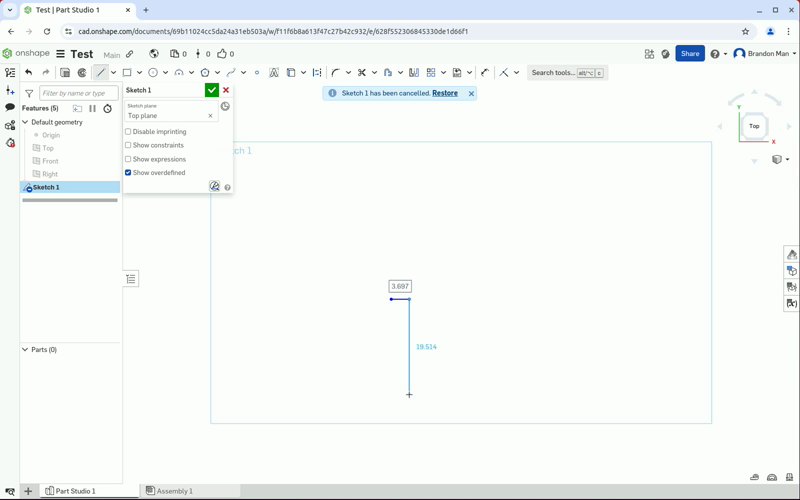
key_up(shift)
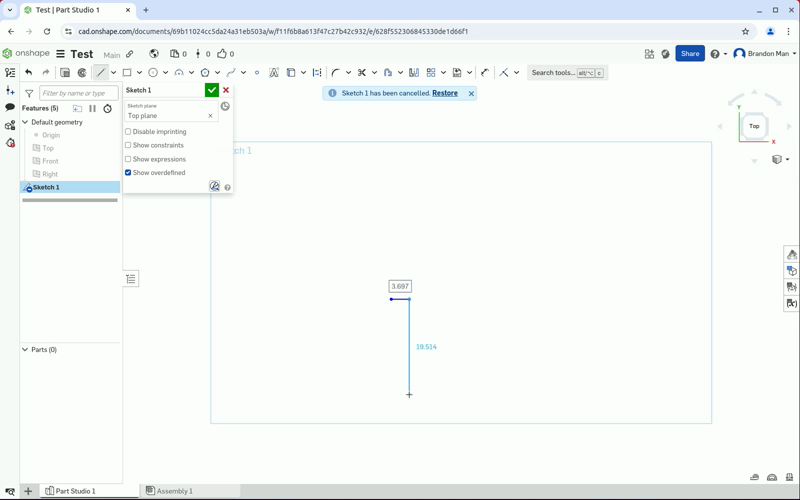
key_down(shift)
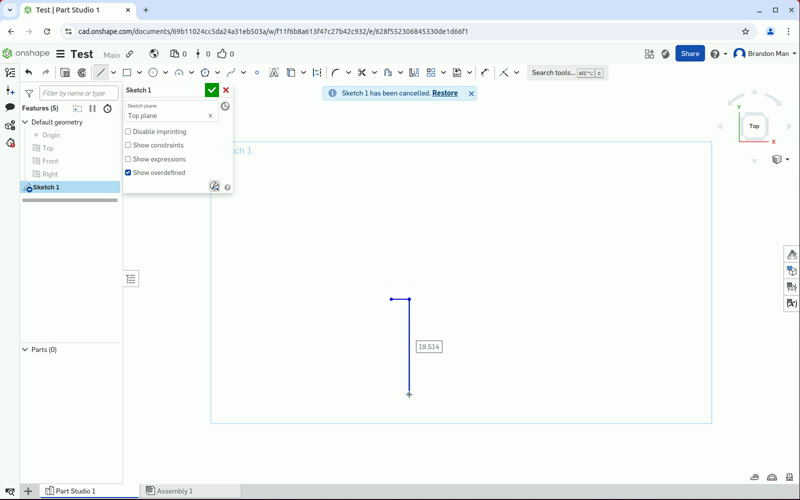
mouse_move(439, 394)
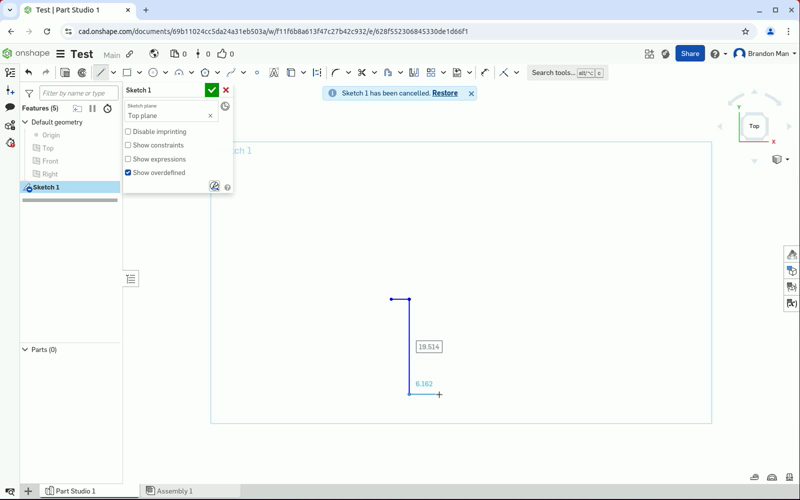
mouse_move(459, 394)
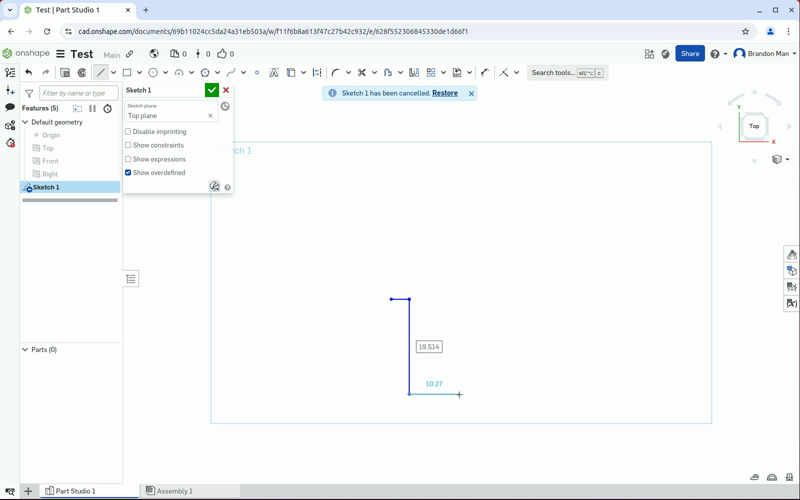
click(459, 394)
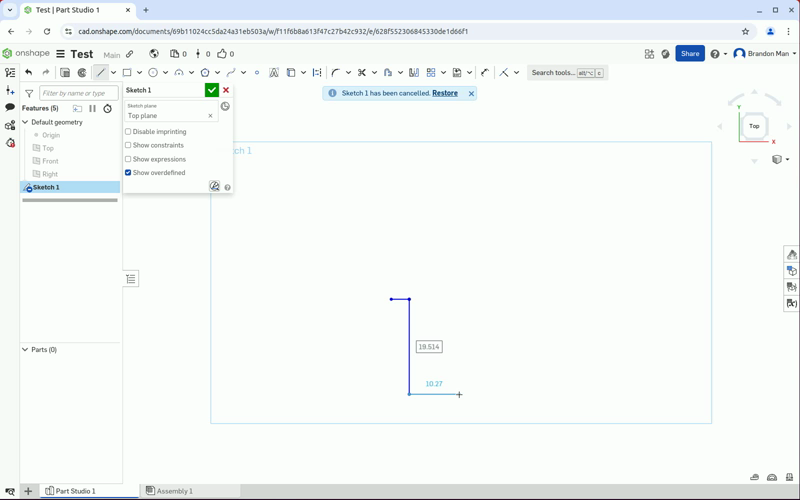
key_up(shift)
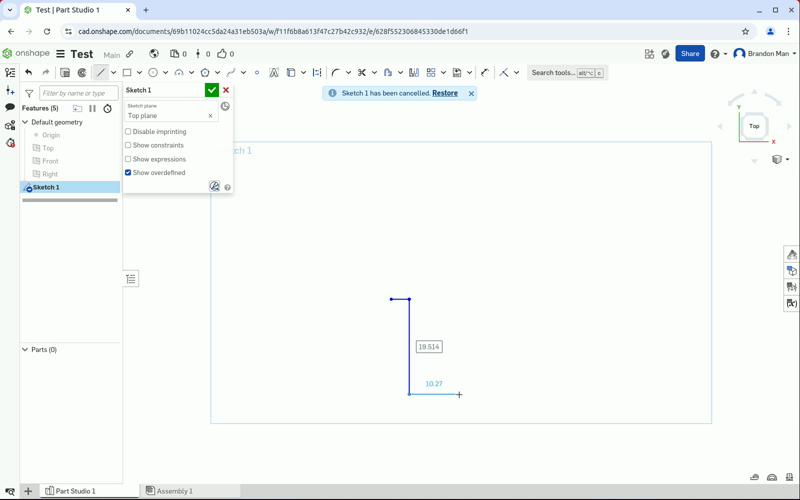
key_down(shift)
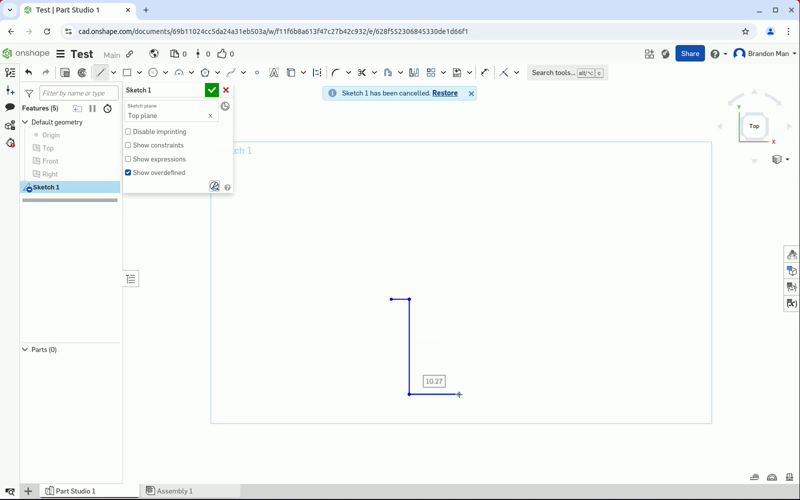
mouse_move(459, 297)
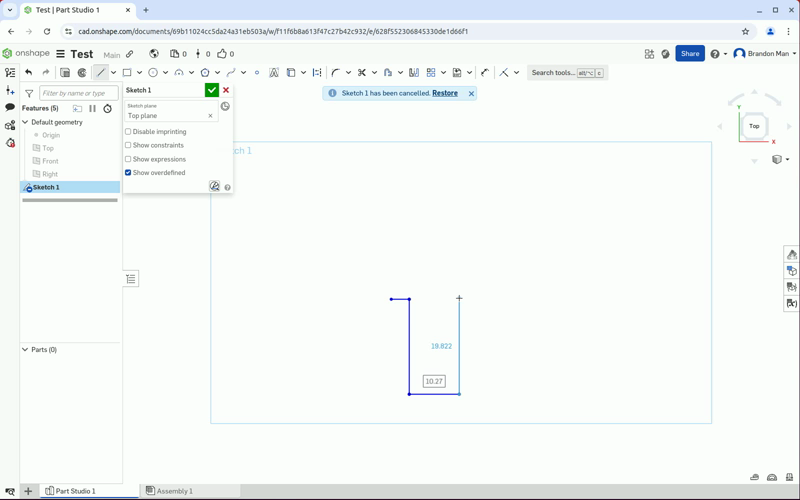
click(459, 297)
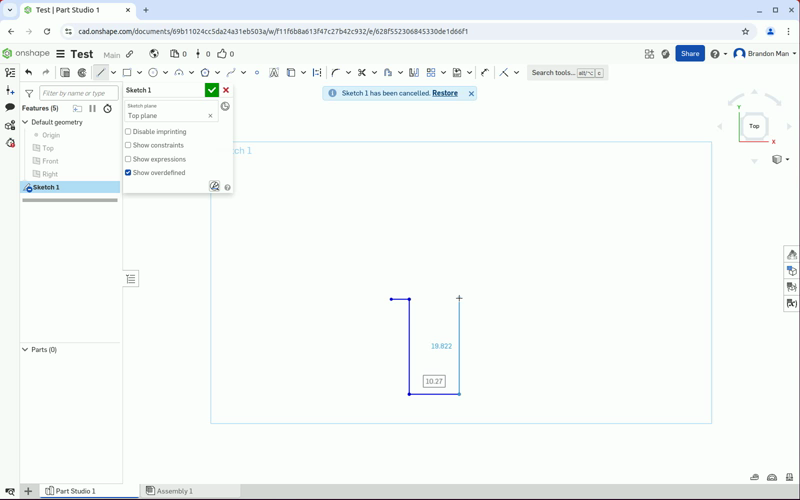
key_up(shift)
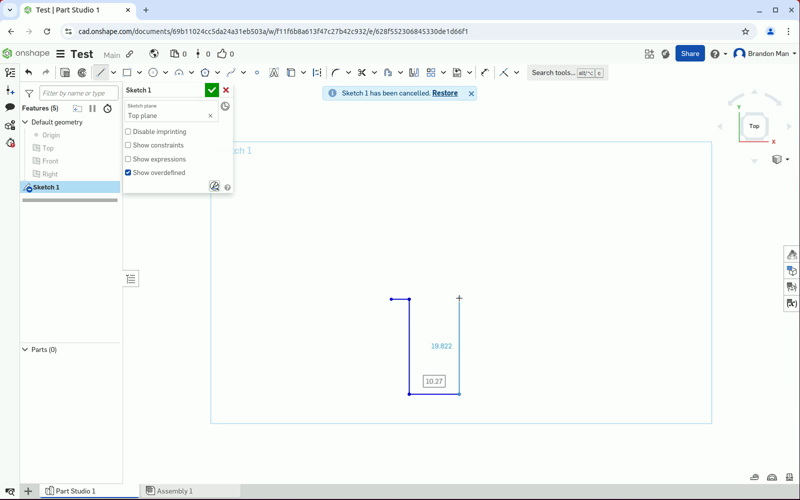
key(esc)
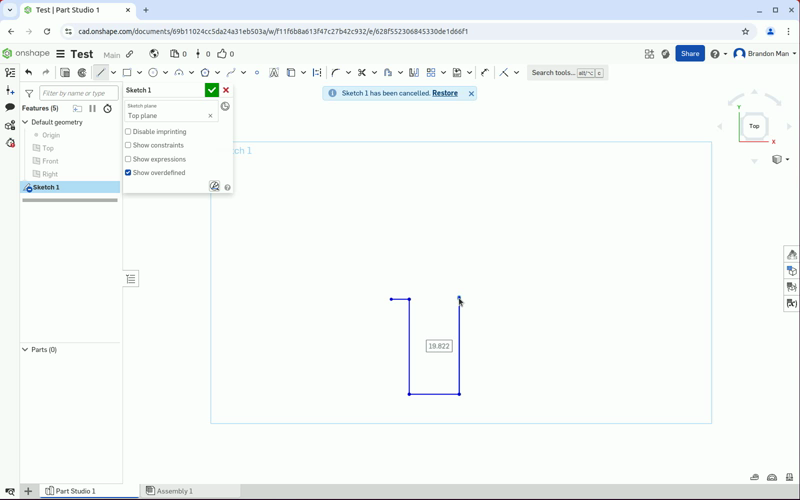
key(a)
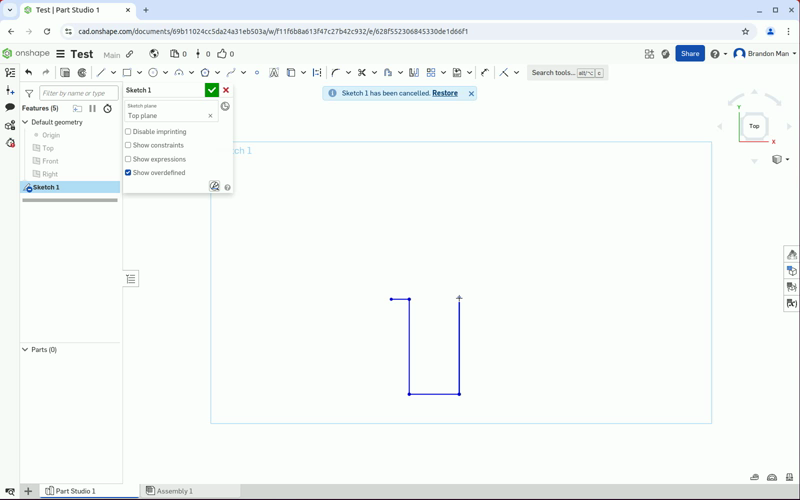
mouse_move(459, 297)
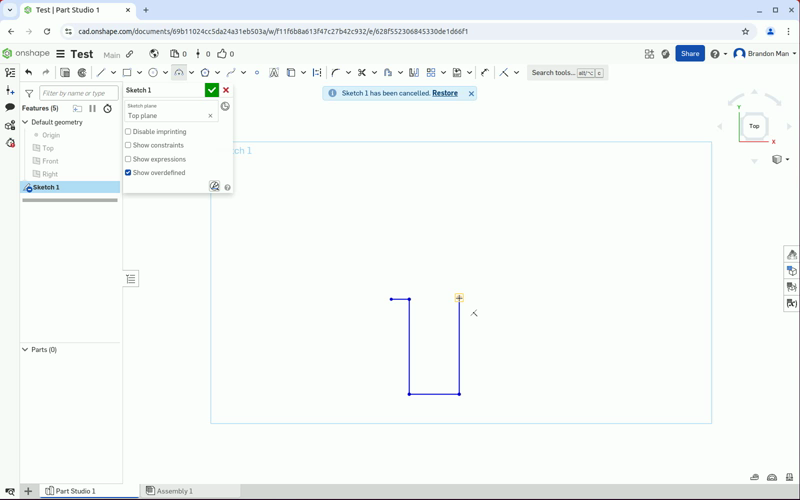
click(459, 297)
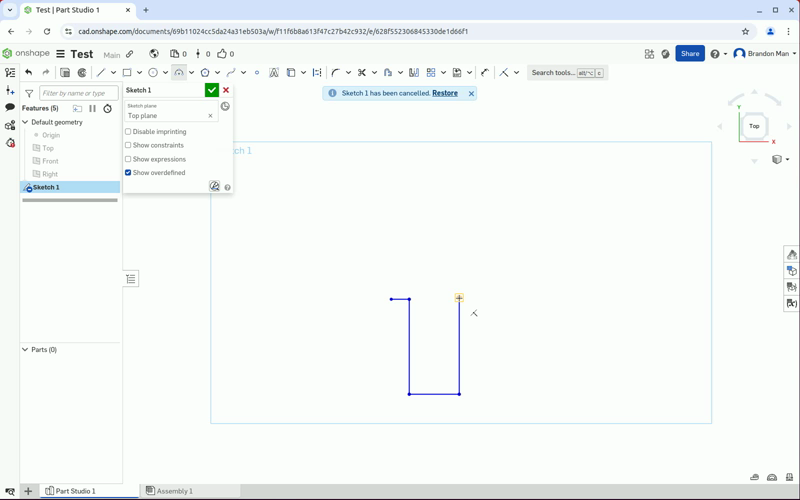
key_down(shift)
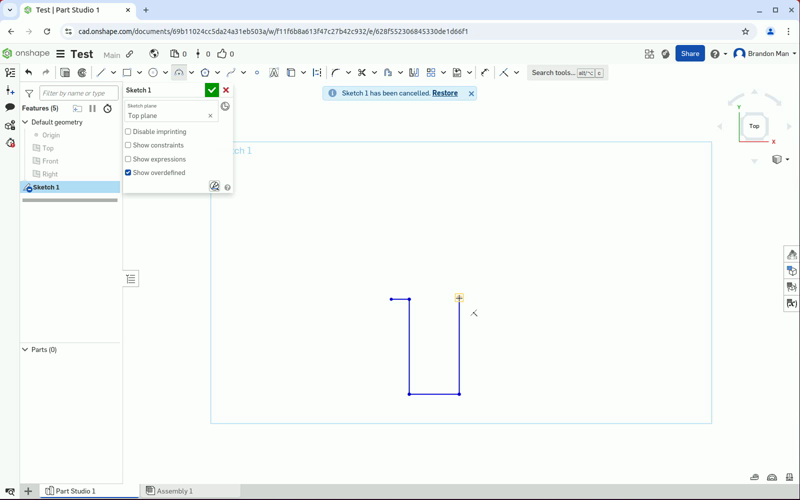
mouse_move(459, 266)
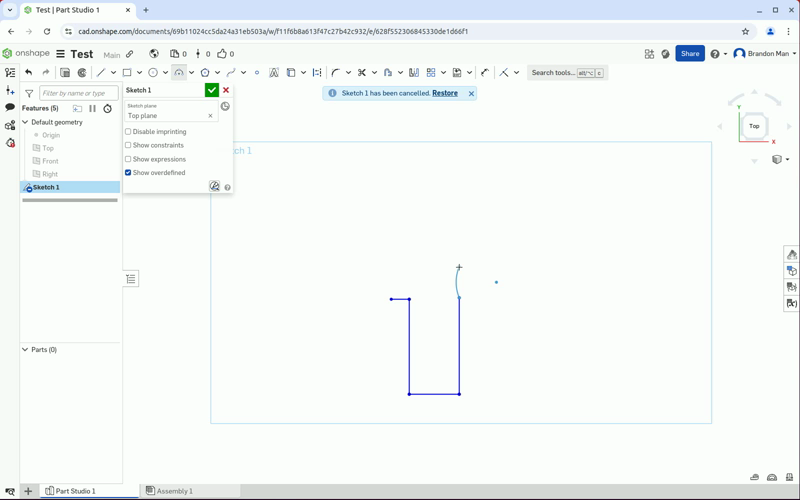
click(459, 266)
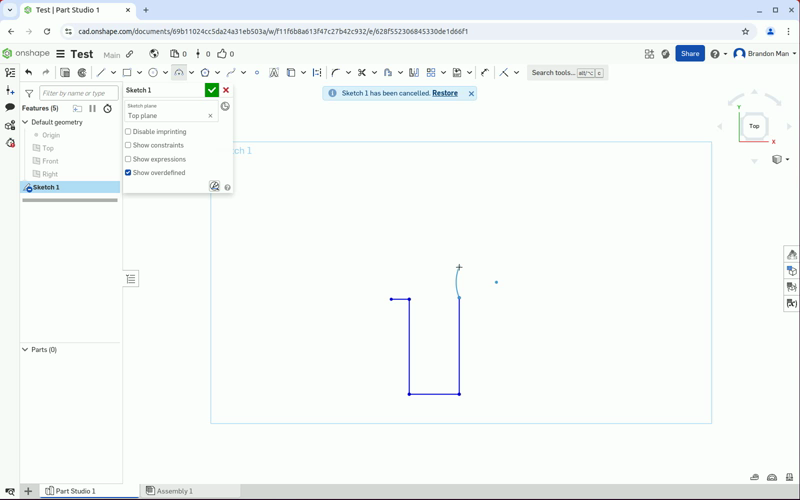
mouse_move(443, 282)
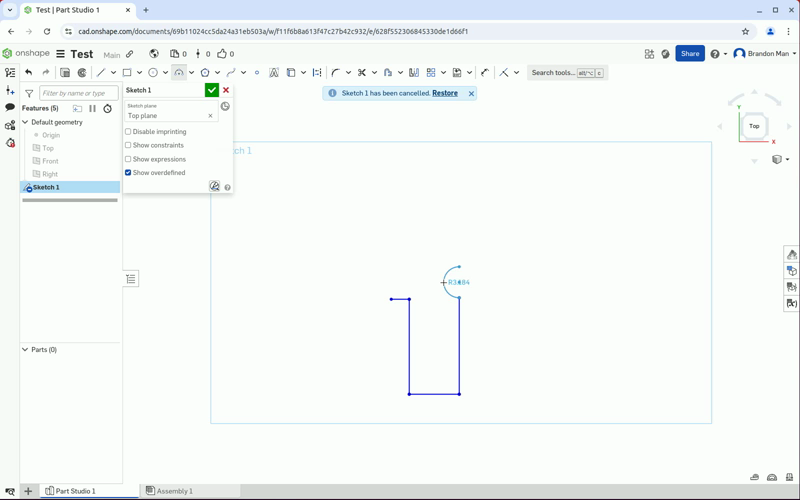
click(443, 282)
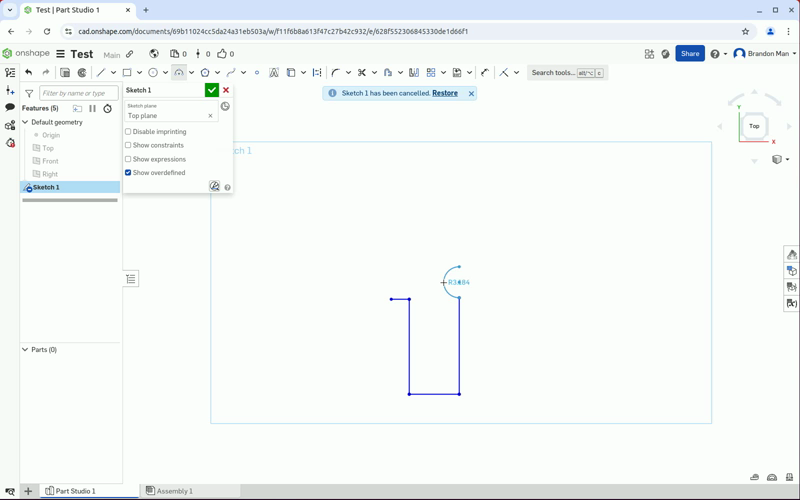
key_up(shift)
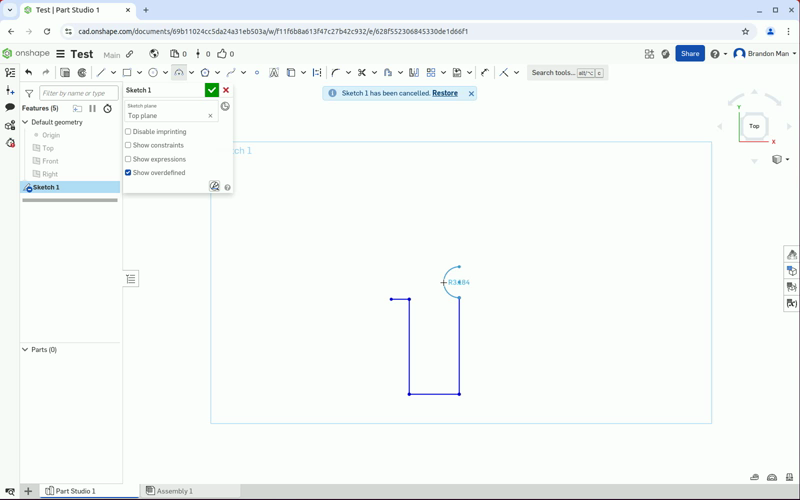
key(esc)
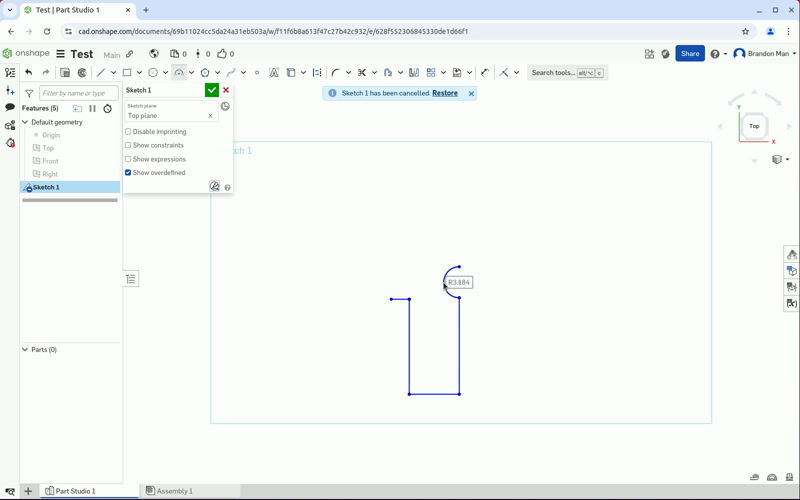
key(l)
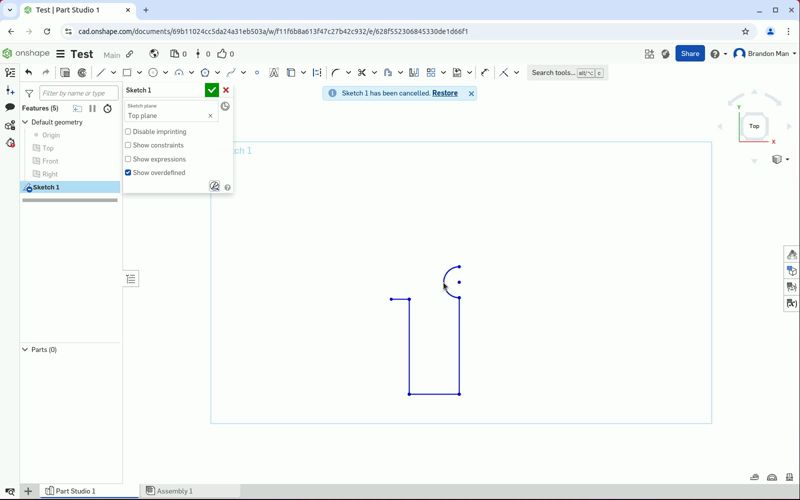
mouse_move(459, 266)
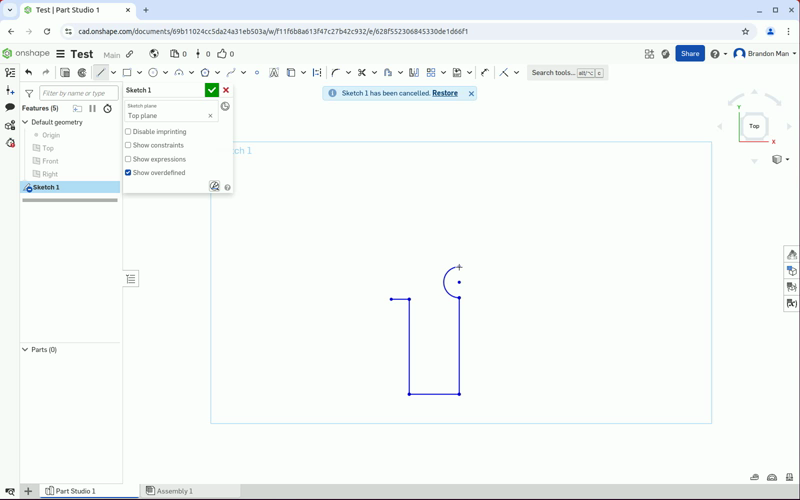
click(459, 266)
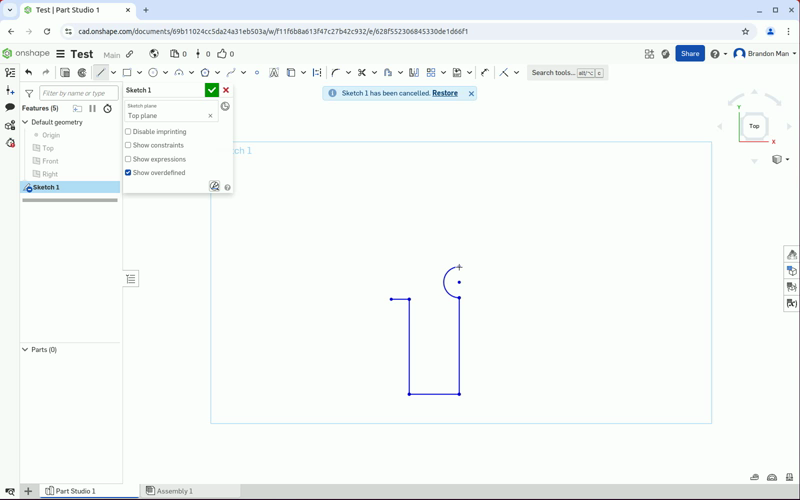
key_down(shift)
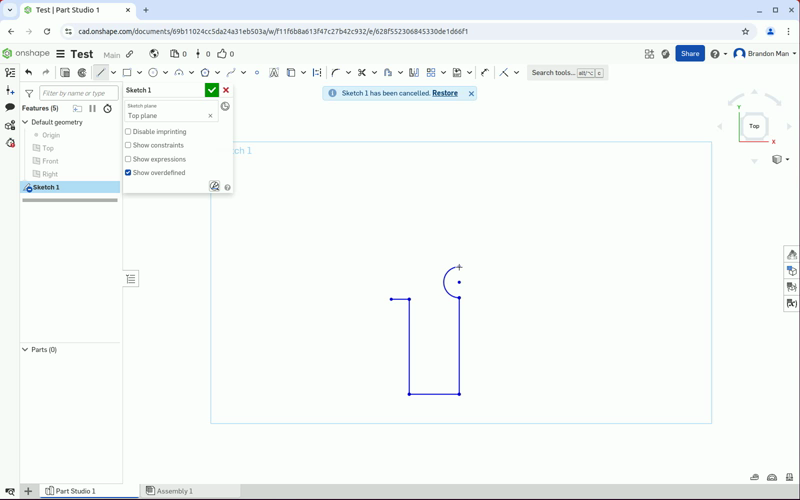
mouse_move(459, 170)
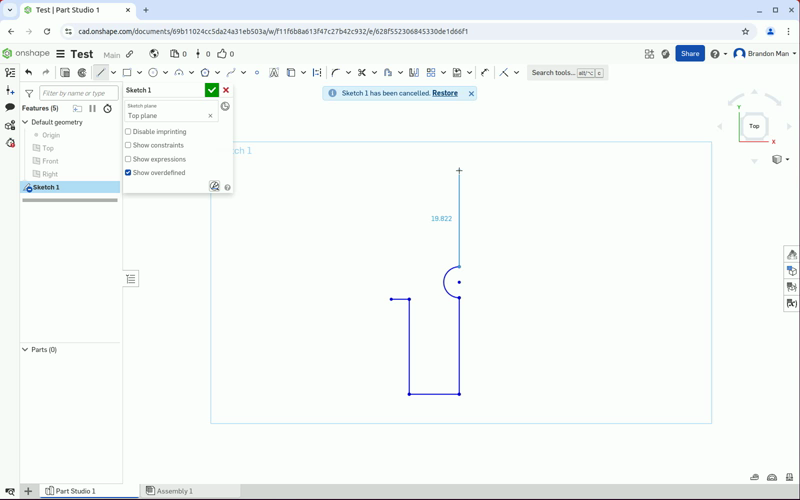
click(459, 170)
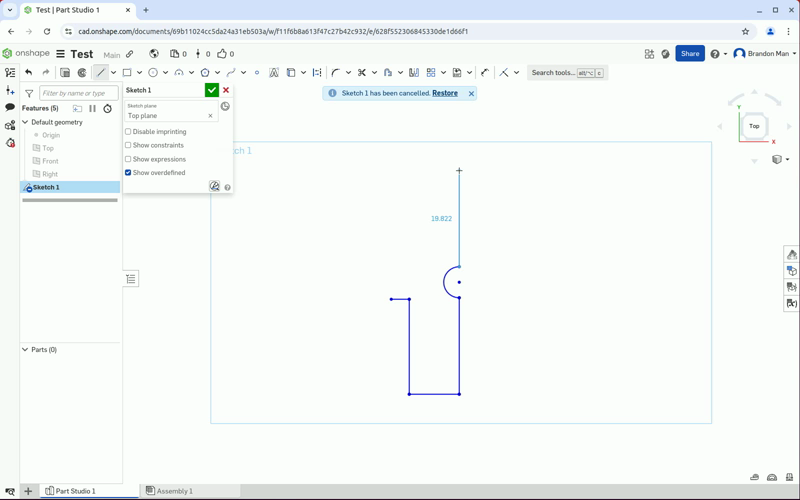
key_up(shift)
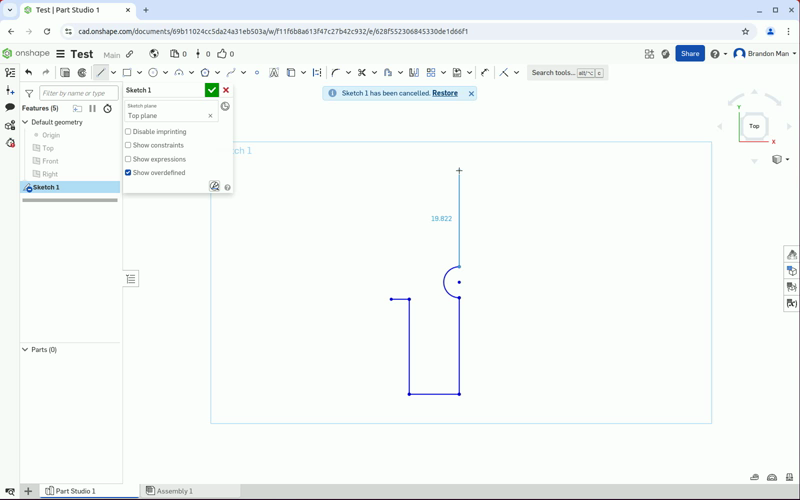
key_down(shift)
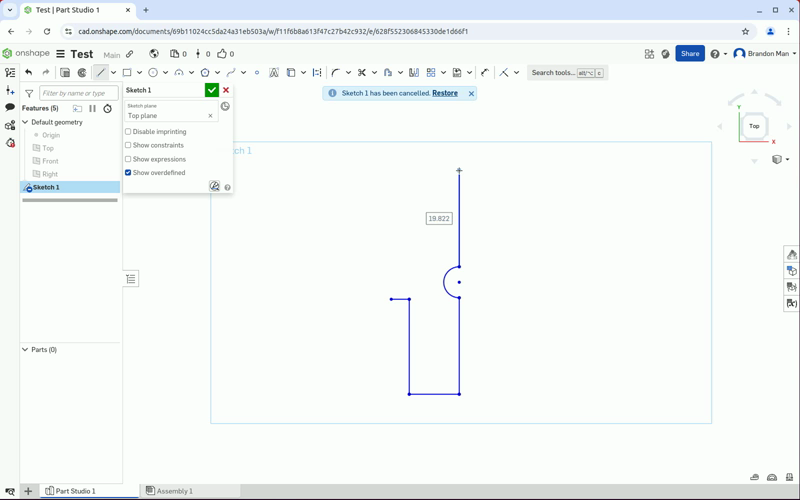
mouse_move(489, 170)
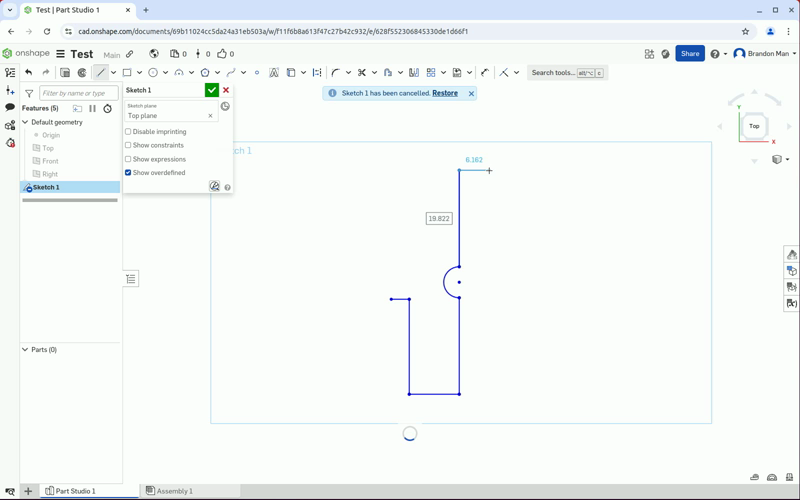
mouse_move(409, 170)
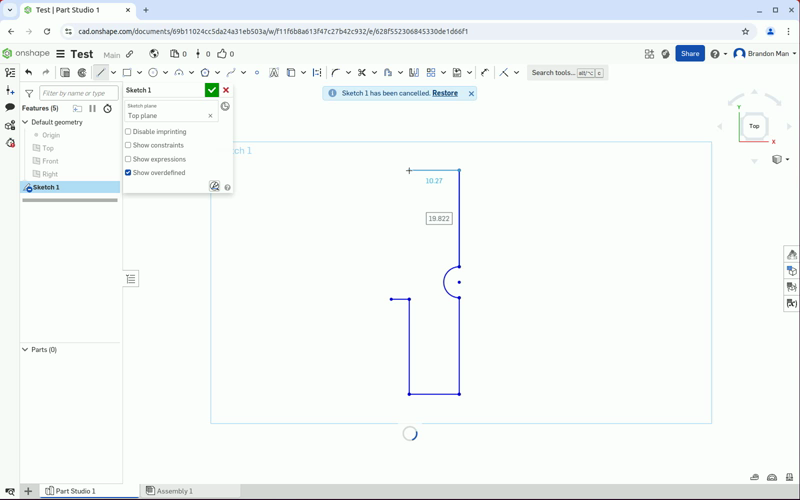
click(409, 170)
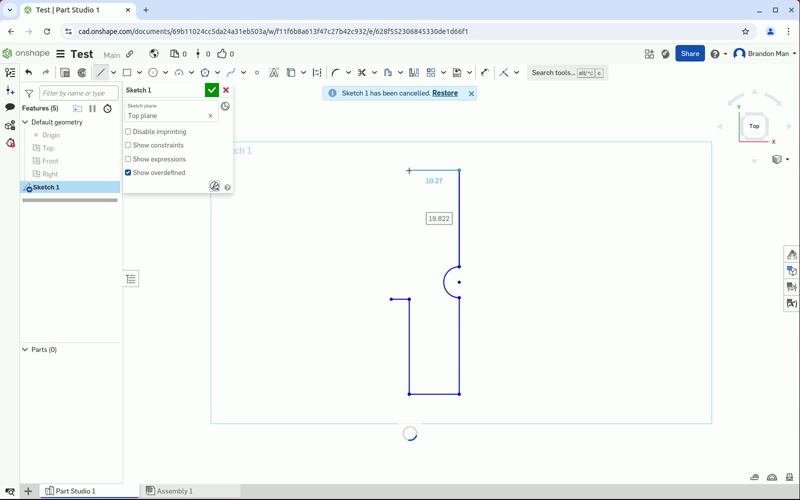
key_up(shift)
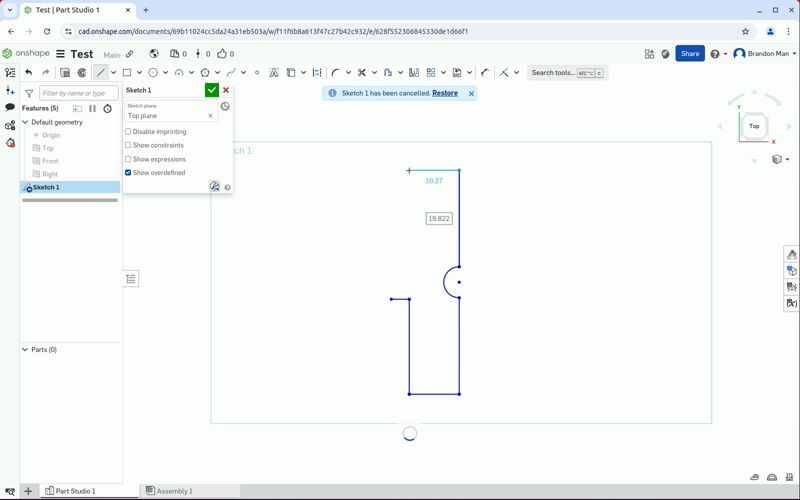
key_down(shift)
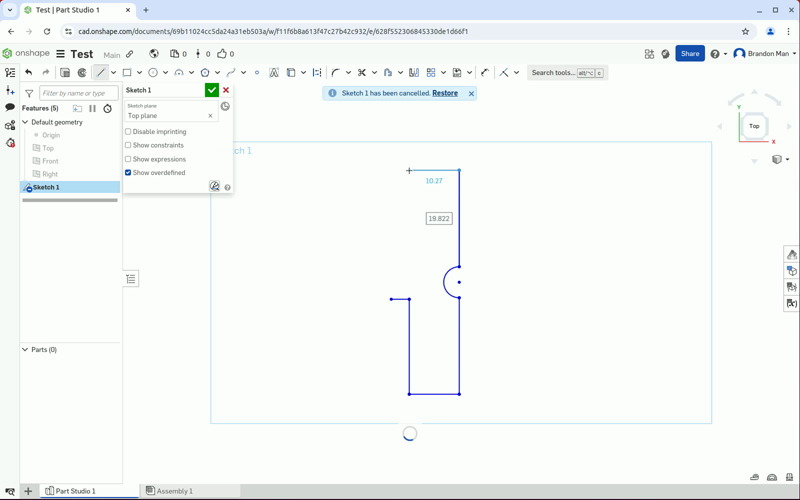
mouse_move(409, 265)
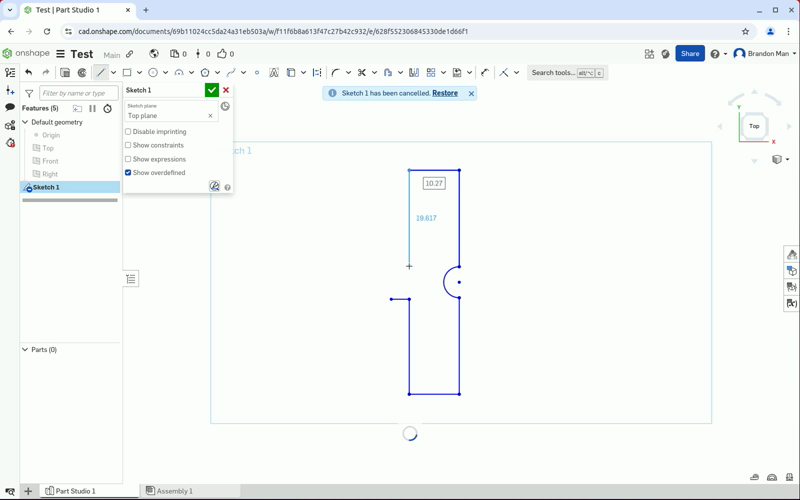
click(409, 265)
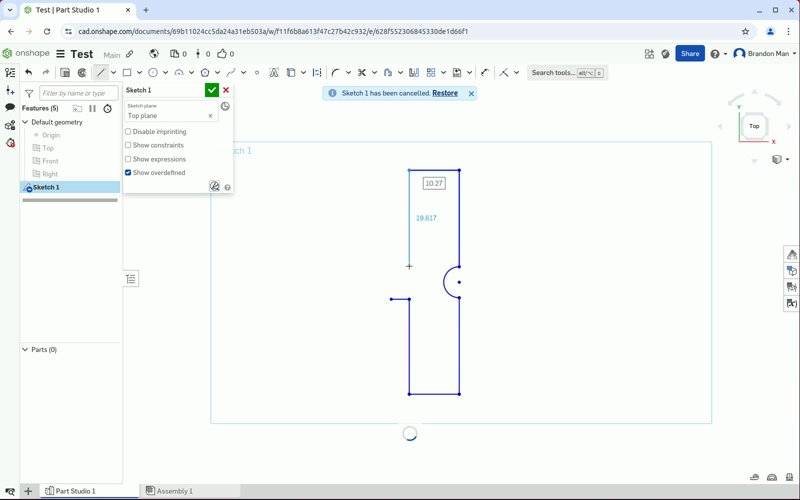
key_up(shift)
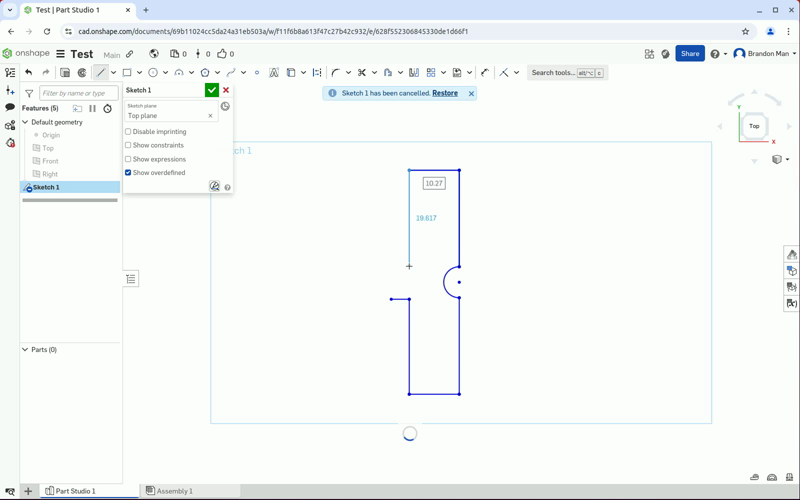
key_down(shift)
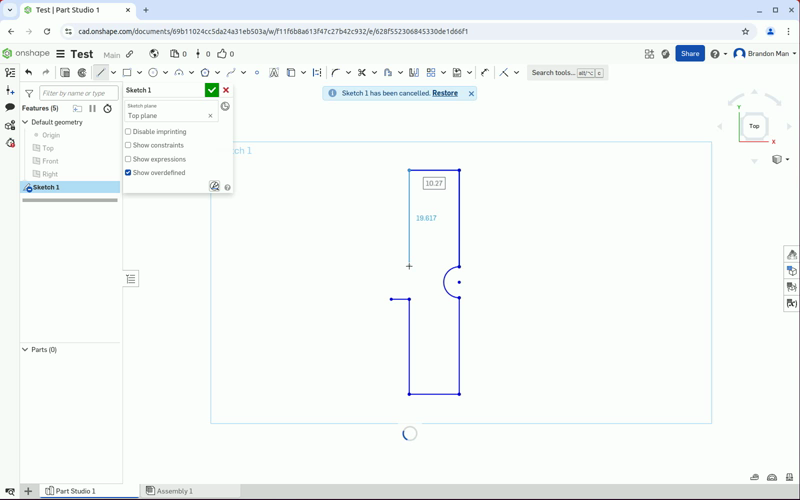
mouse_move(439, 265)
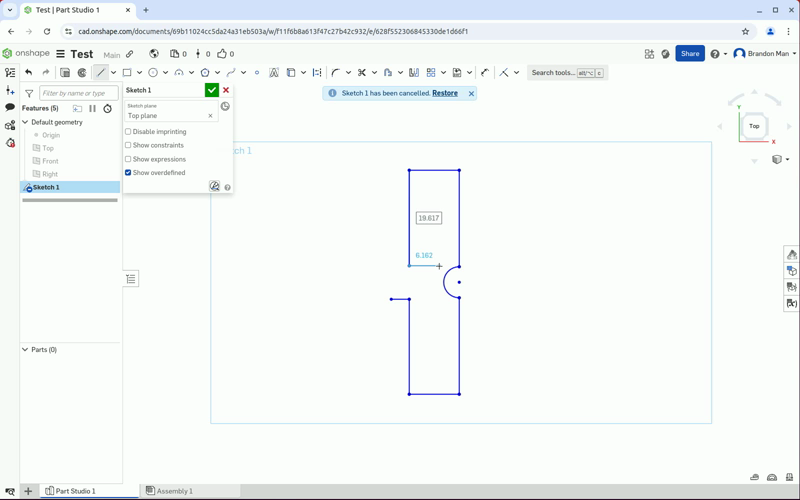
mouse_move(391, 265)
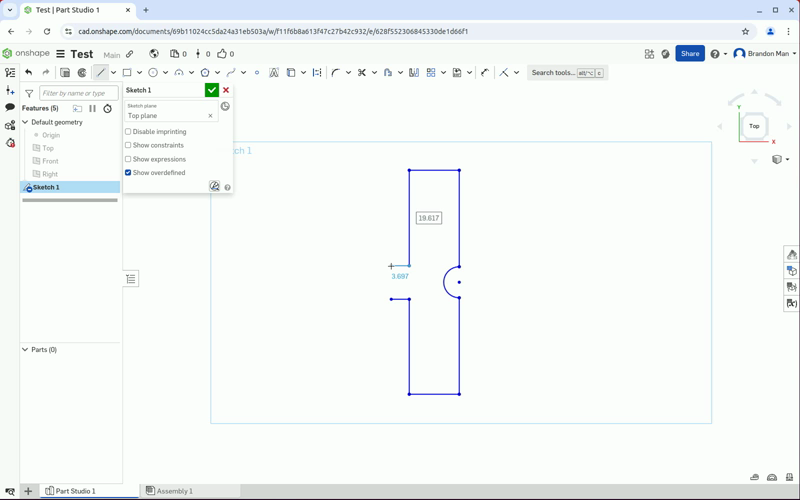
click(391, 265)
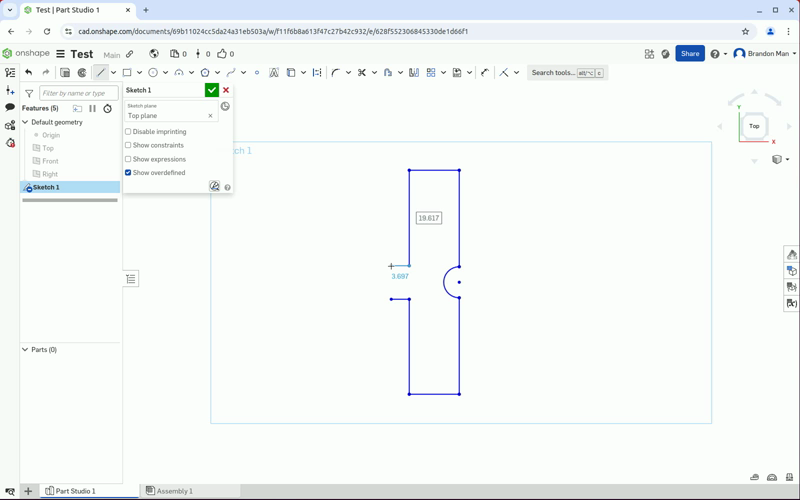
key_up(shift)
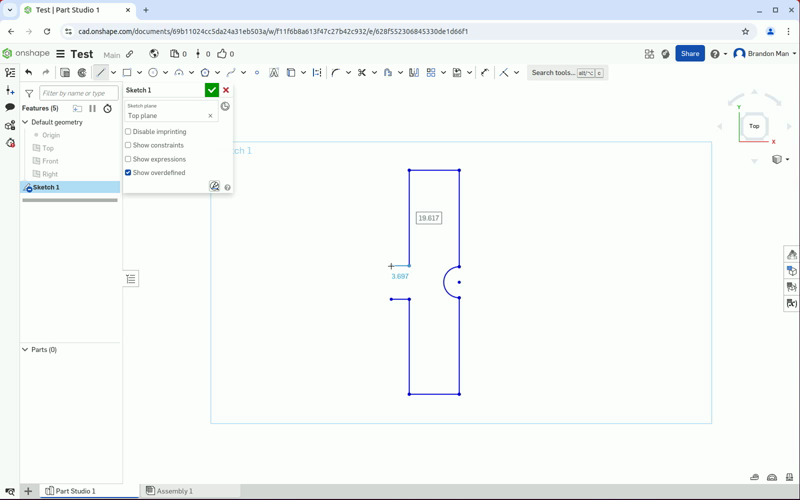
mouse_move(421, 265)
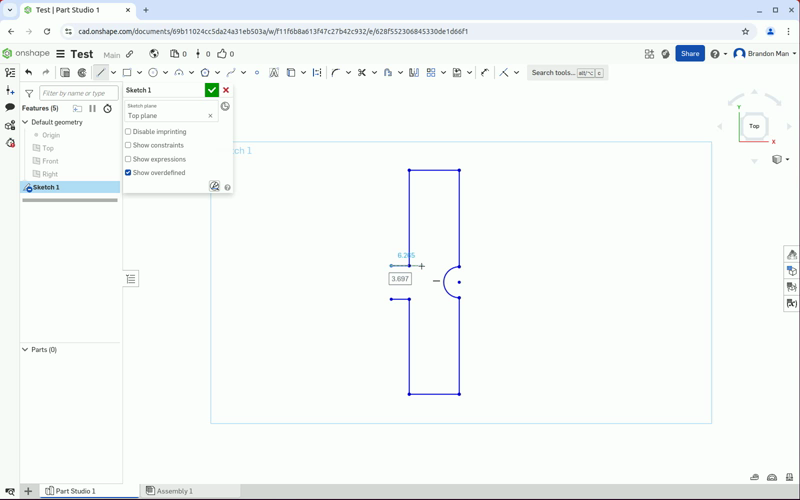
key_down(shift)
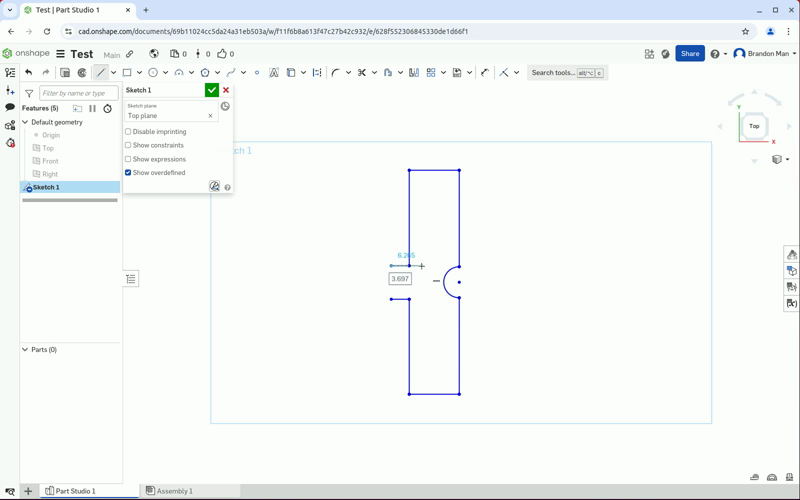
mouse_move(391, 299)
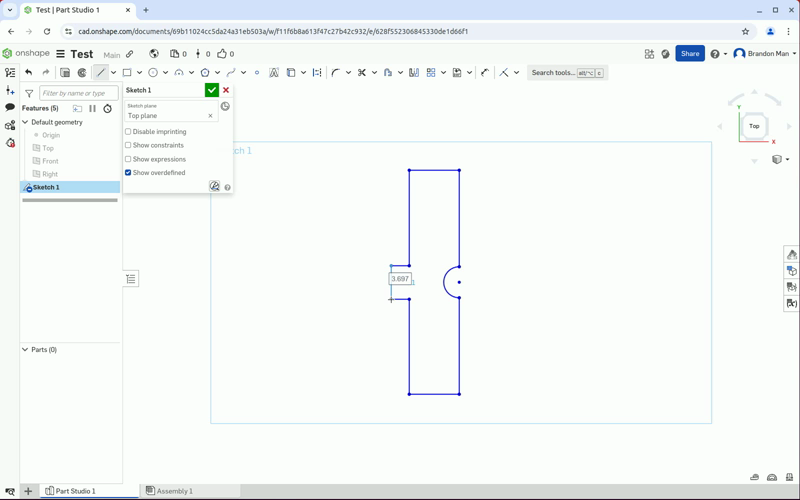
key_up(shift)
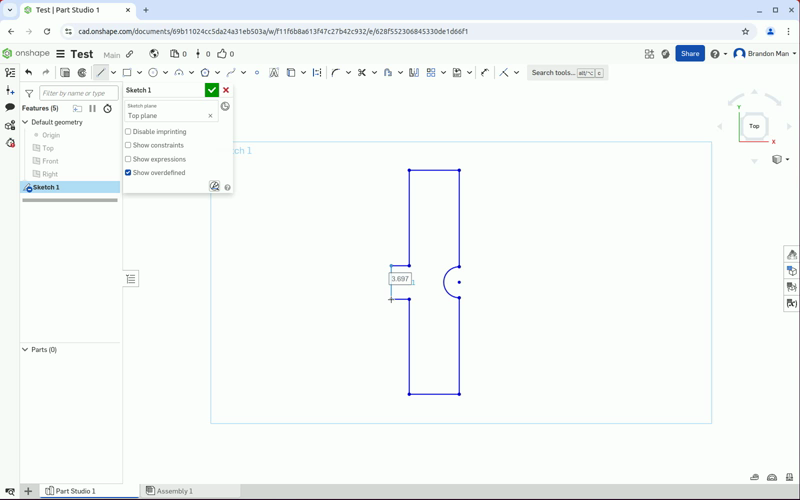
click(391, 299)
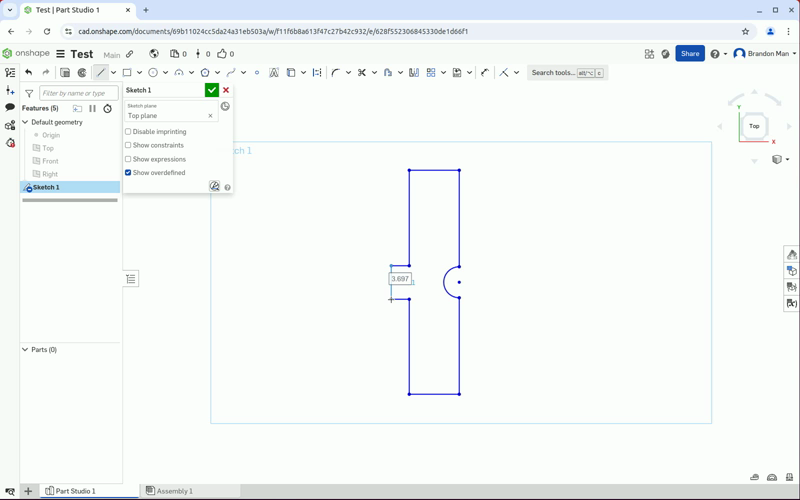
key(esc)
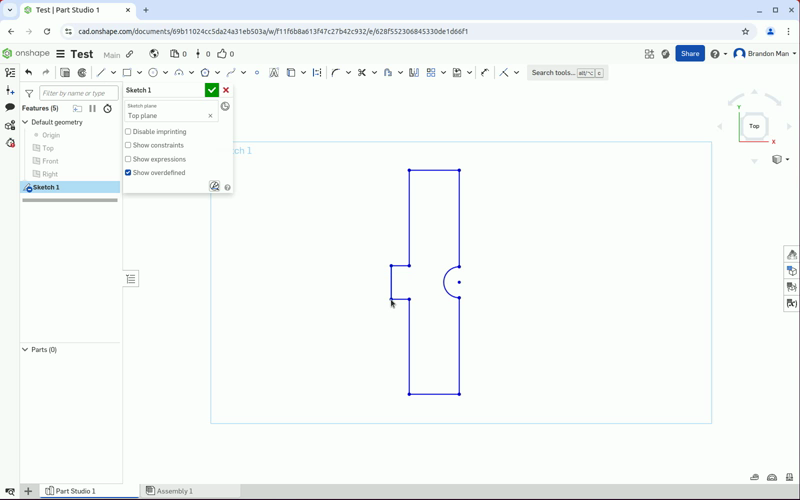
mouse_move(449, 247)
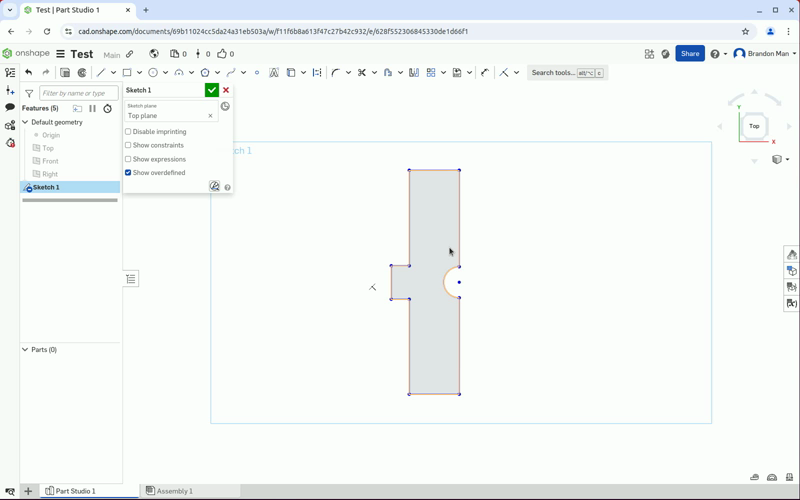
scroll(6)
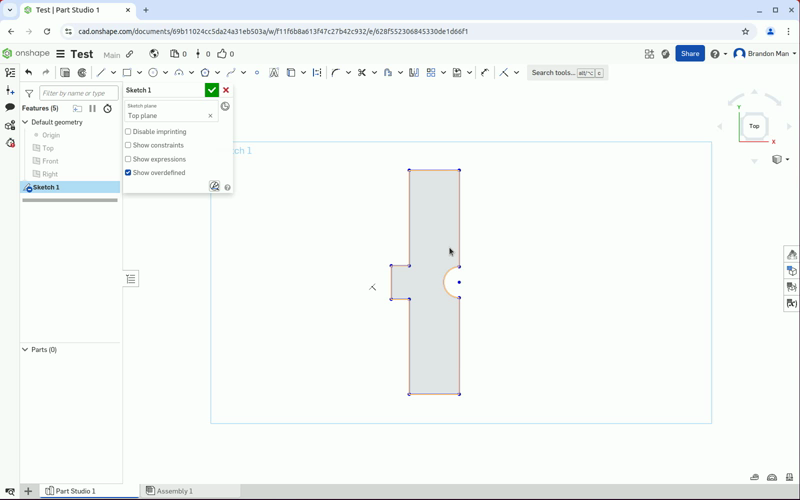
scroll(6)
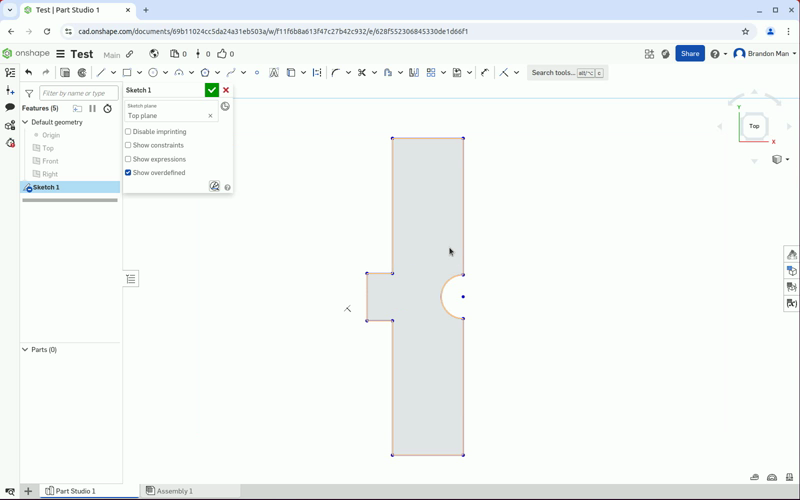
scroll(6)
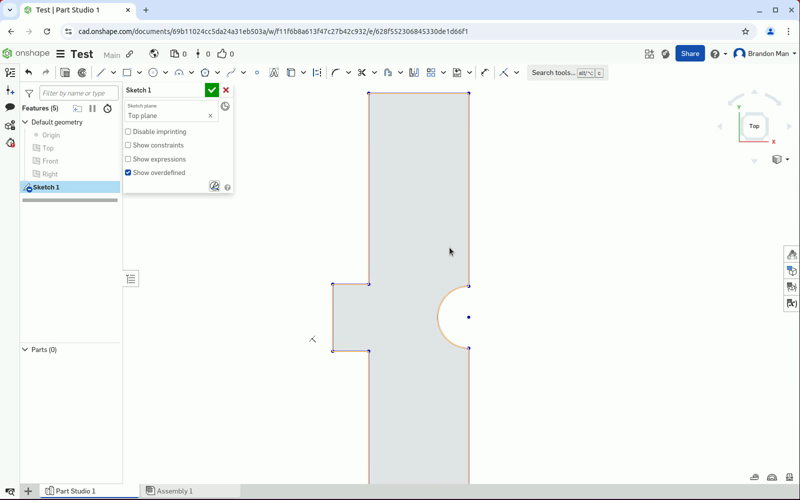
scroll(6)
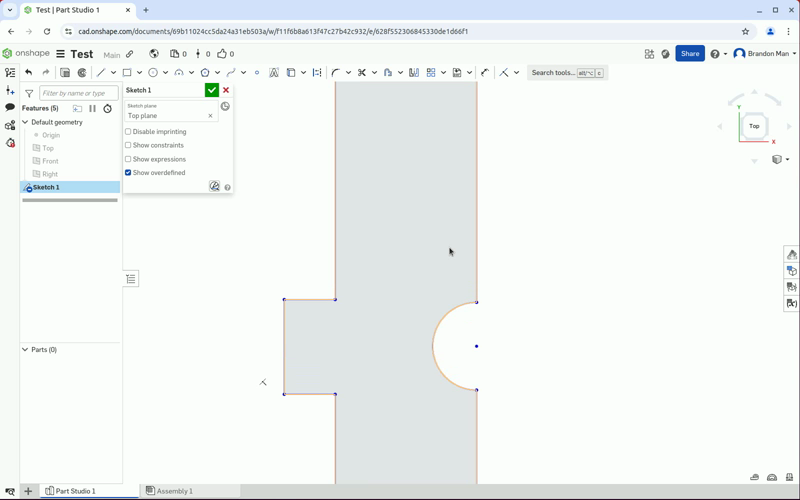
scroll(6)
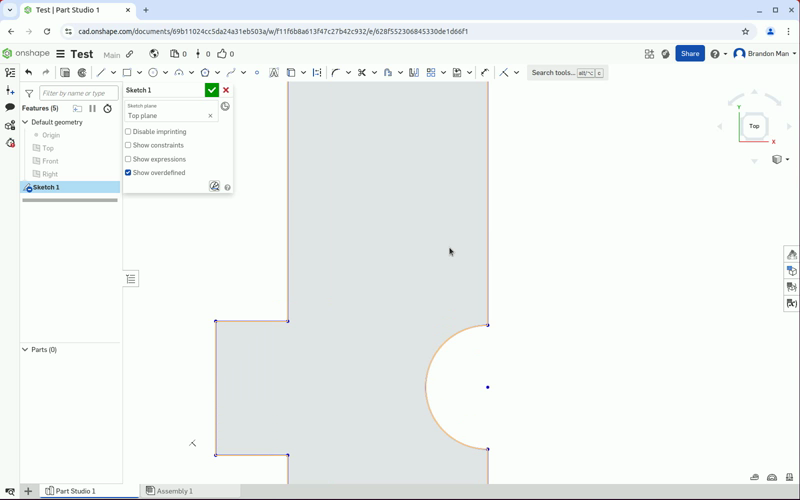
scroll(6)
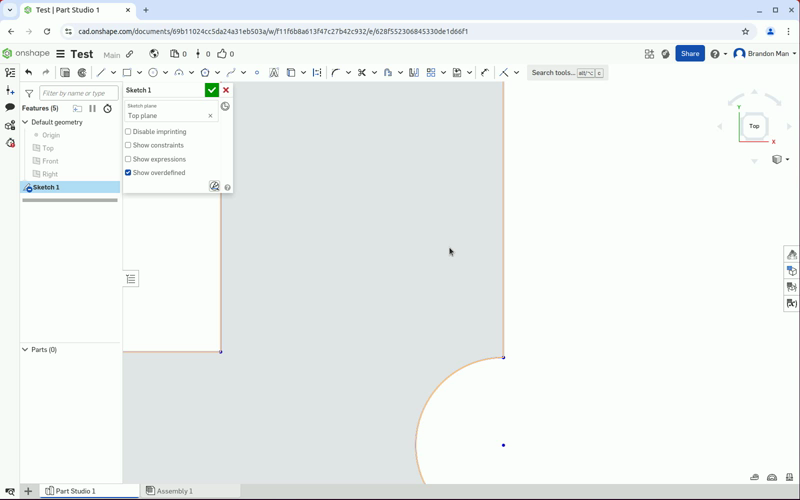
scroll(6)
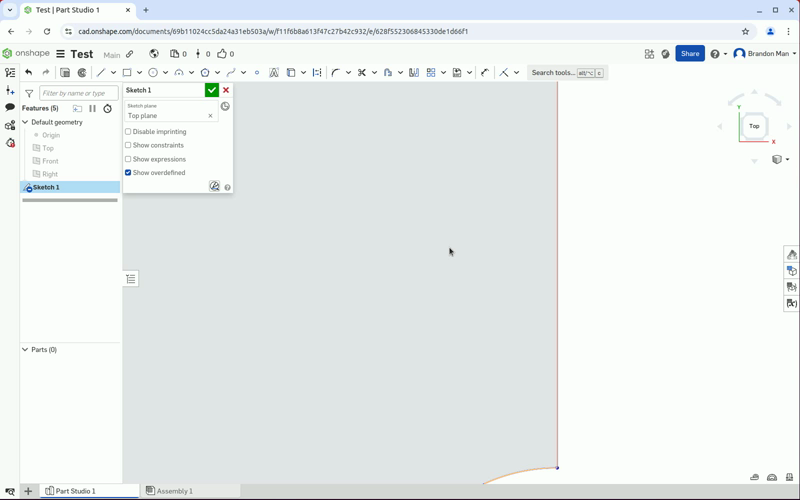
click(449, 247)
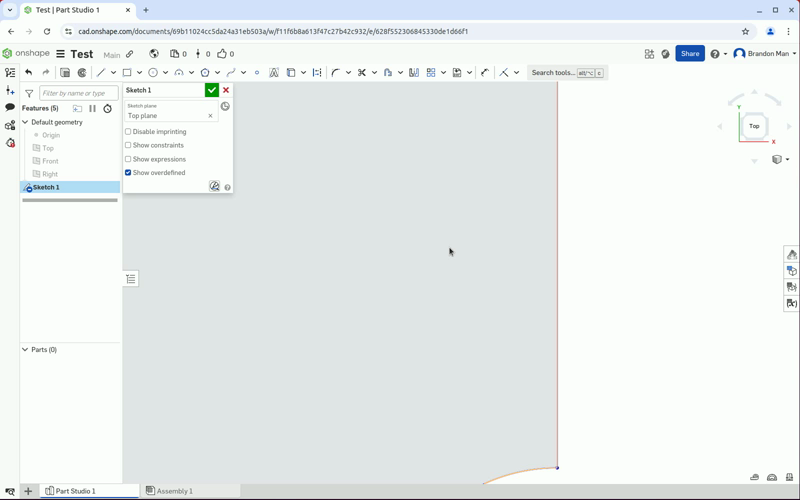
scroll(-6)
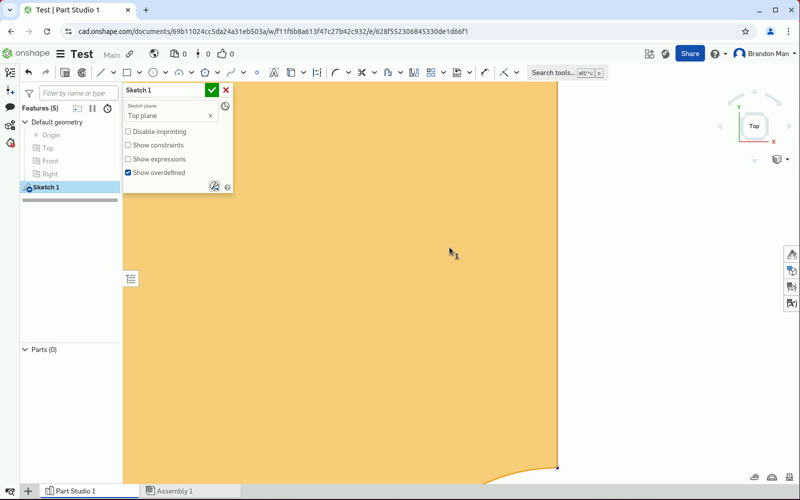
scroll(-6)
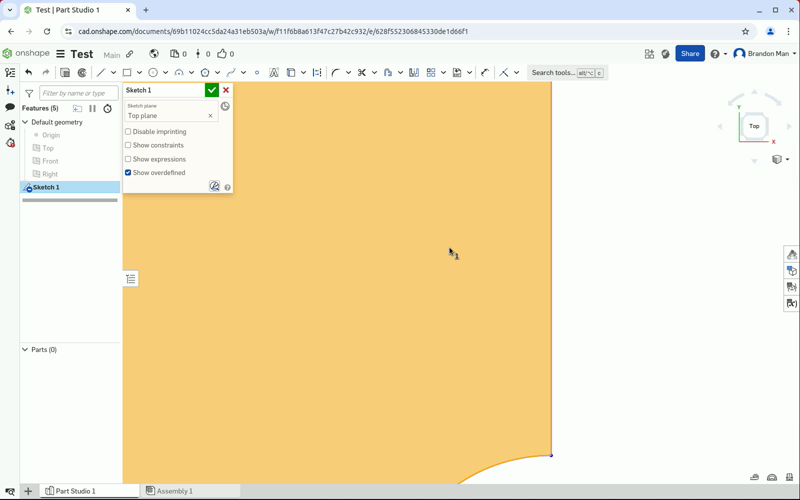
scroll(-6)
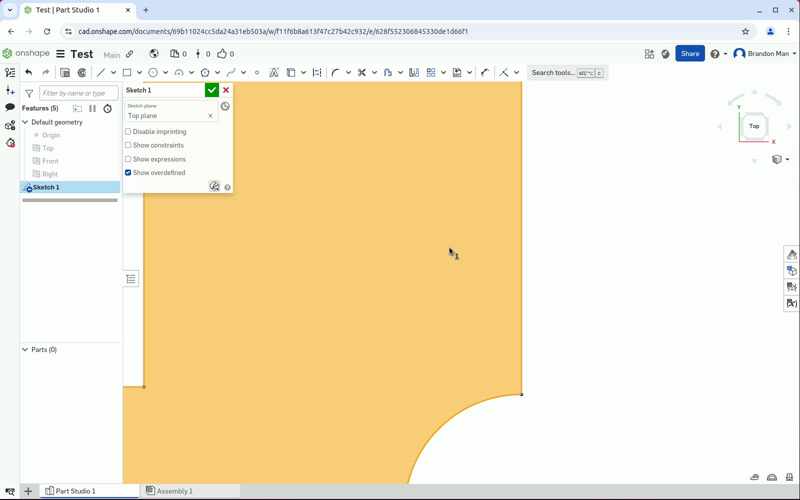
scroll(-6)
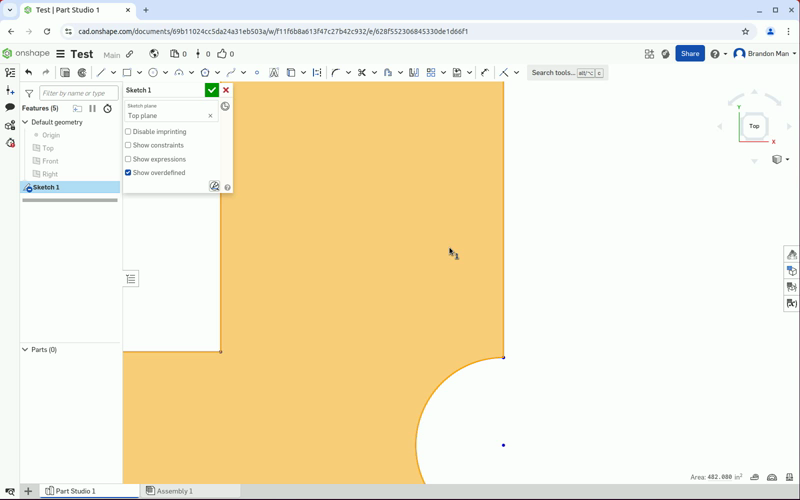
scroll(-6)
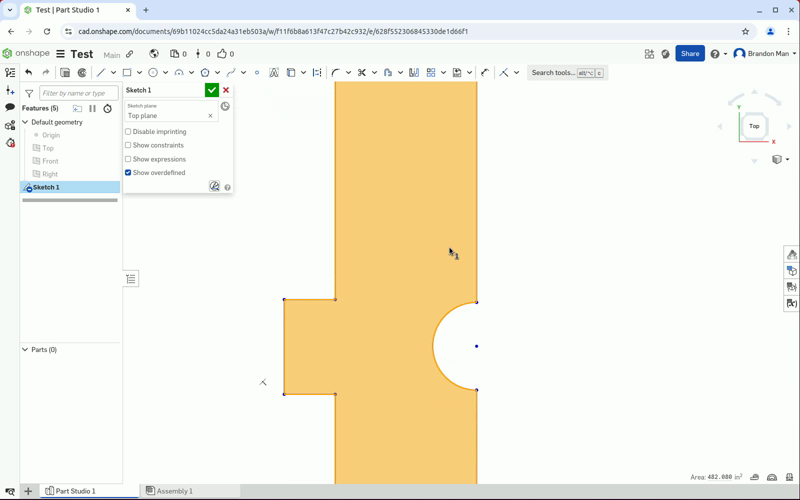
scroll(-6)
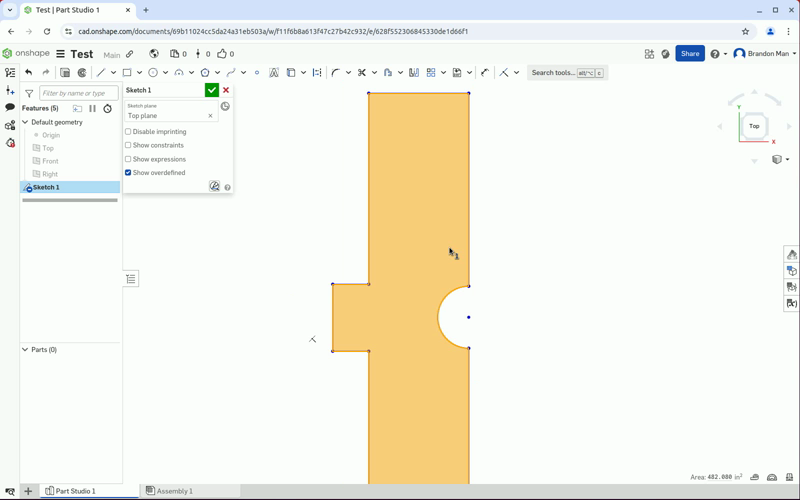
scroll(-6)
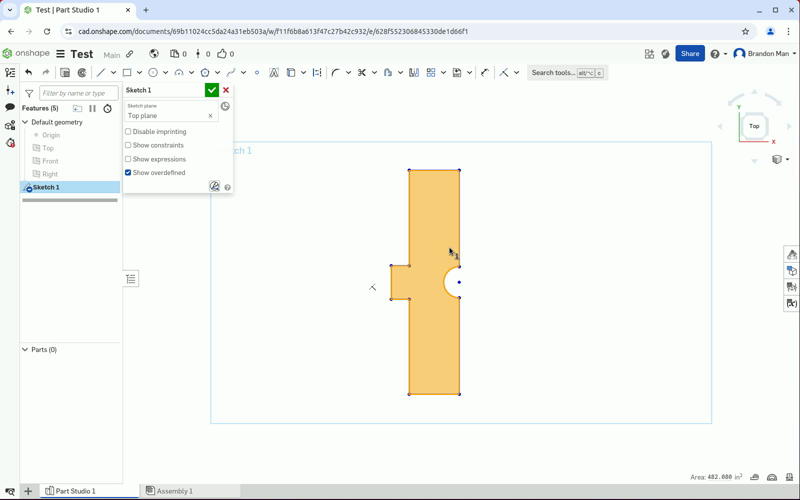
mouse_move(73, 352)
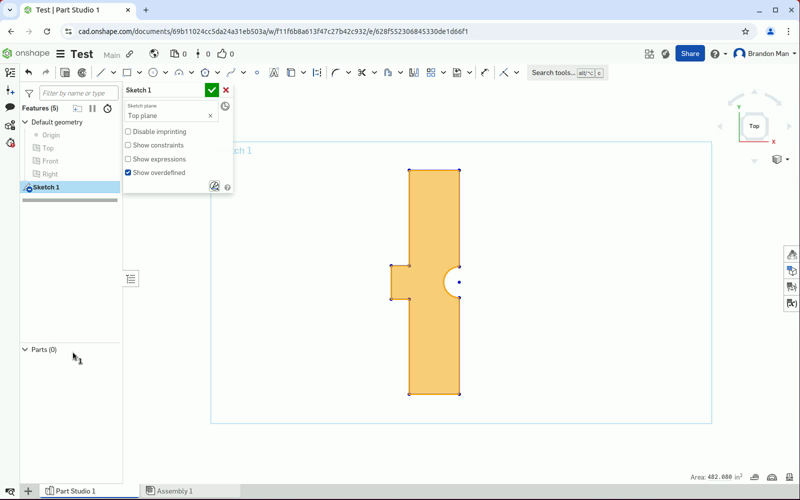
key(shift+y)
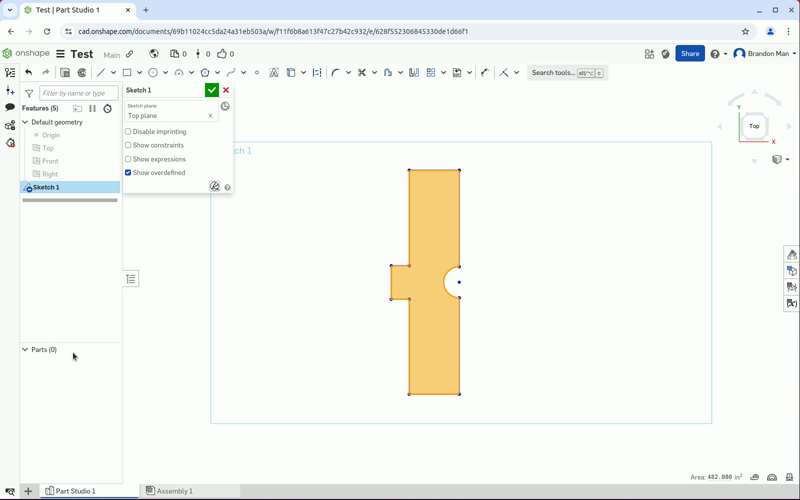
key(shift+e)
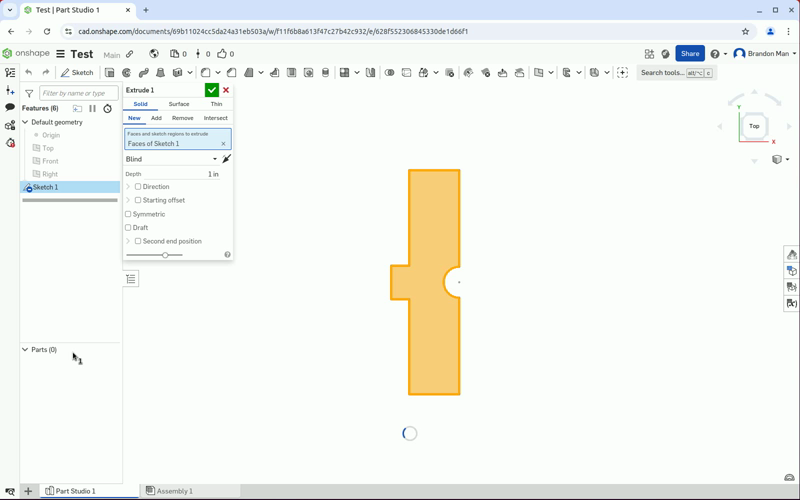
mouse_move(143, 106)
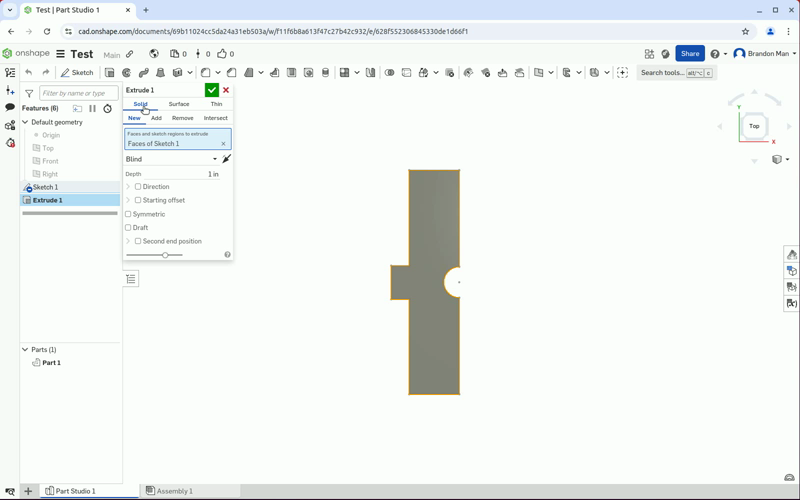
click(143, 106)
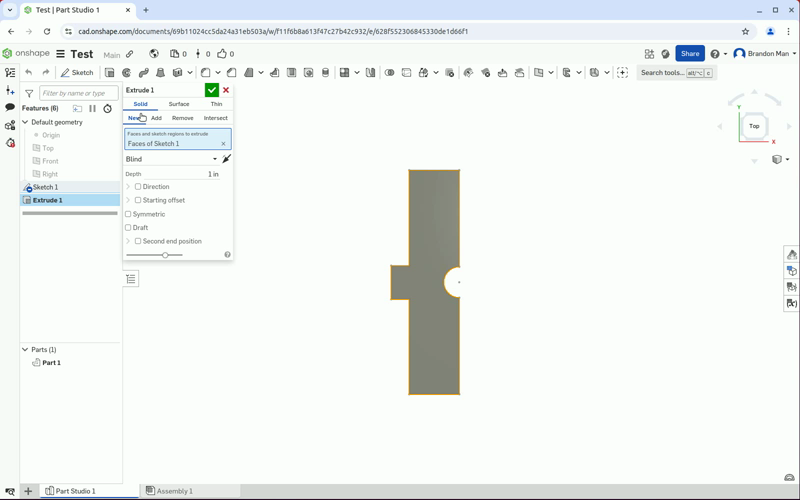
mouse_move(137, 120)
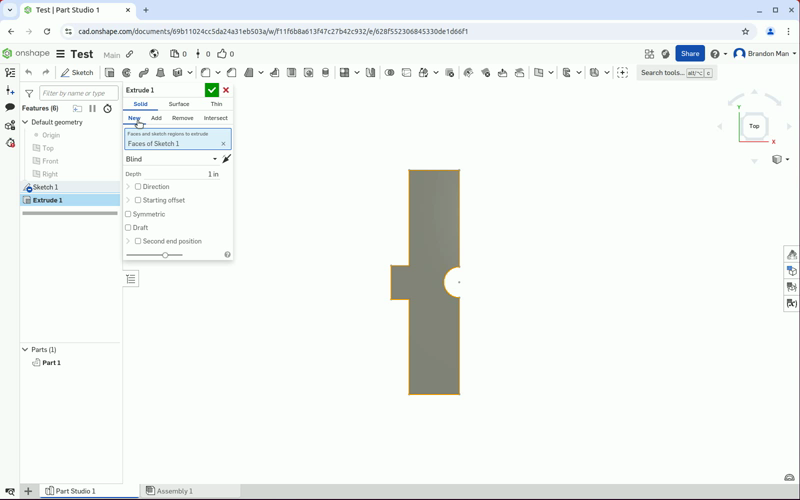
click(137, 120)
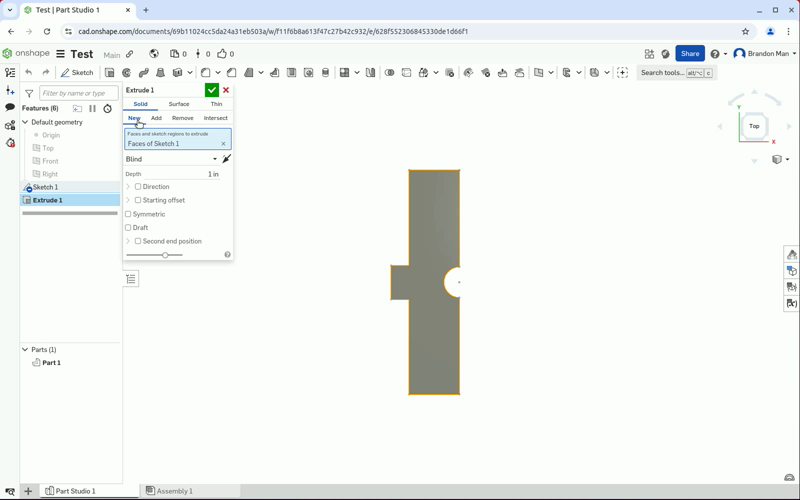
key(tab, 4)
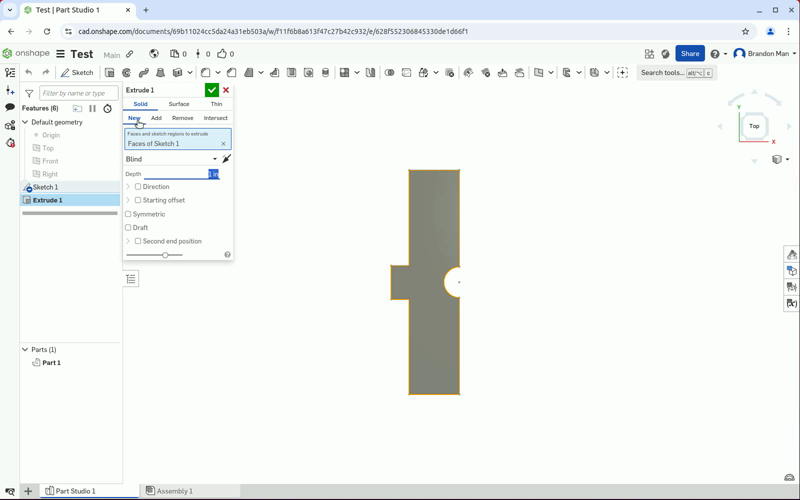
text(2.407)
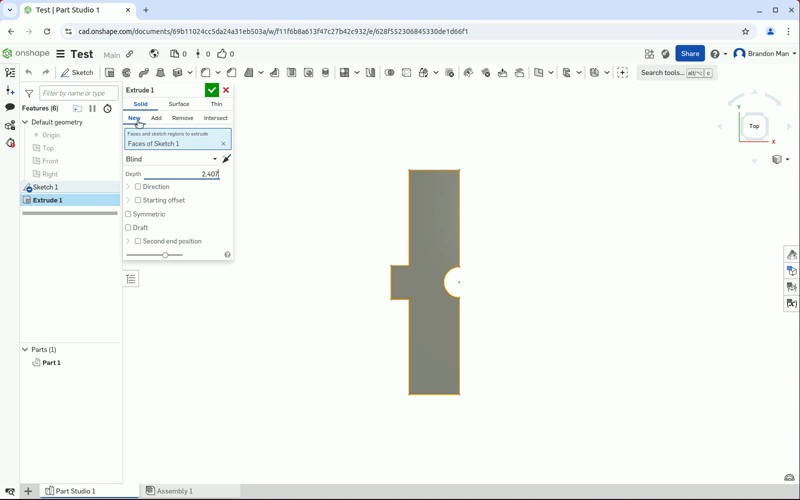
key(enter)
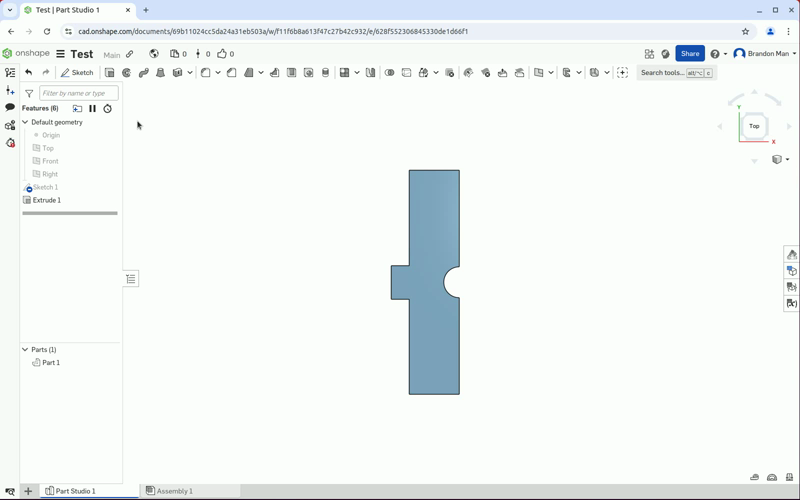
key(shift+h)
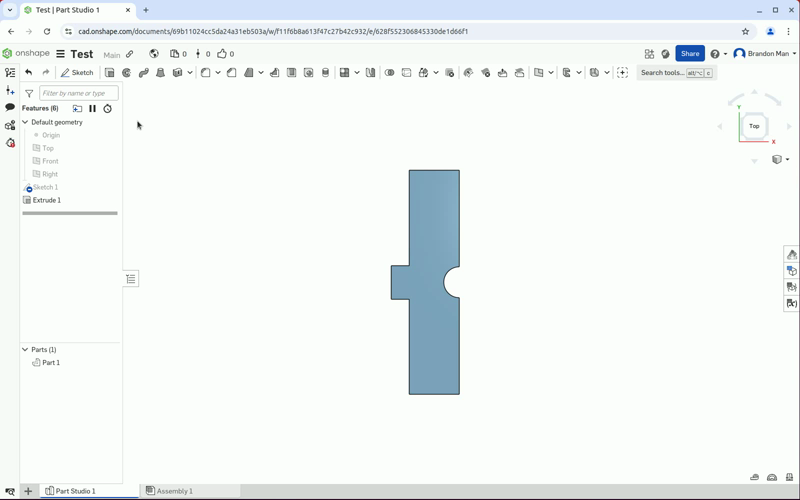
key(shift+h)
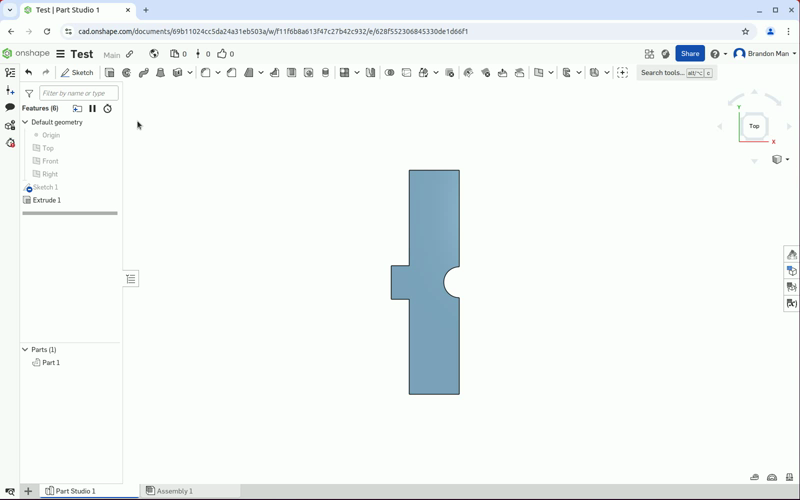
mouse_move(73, 189)
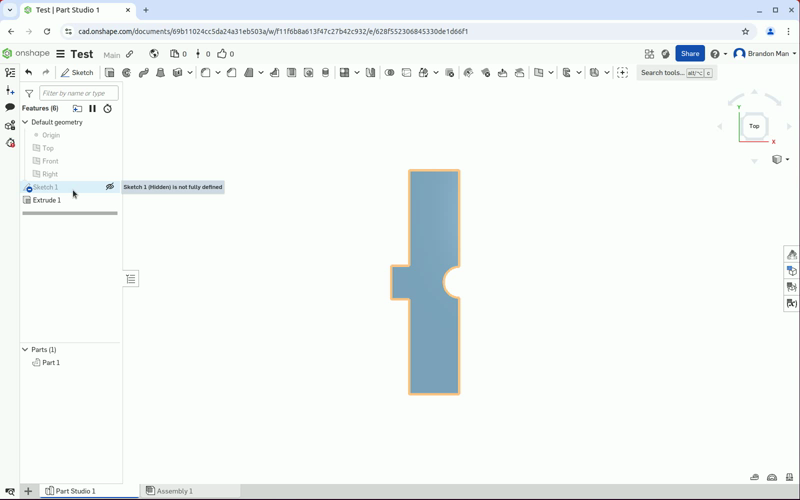
click(73, 189)
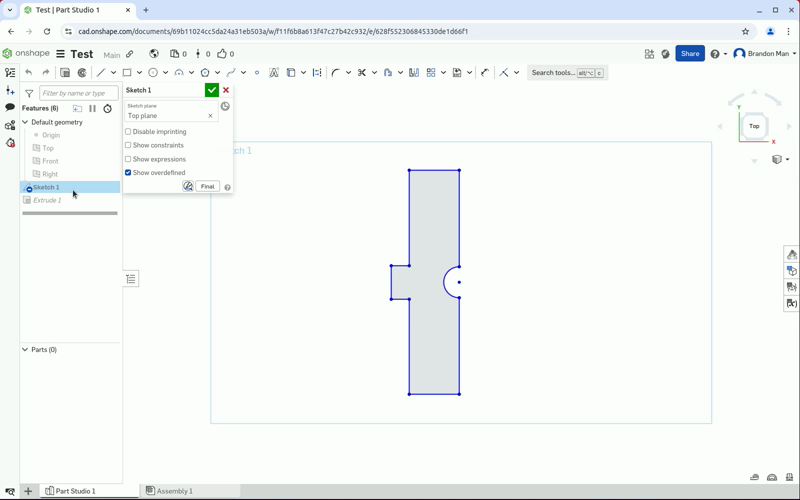
mouse_move(229, 92)
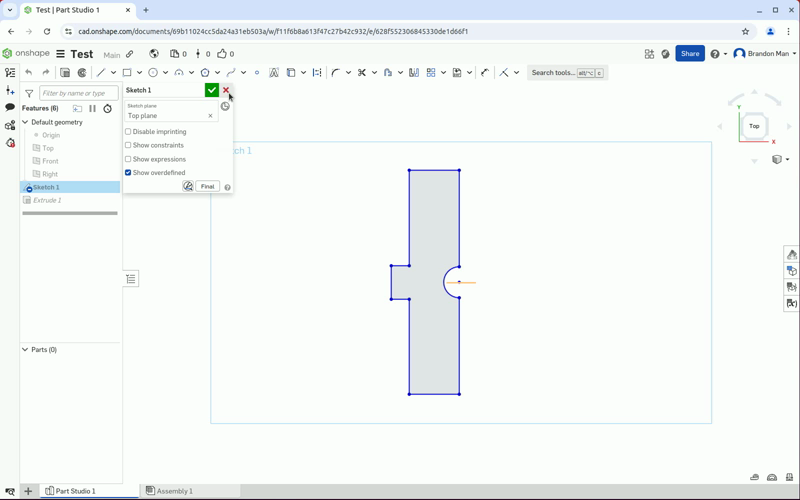
click(229, 92)
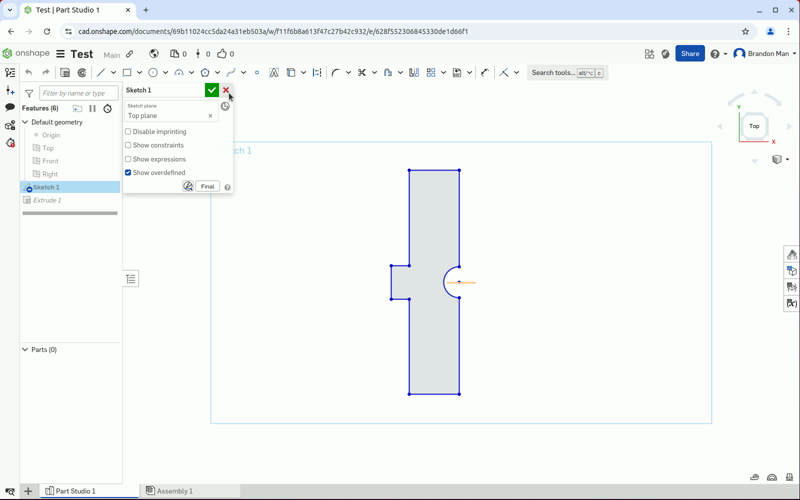
key(shift+s)
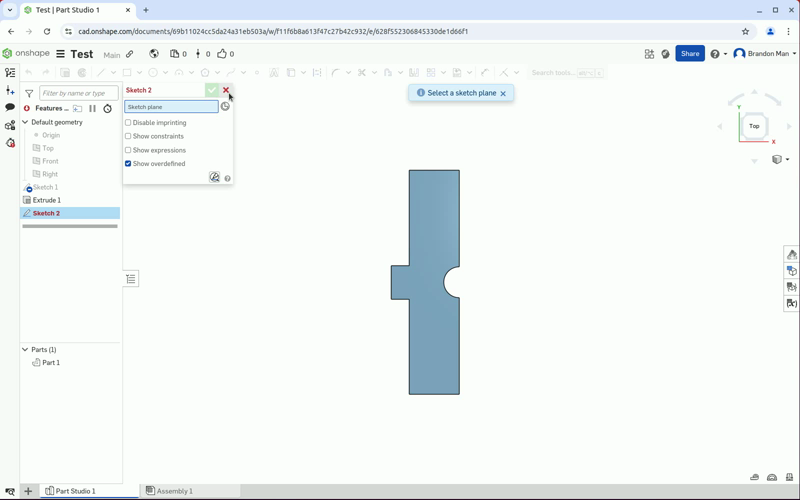
mouse_move(73, 150)
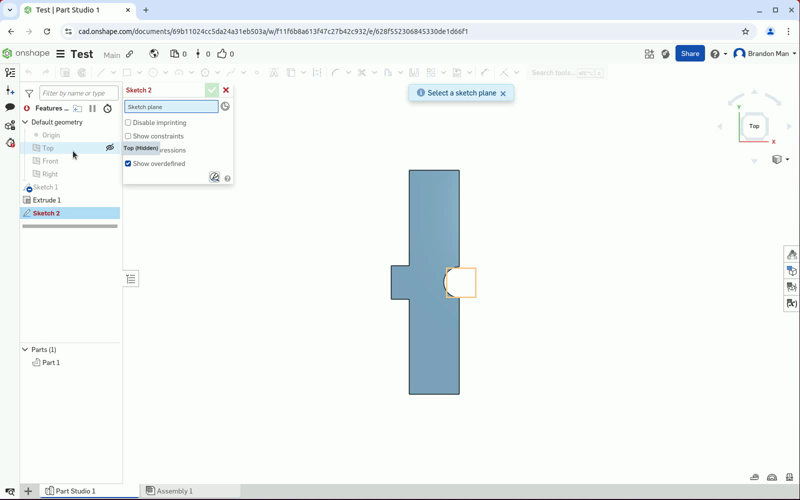
click(73, 150)
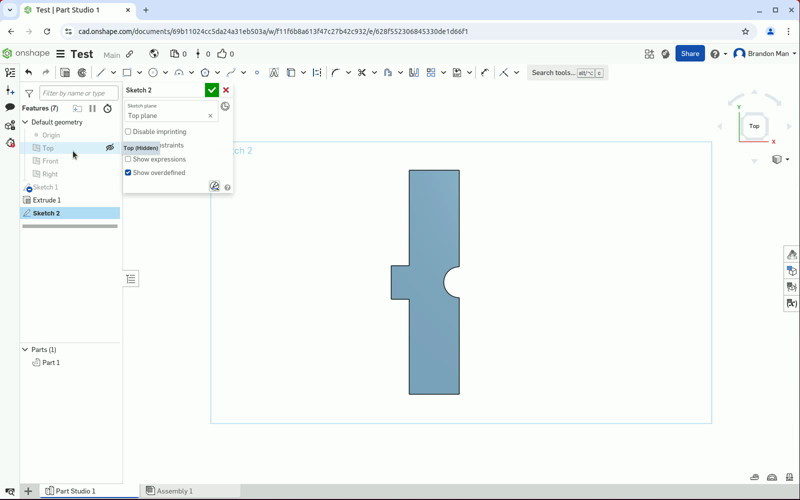
mouse_move(73, 352)
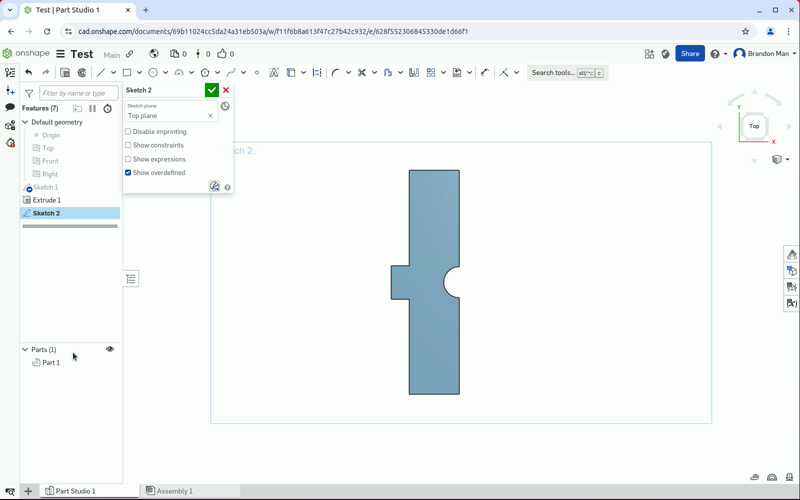
key(y)
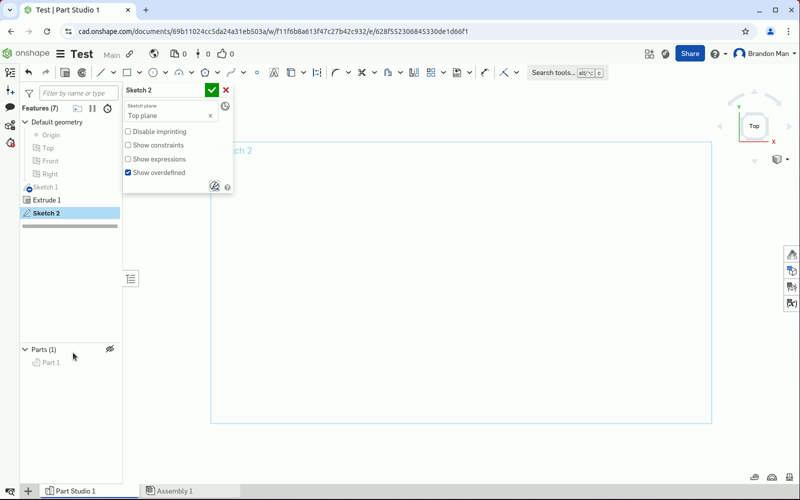
key(l)
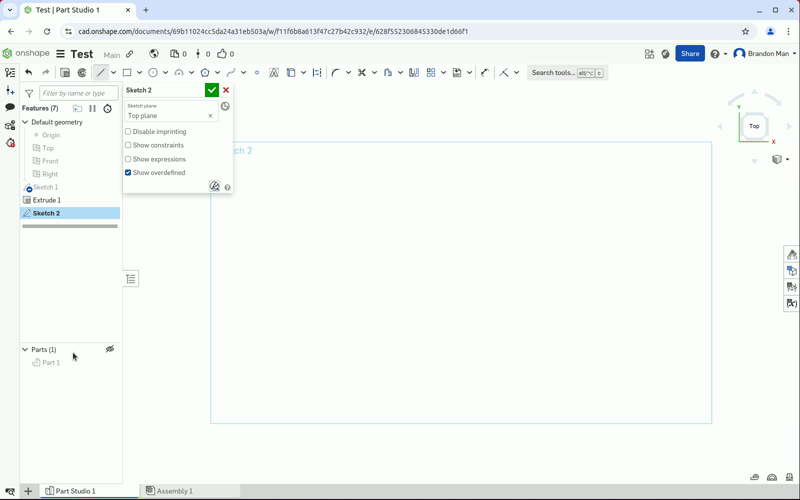
key_down(shift)
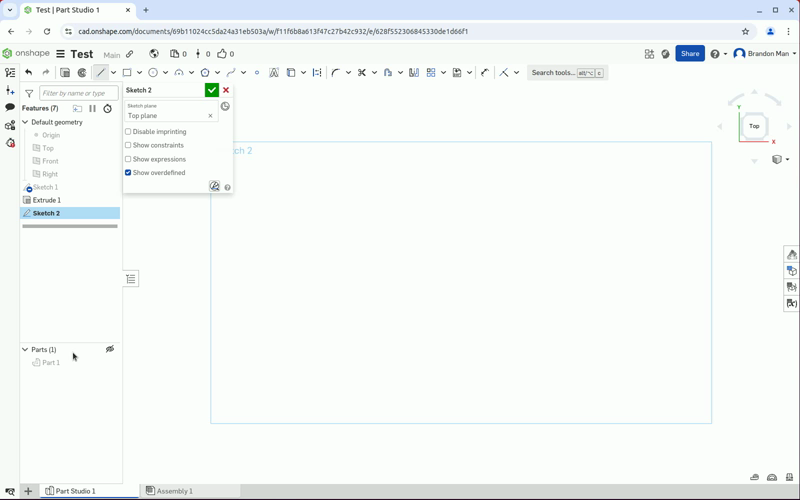
mouse_move(460, 395)
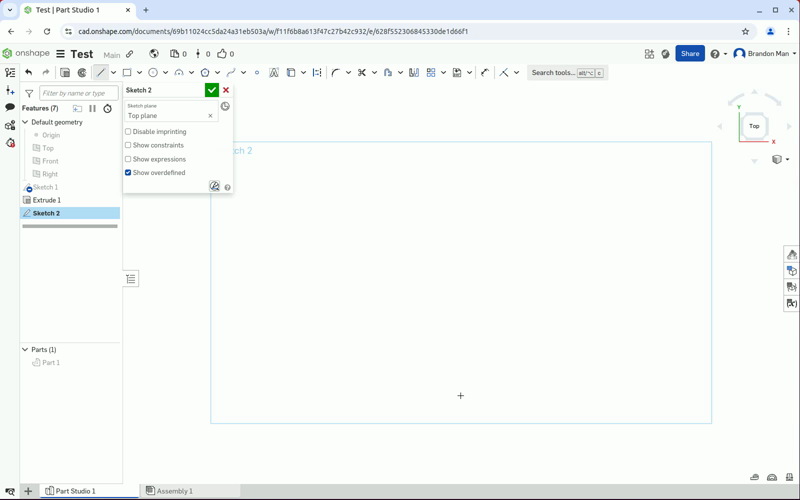
click(460, 395)
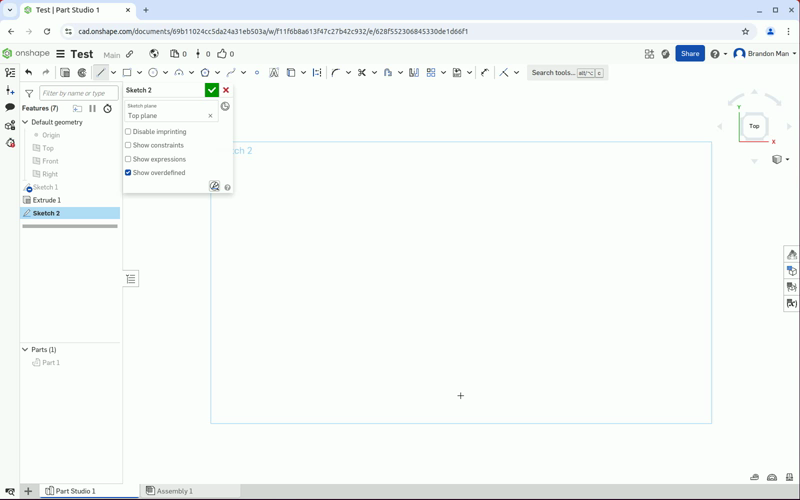
key_up(shift)
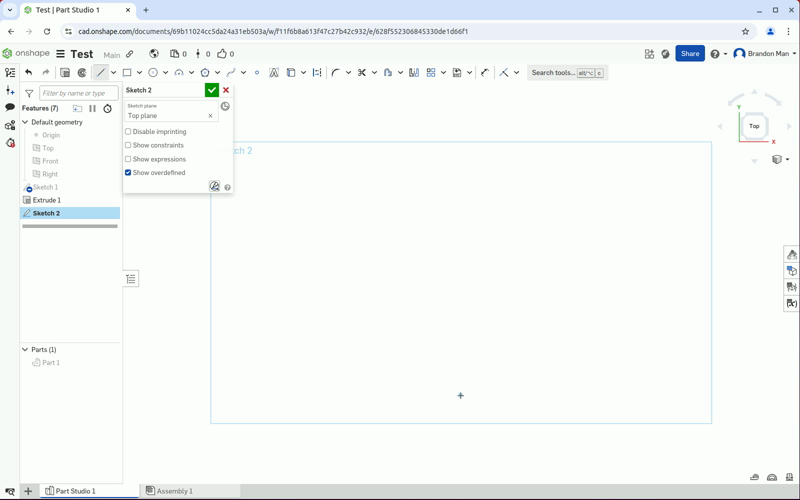
key_down(shift)
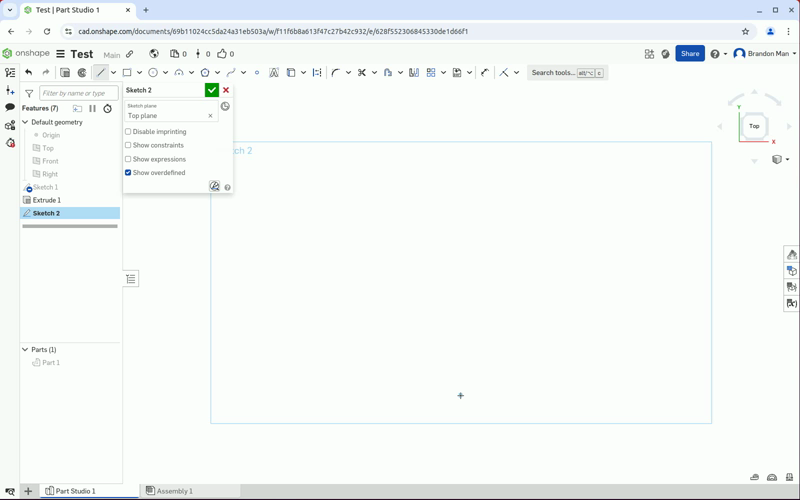
mouse_move(490, 395)
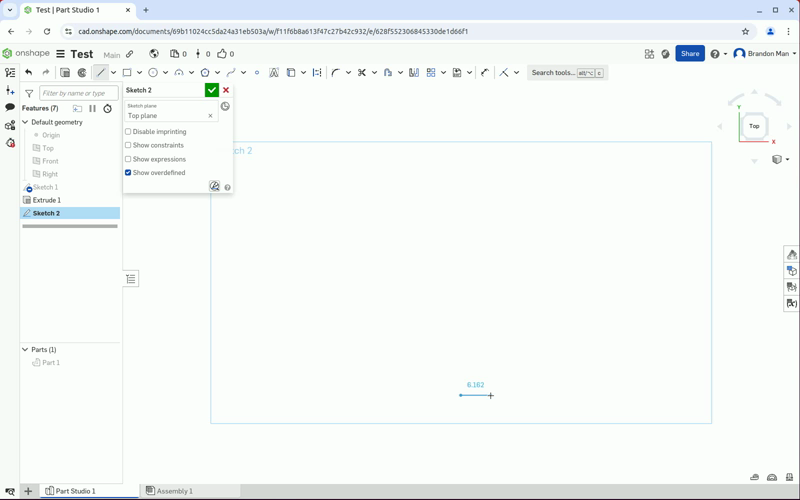
mouse_move(510, 395)
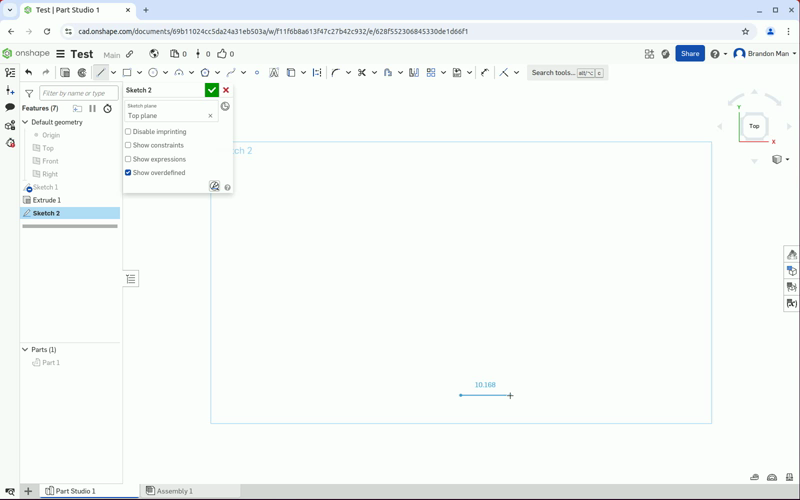
click(510, 395)
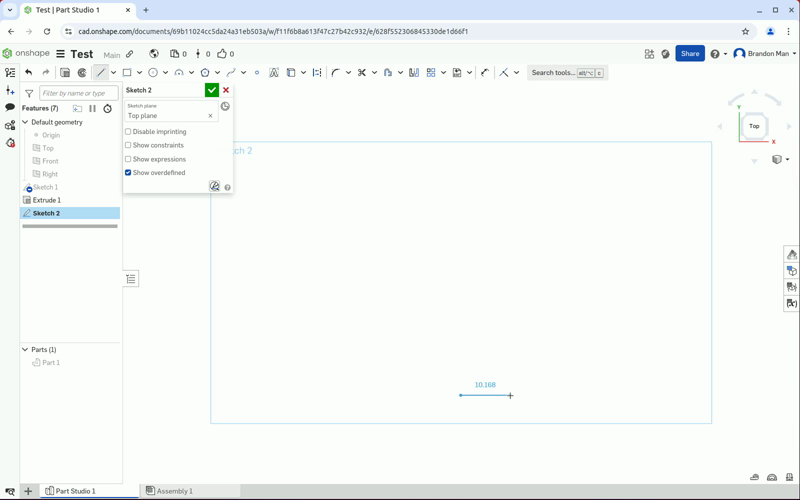
key_up(shift)
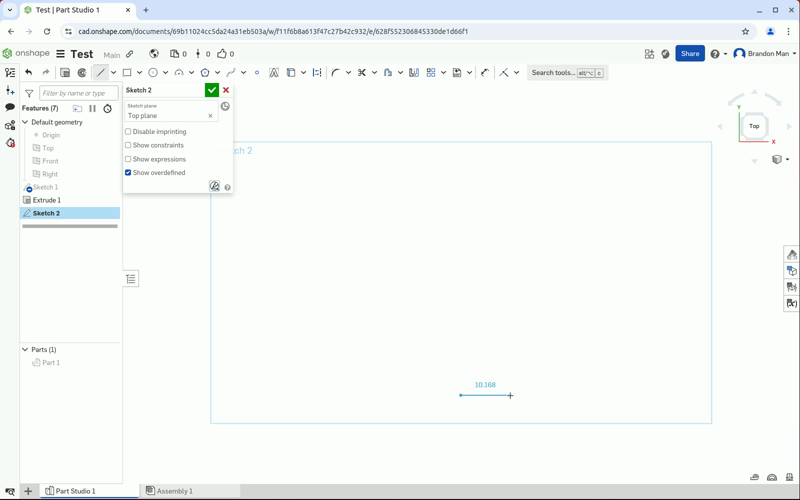
key_down(shift)
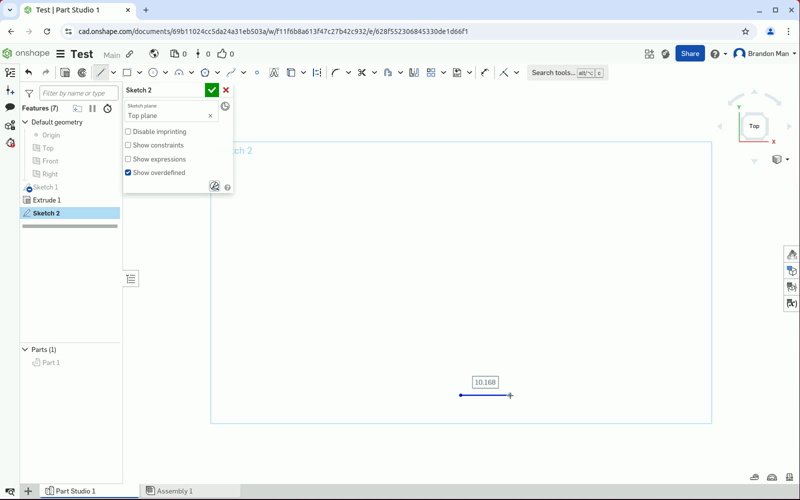
mouse_move(510, 301)
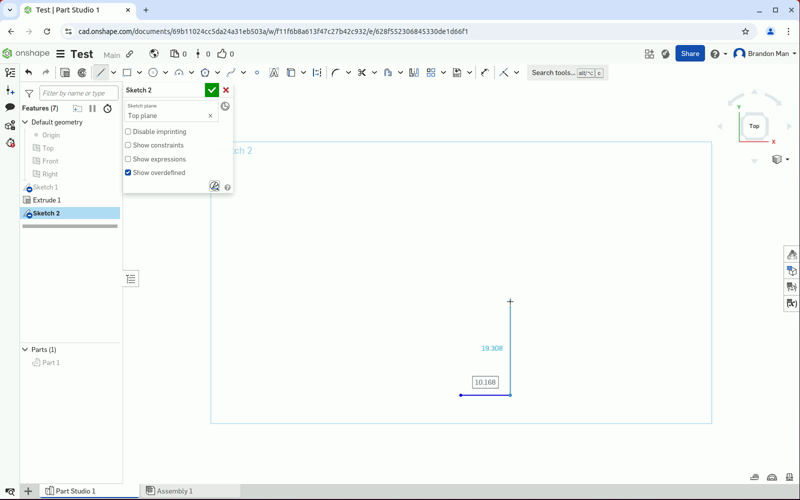
click(510, 301)
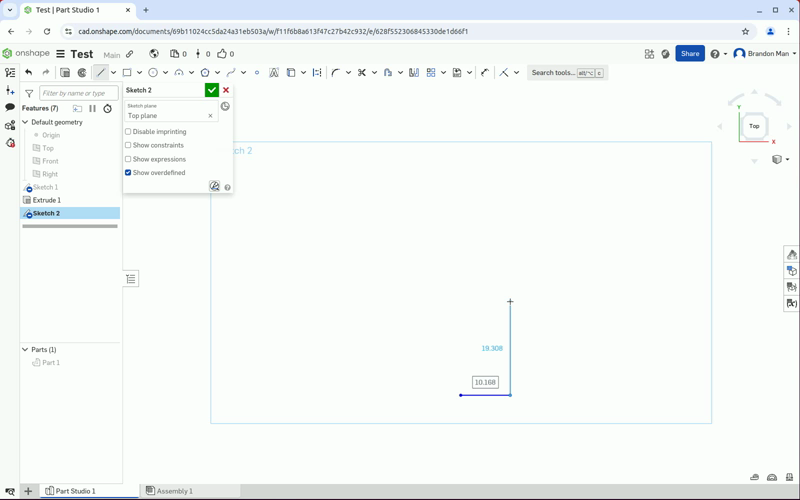
key_up(shift)
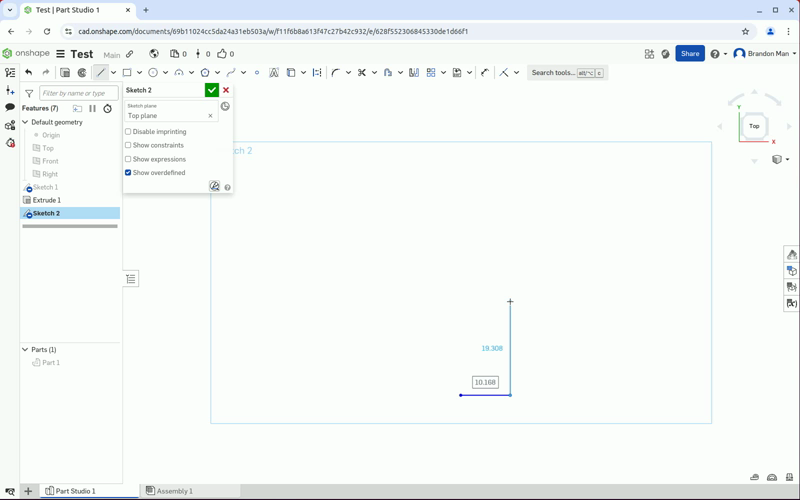
key_down(shift)
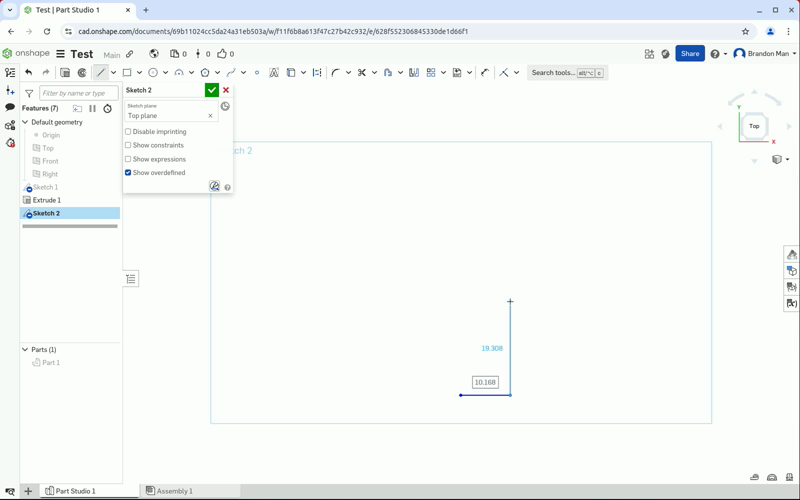
mouse_move(540, 301)
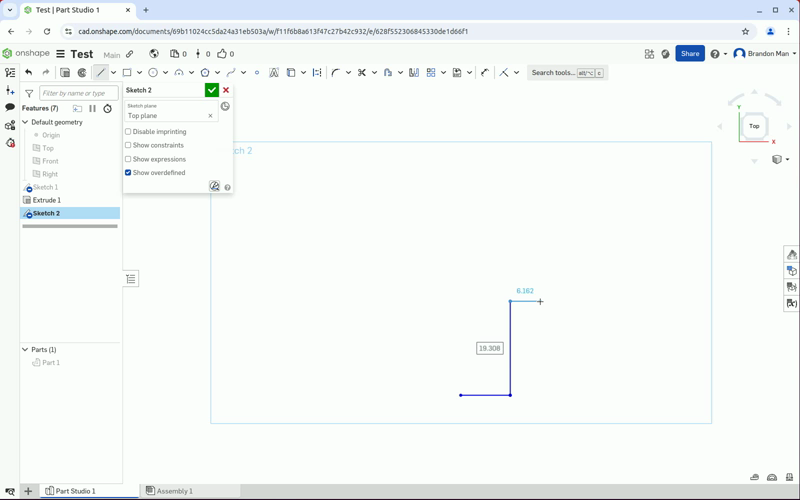
mouse_move(529, 301)
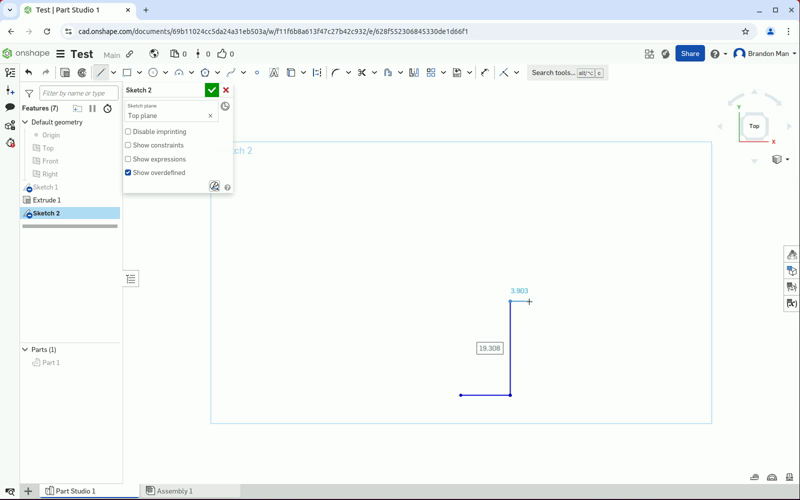
click(529, 301)
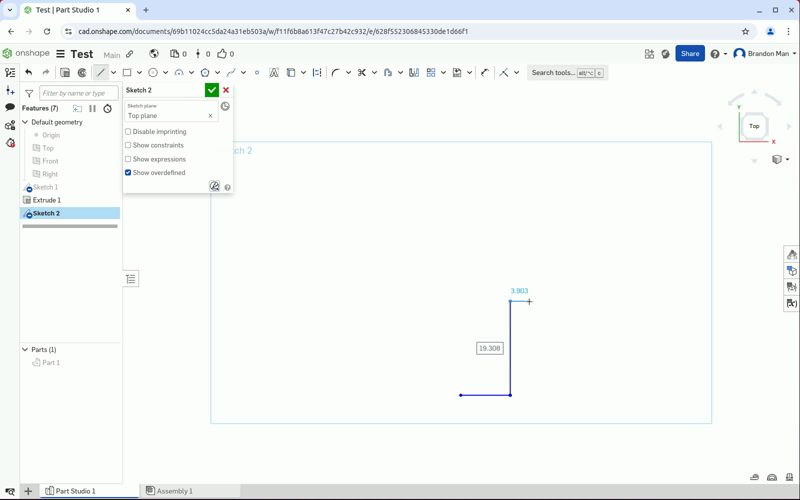
key_up(shift)
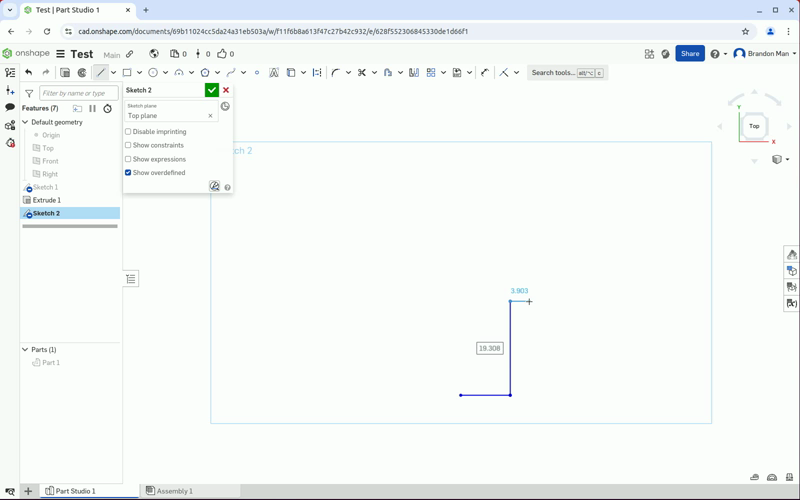
key_down(shift)
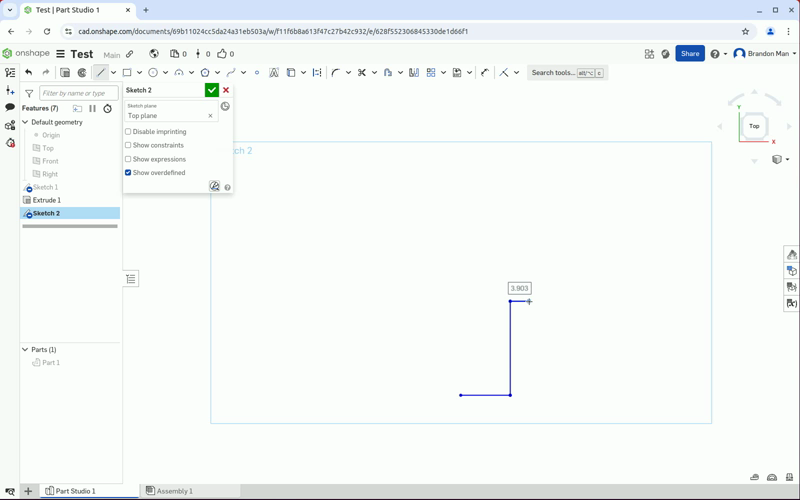
mouse_move(559, 301)
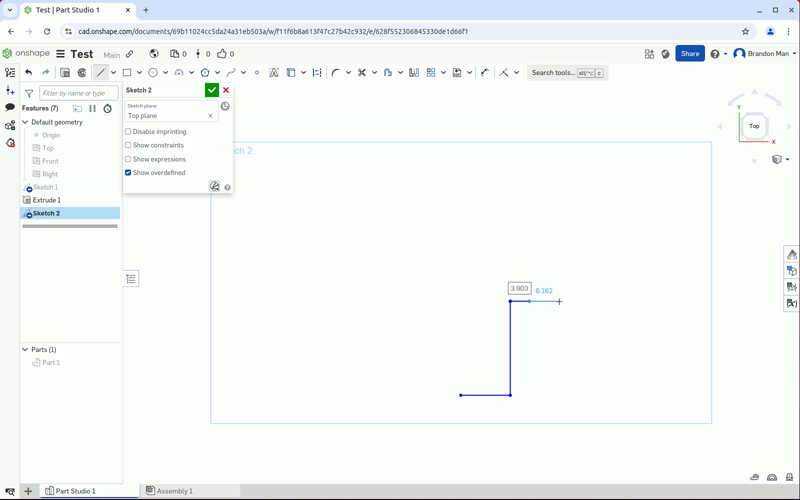
mouse_move(529, 265)
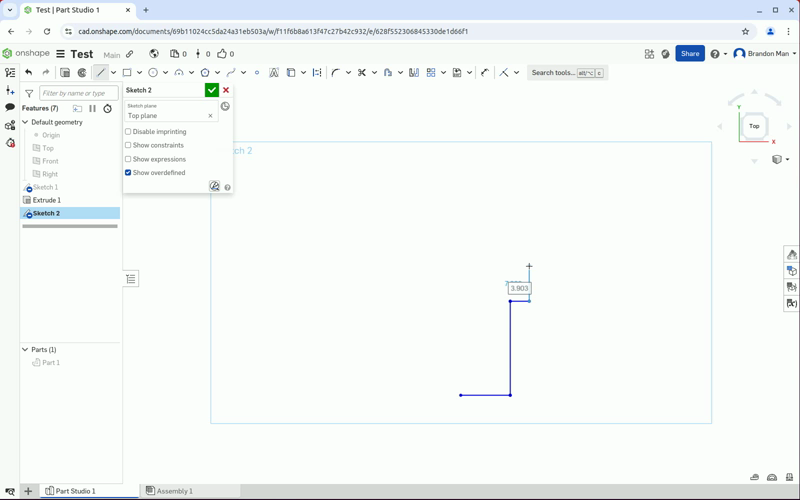
click(529, 265)
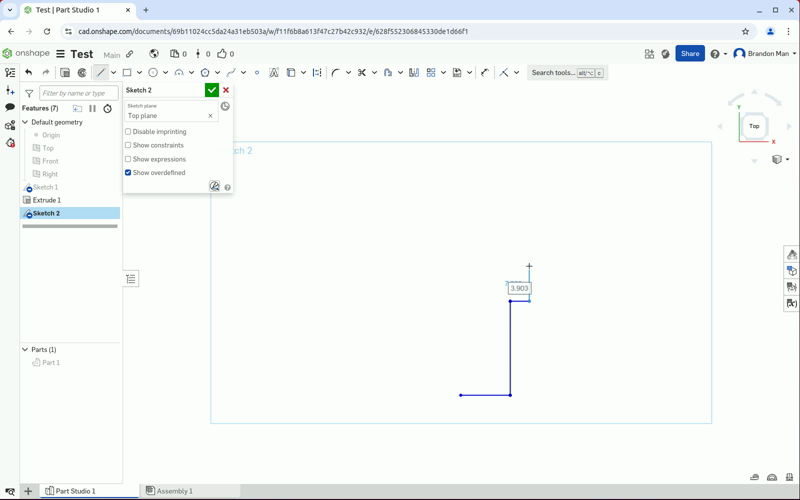
key_up(shift)
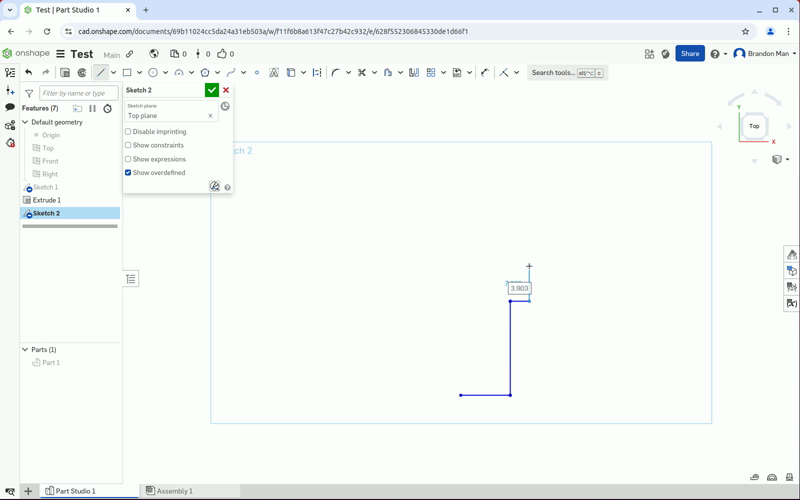
key_down(shift)
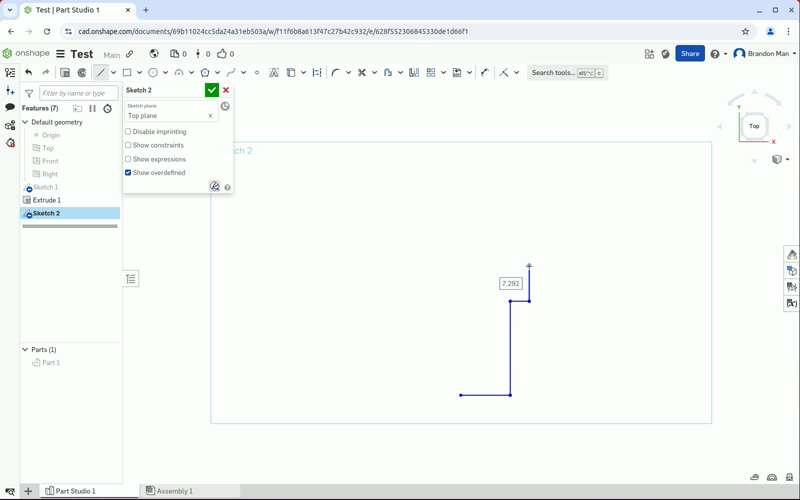
mouse_move(559, 265)
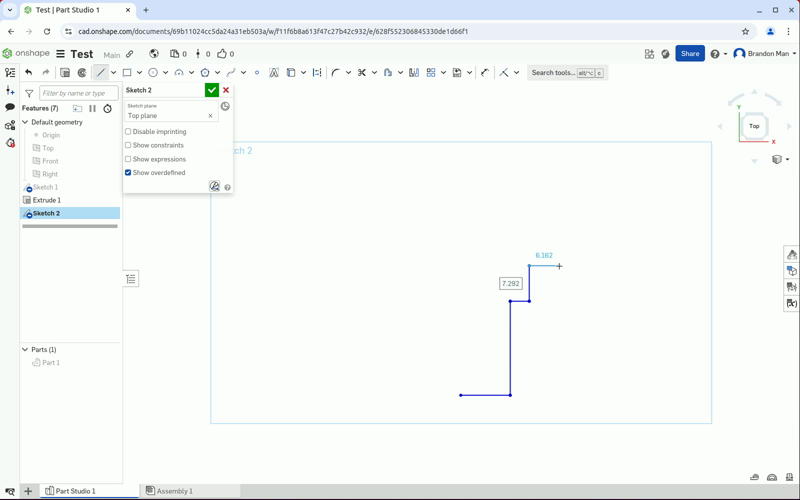
mouse_move(510, 265)
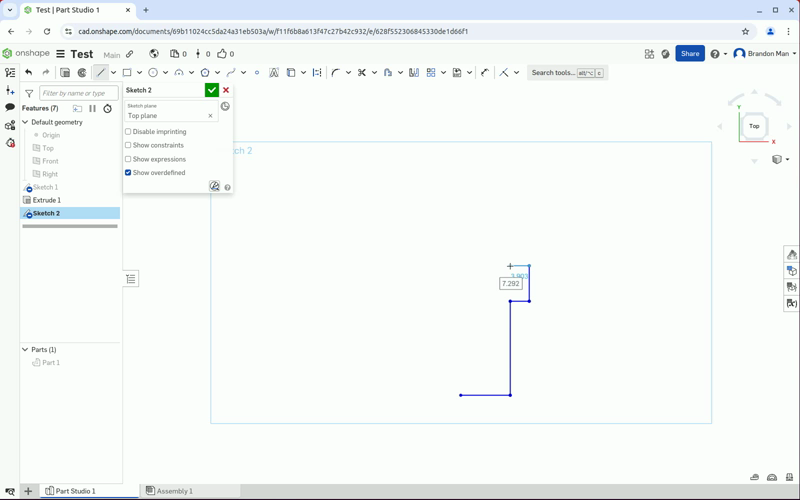
click(510, 265)
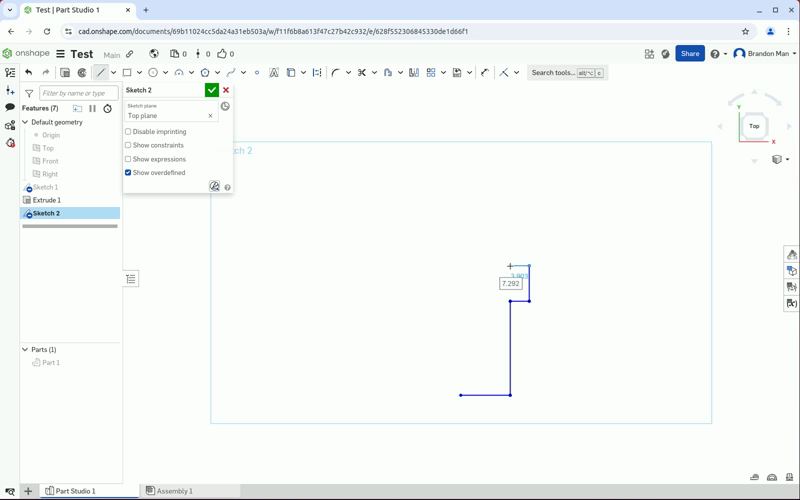
key_up(shift)
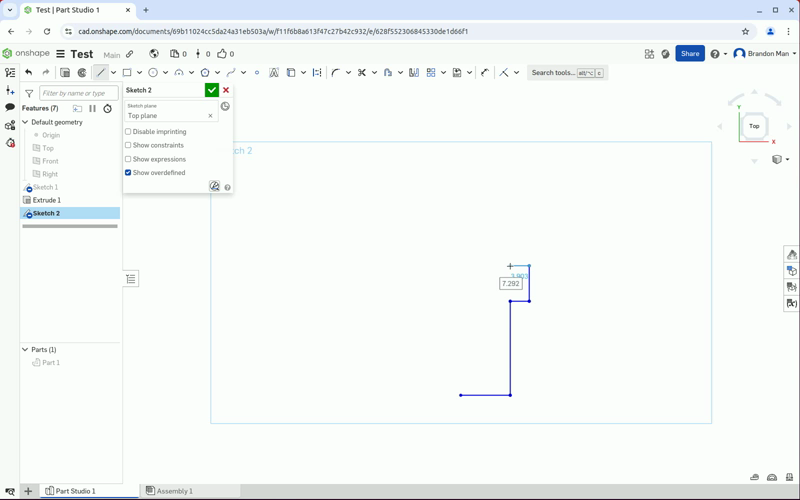
key_down(shift)
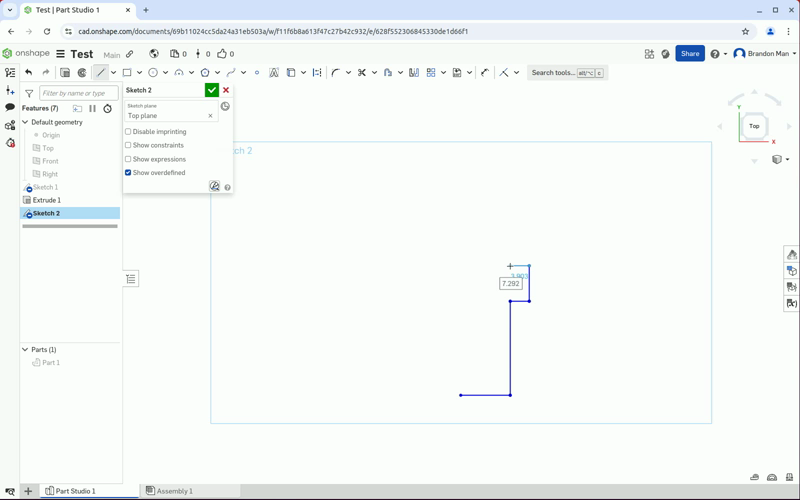
mouse_move(510, 171)
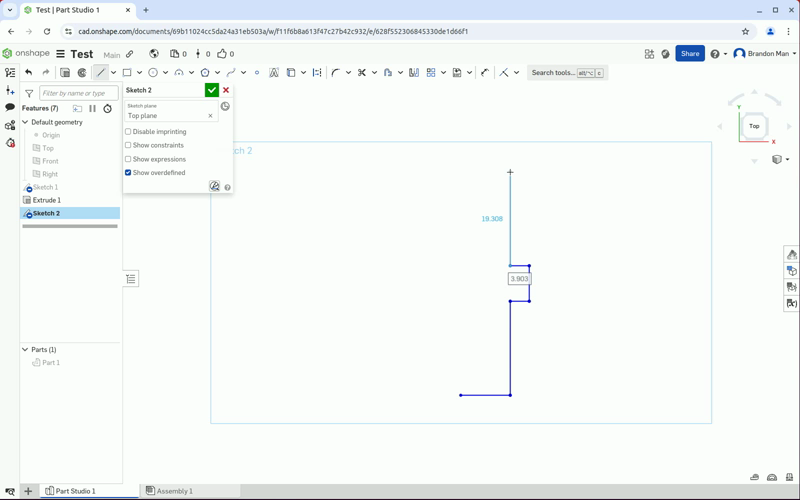
click(510, 171)
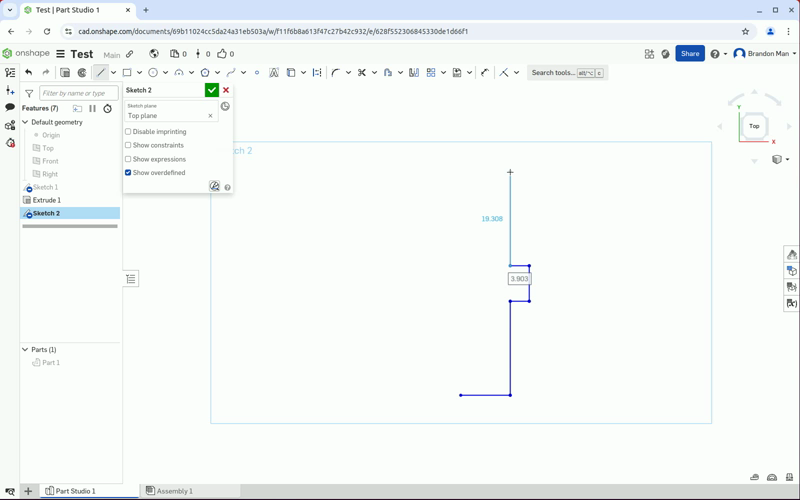
key_up(shift)
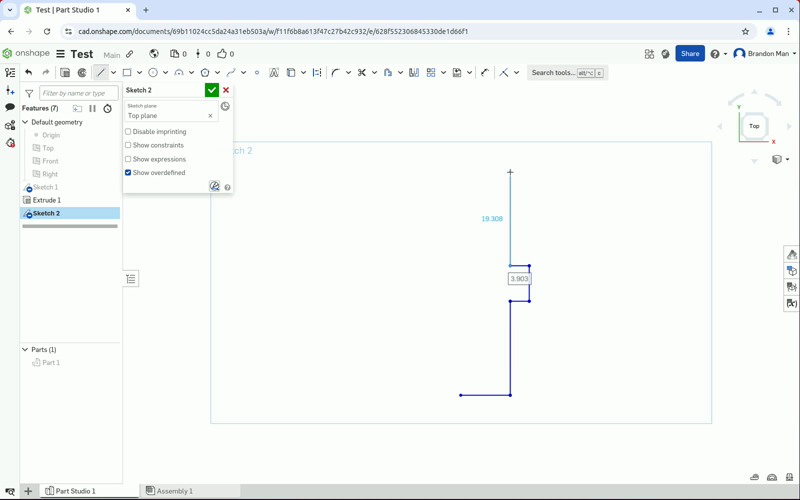
key_down(shift)
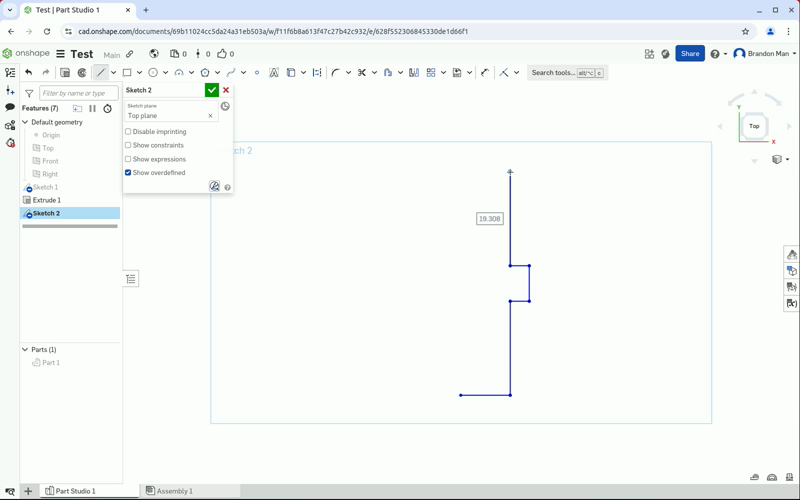
mouse_move(540, 171)
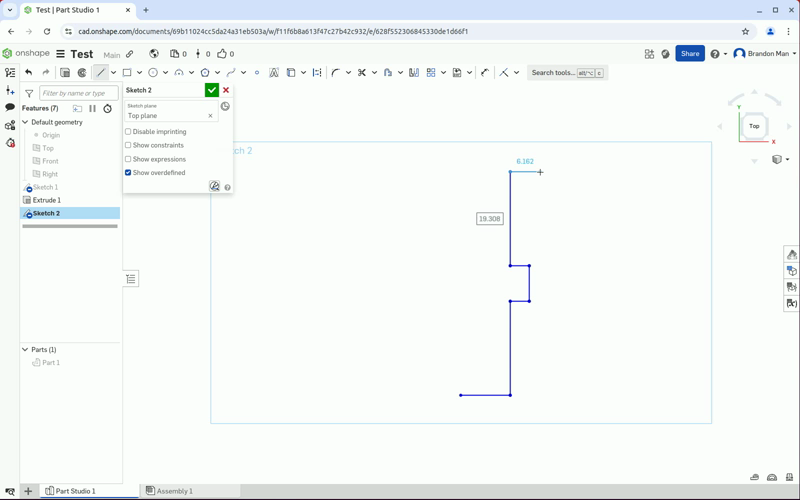
mouse_move(460, 171)
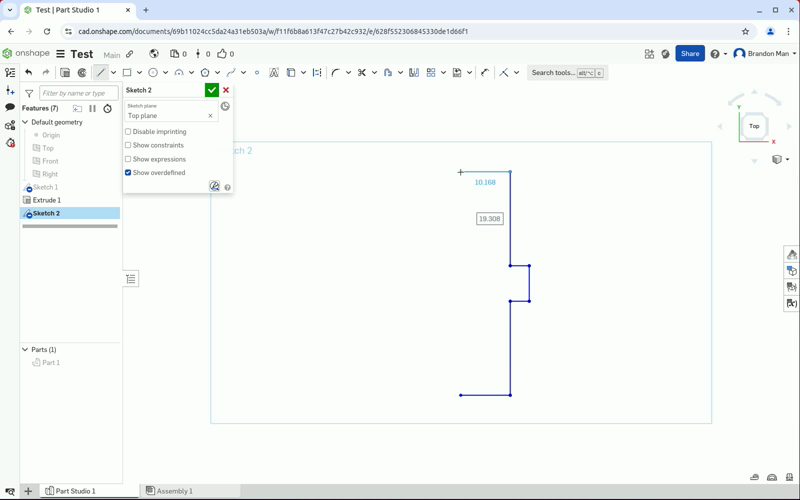
click(460, 171)
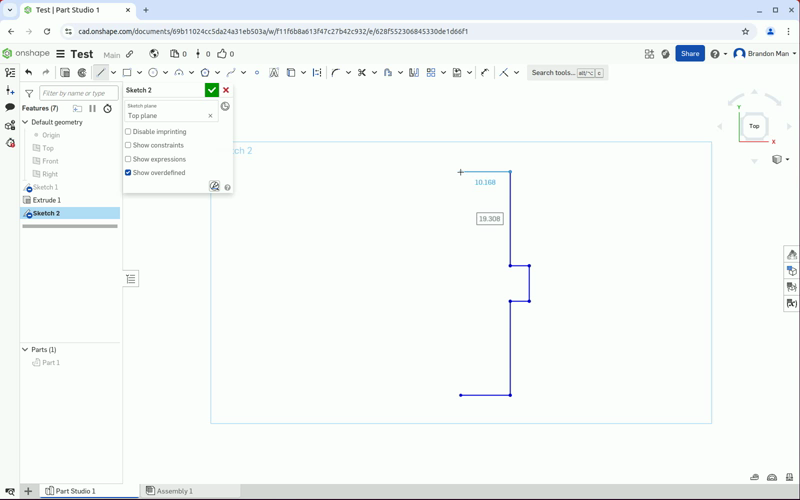
key_up(shift)
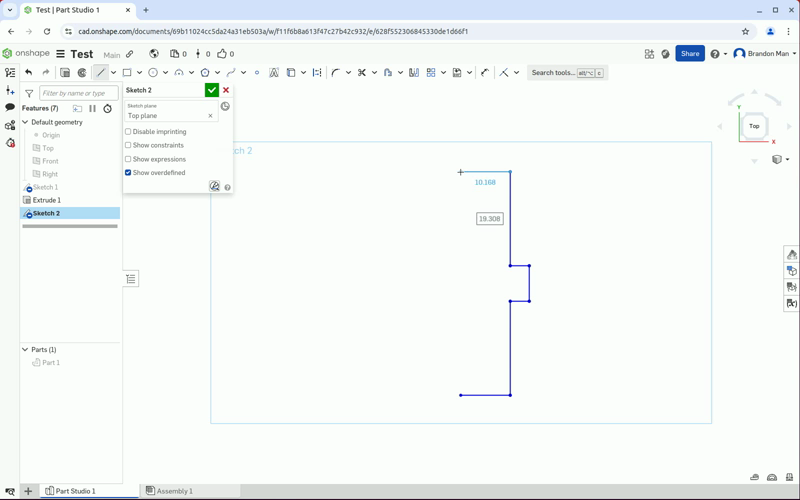
key_down(shift)
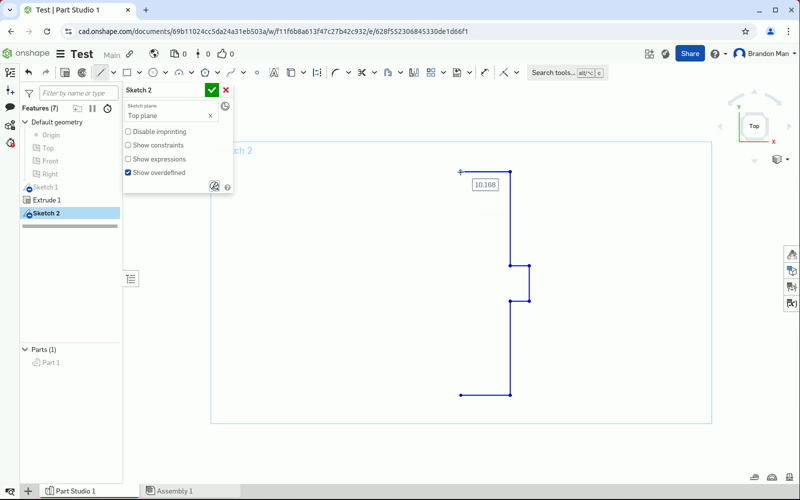
mouse_move(460, 268)
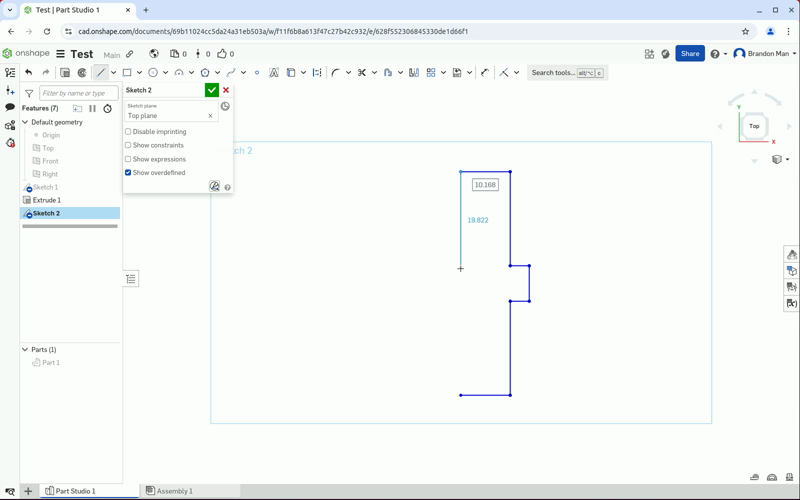
click(460, 268)
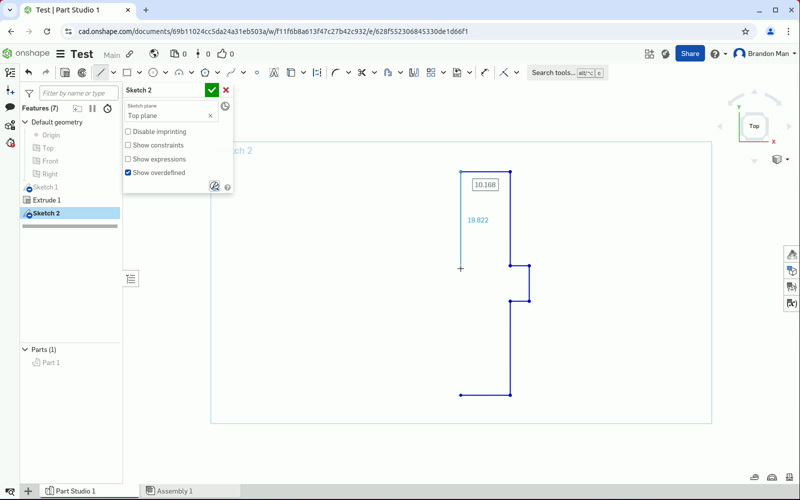
key_up(shift)
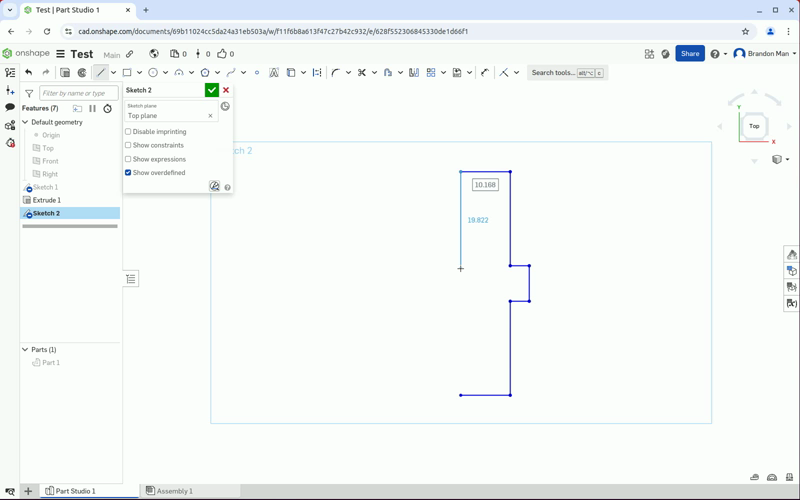
key(esc)
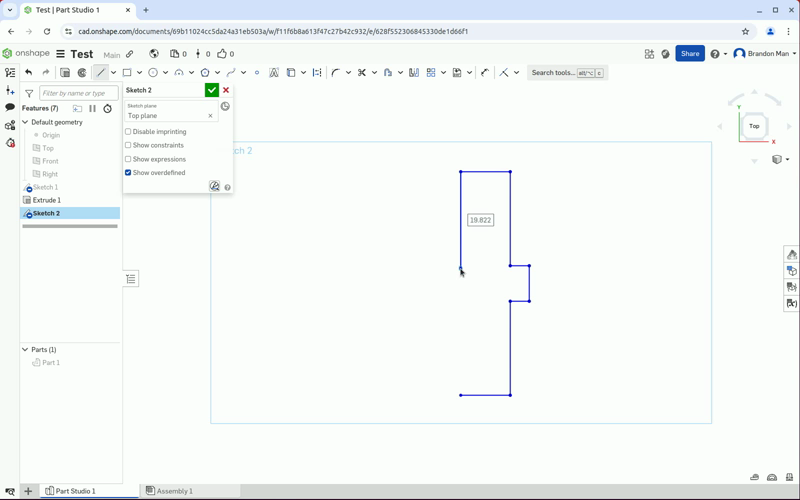
key(a)
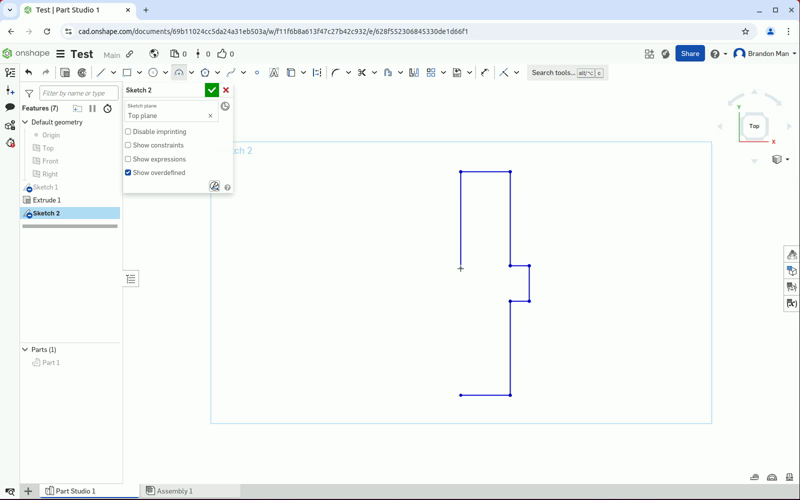
mouse_move(460, 268)
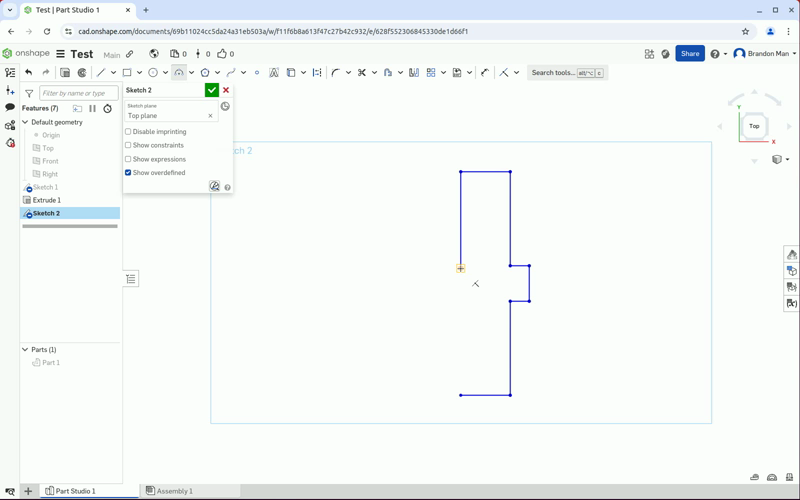
click(460, 268)
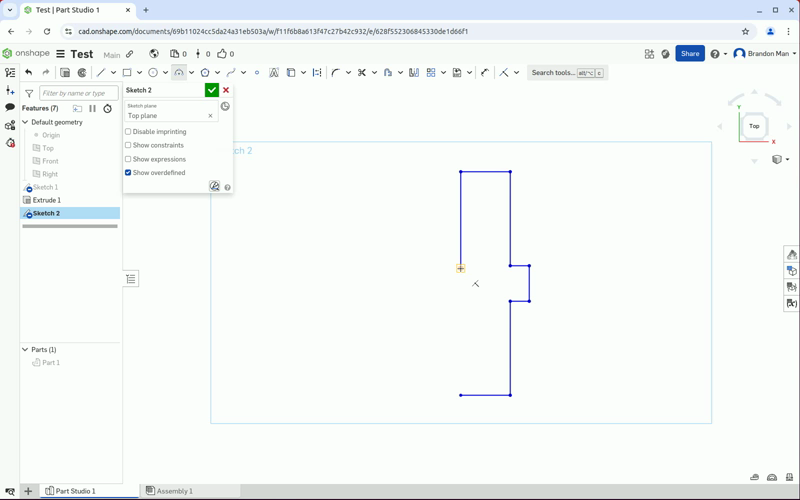
key_down(shift)
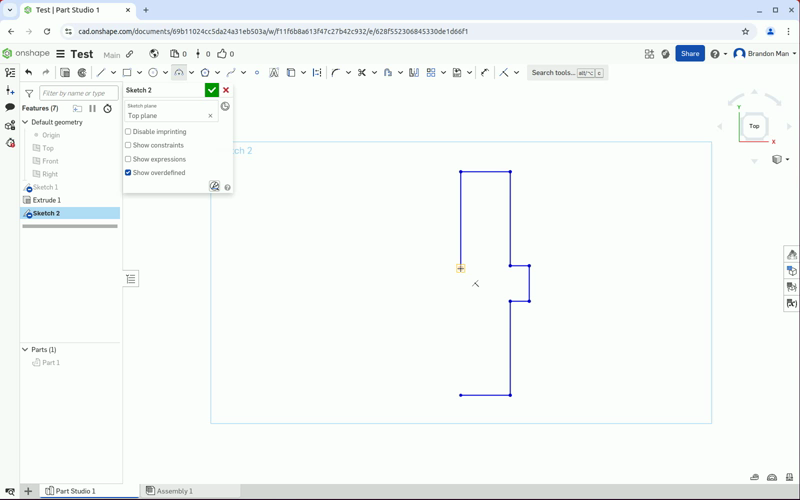
mouse_move(460, 298)
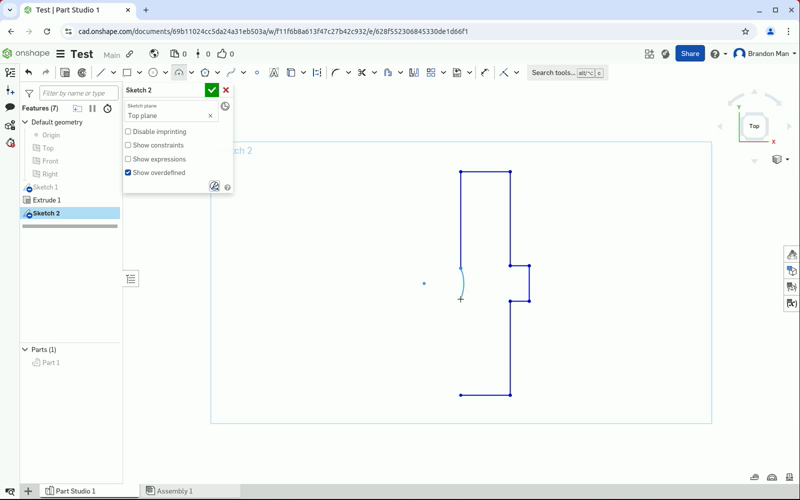
click(460, 298)
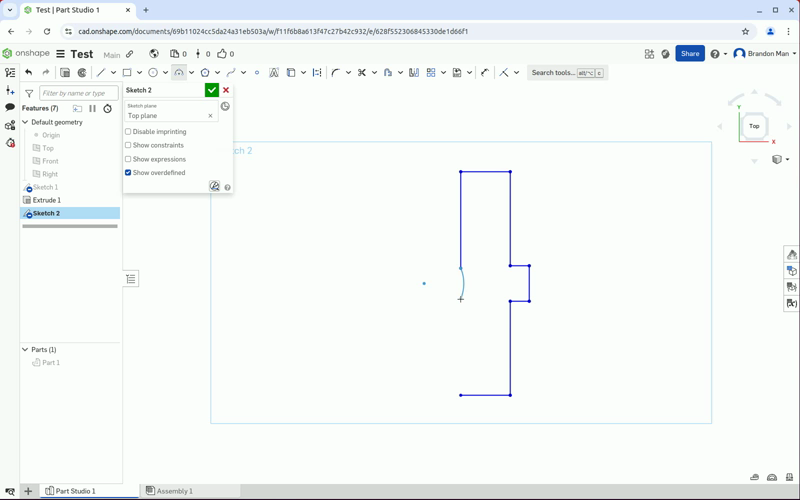
mouse_move(476, 283)
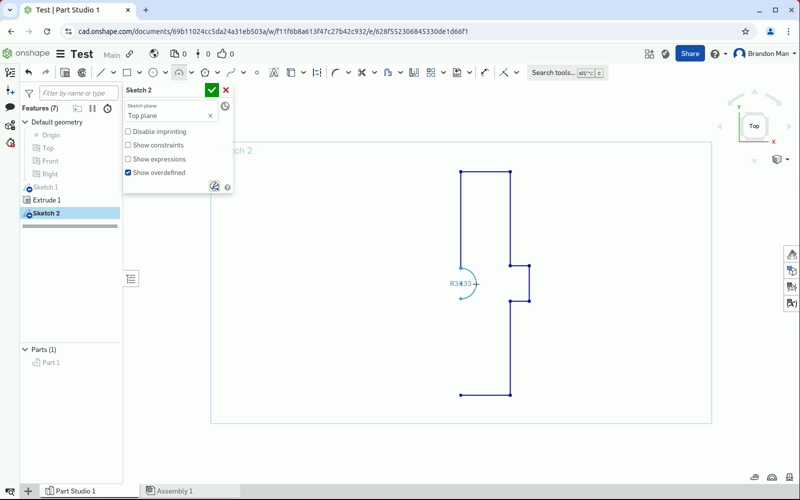
click(476, 283)
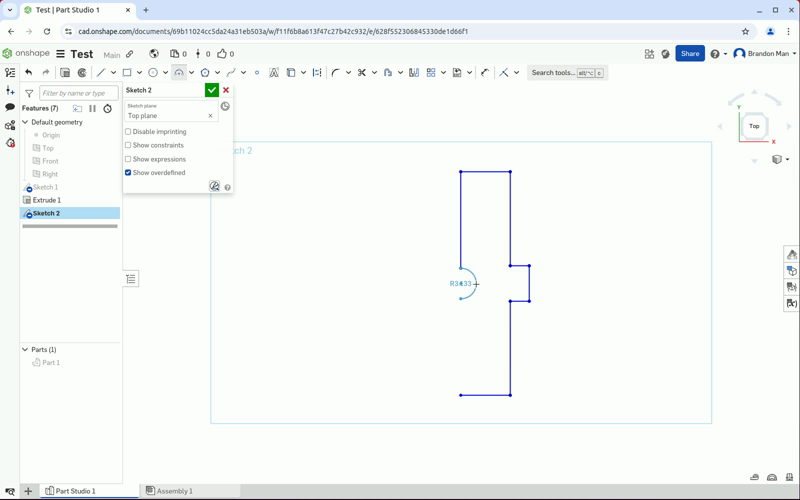
key_up(shift)
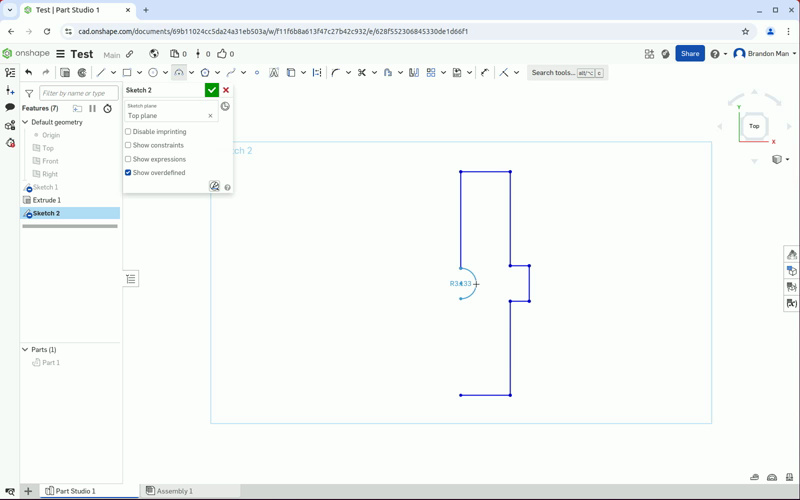
key(esc)
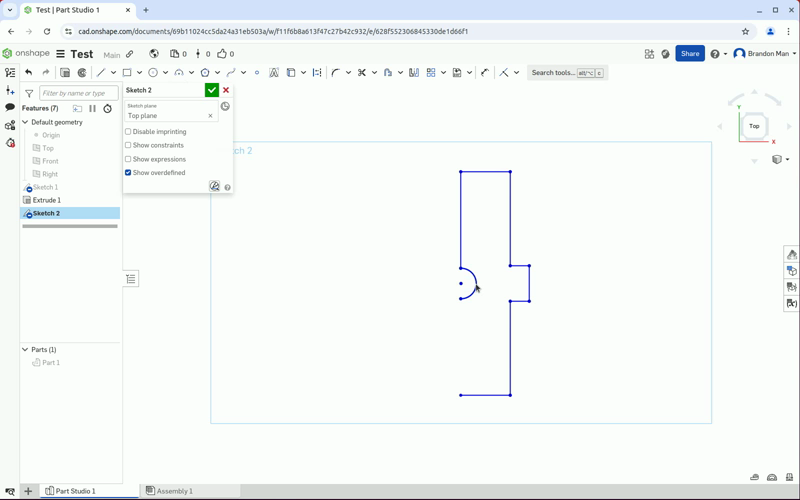
key(l)
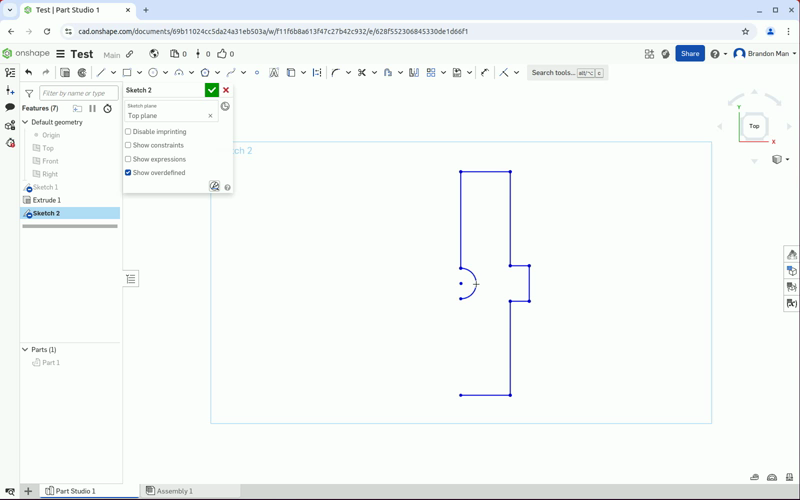
mouse_move(460, 298)
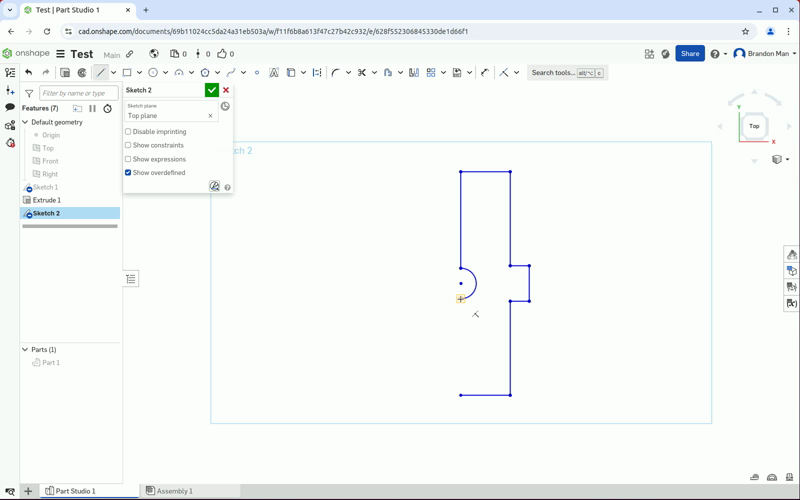
click(460, 298)
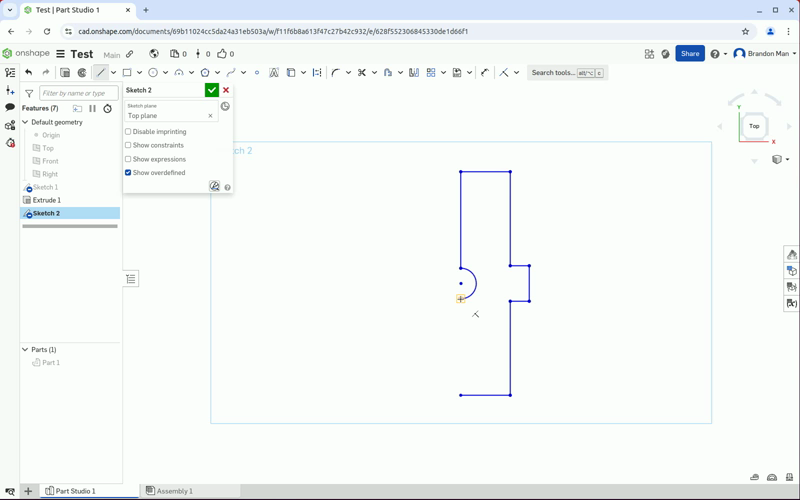
key_down(shift)
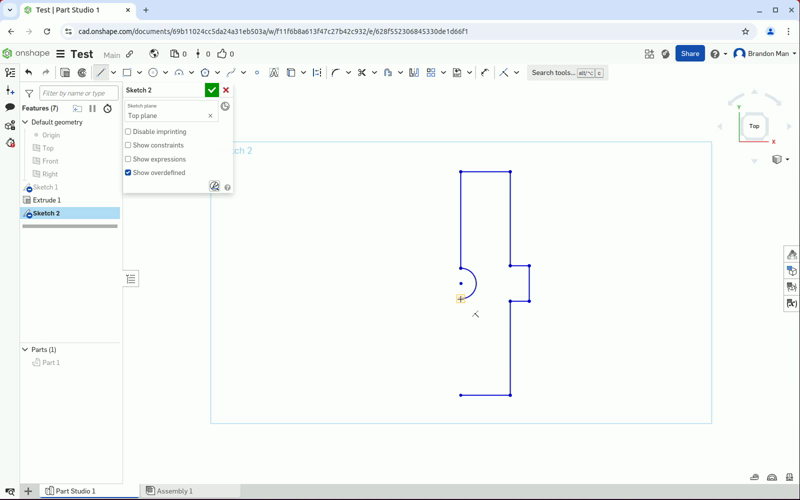
mouse_move(460, 395)
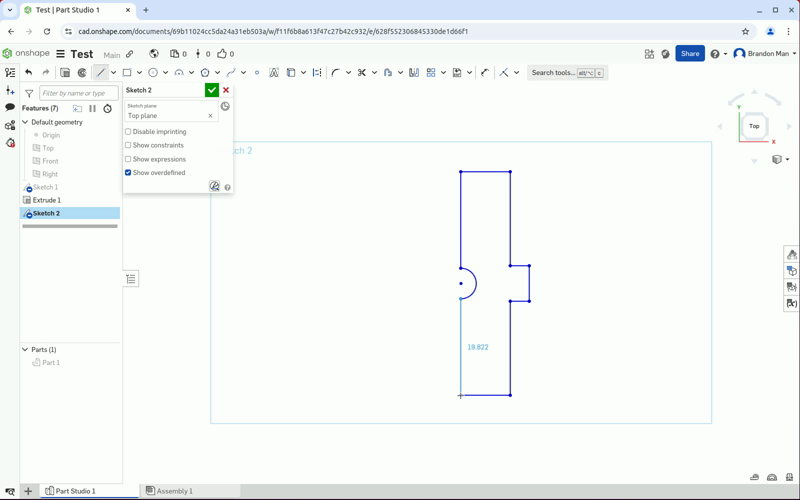
key_up(shift)
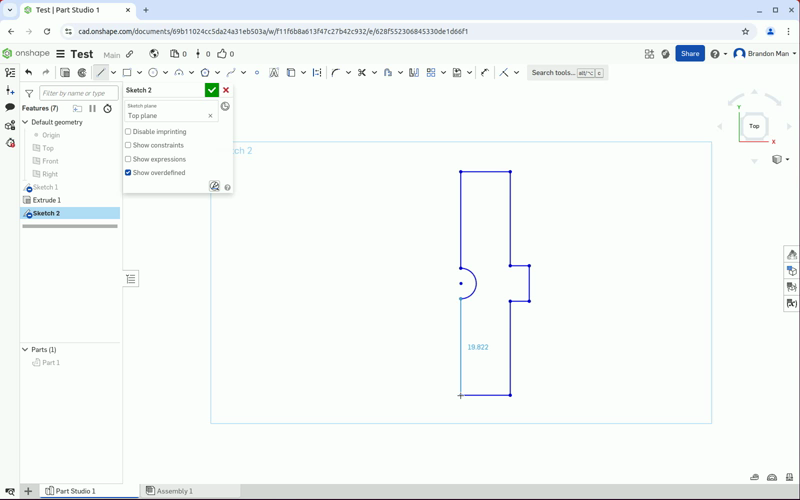
click(460, 395)
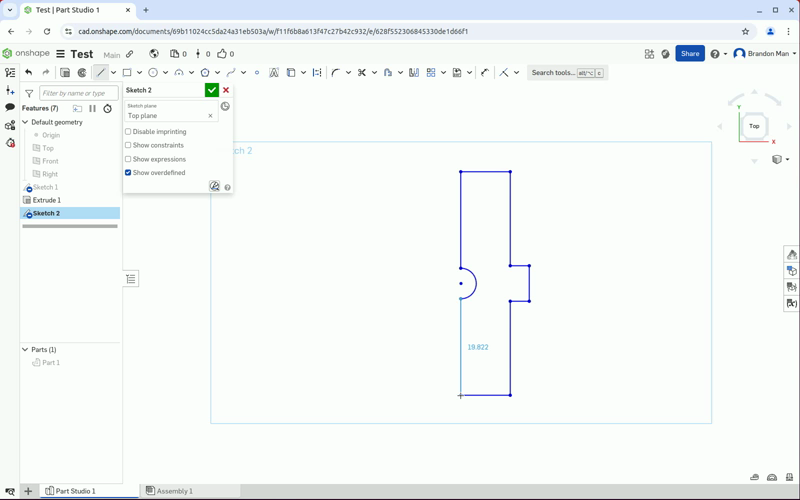
key(esc)
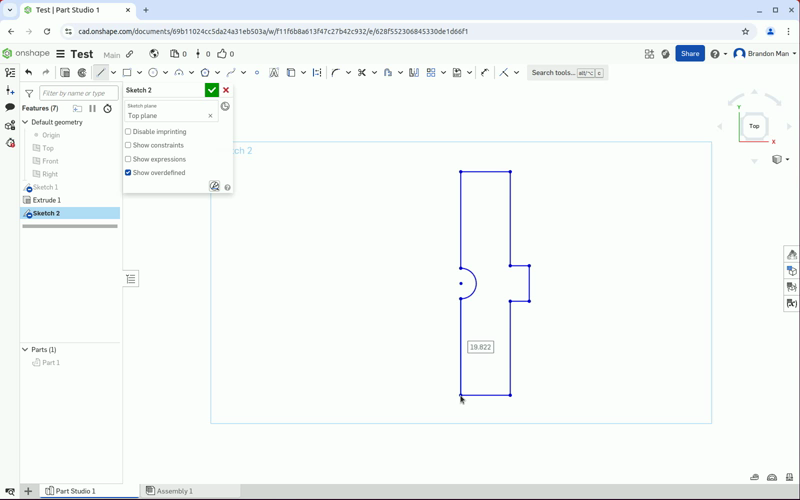
mouse_move(475, 191)
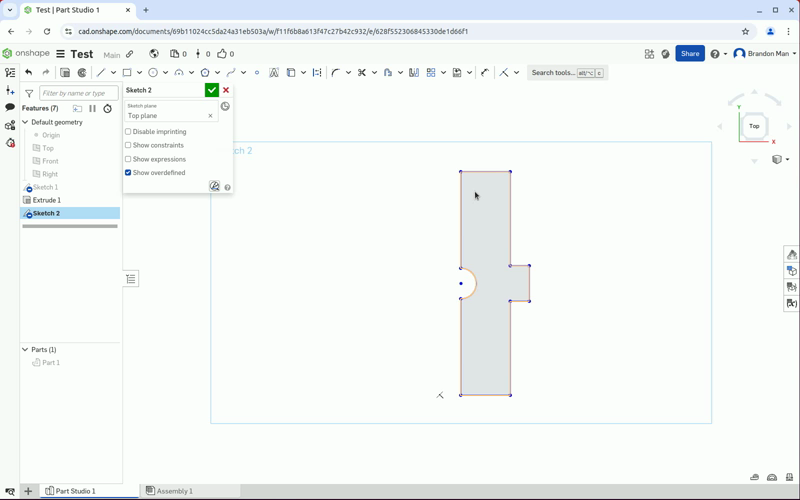
scroll(6)
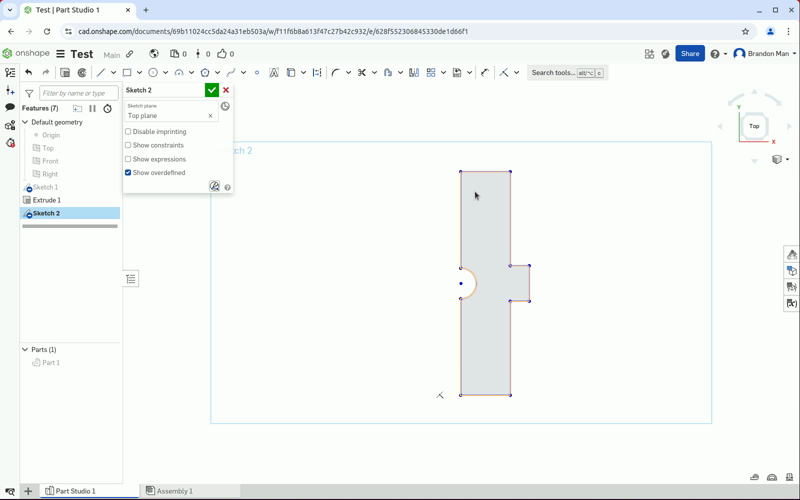
scroll(6)
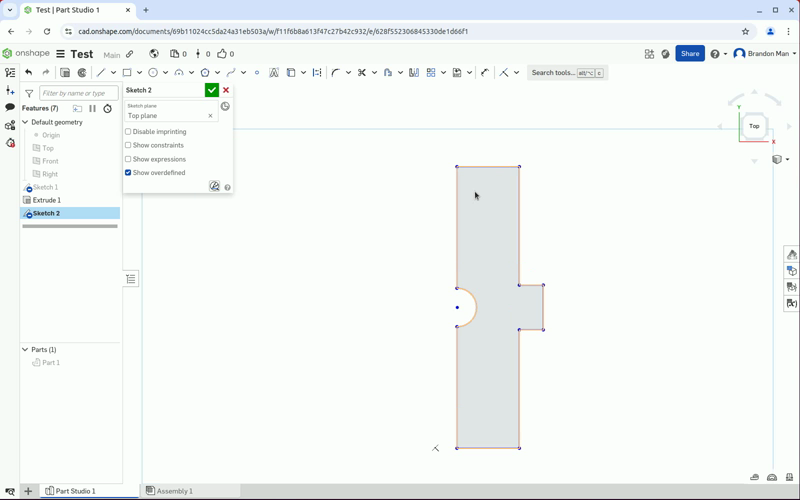
scroll(6)
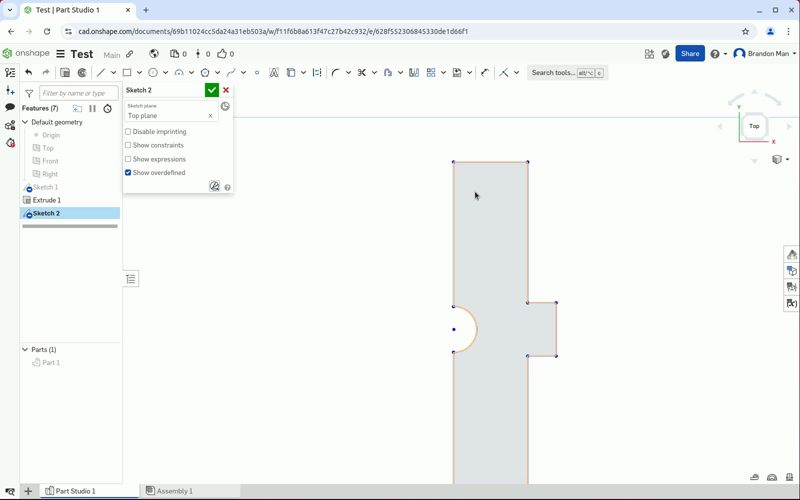
scroll(6)
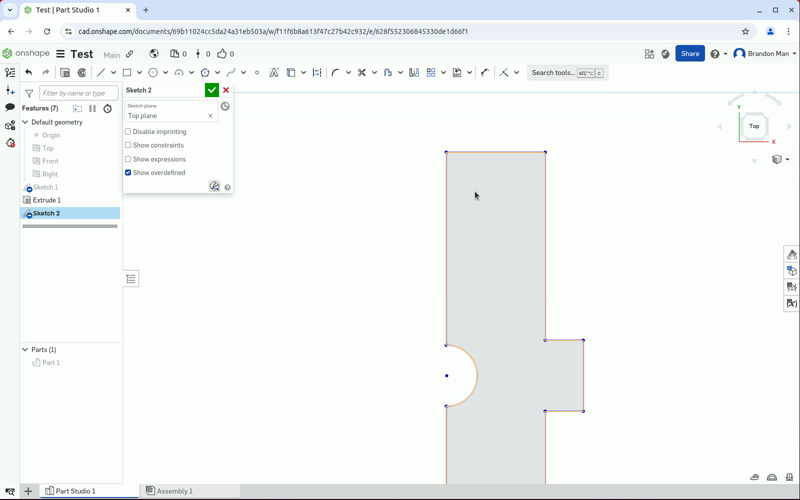
scroll(6)
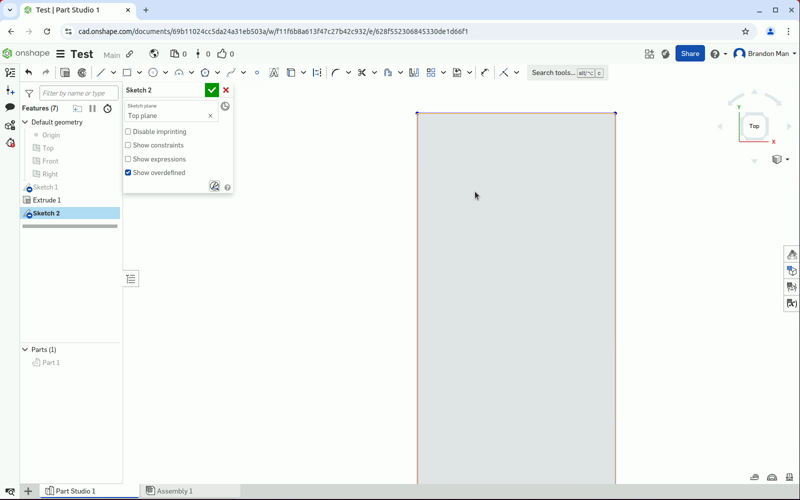
scroll(6)
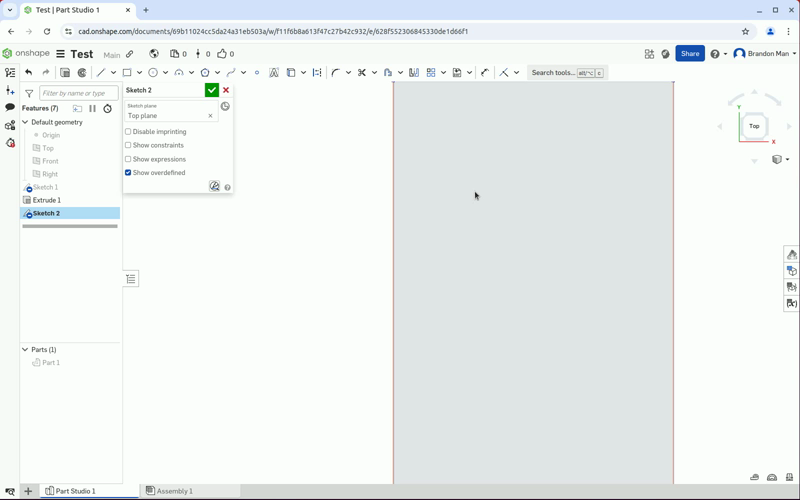
scroll(6)
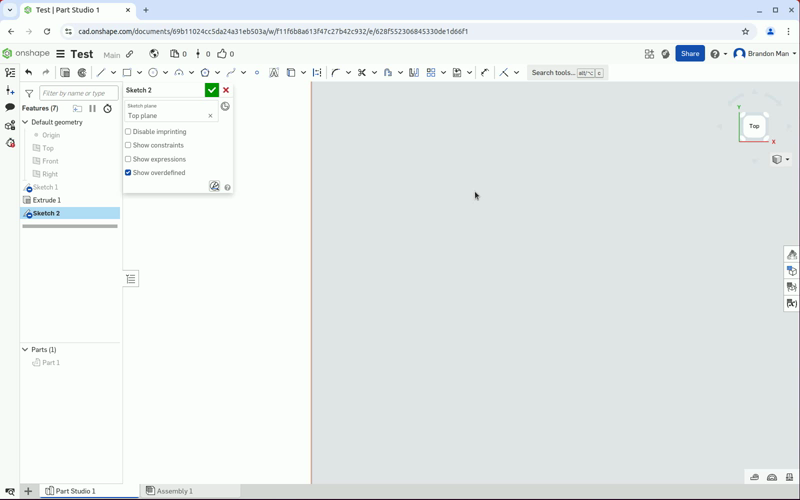
click(475, 191)
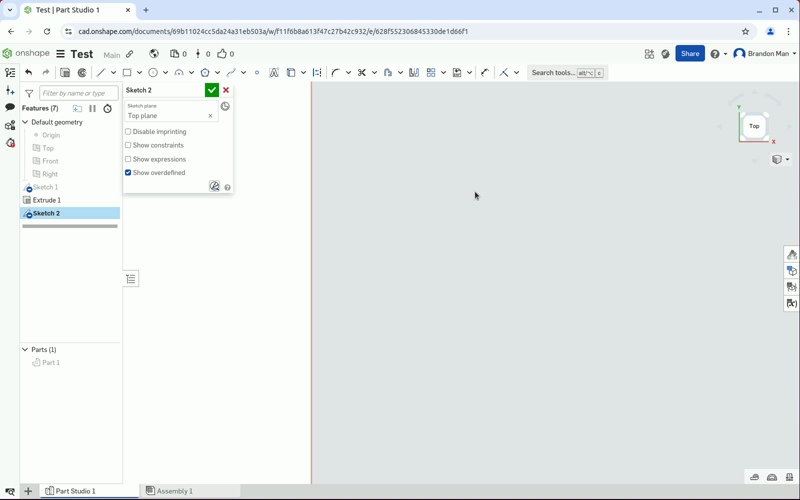
scroll(-6)
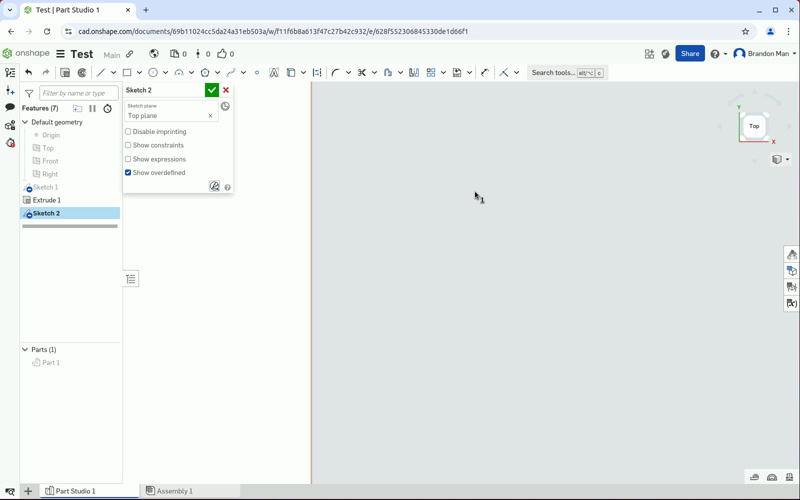
scroll(-6)
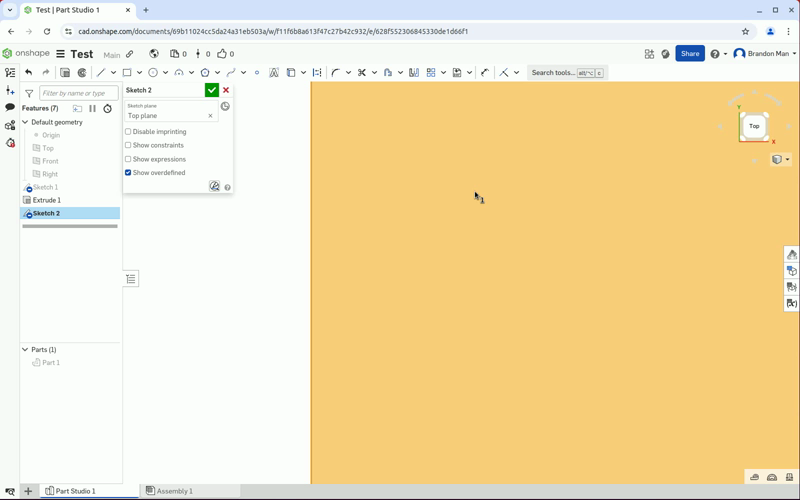
scroll(-6)
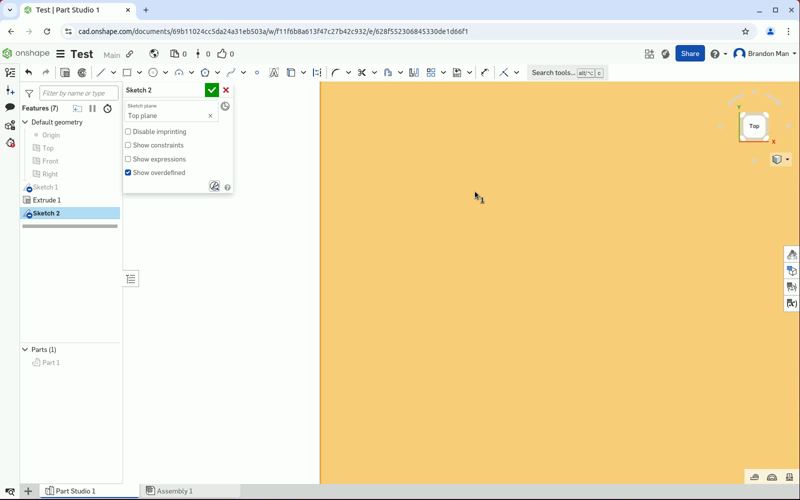
scroll(-6)
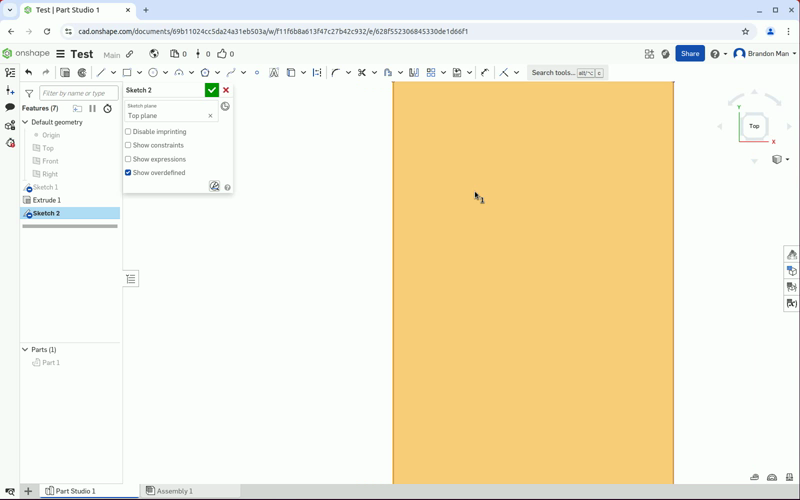
scroll(-6)
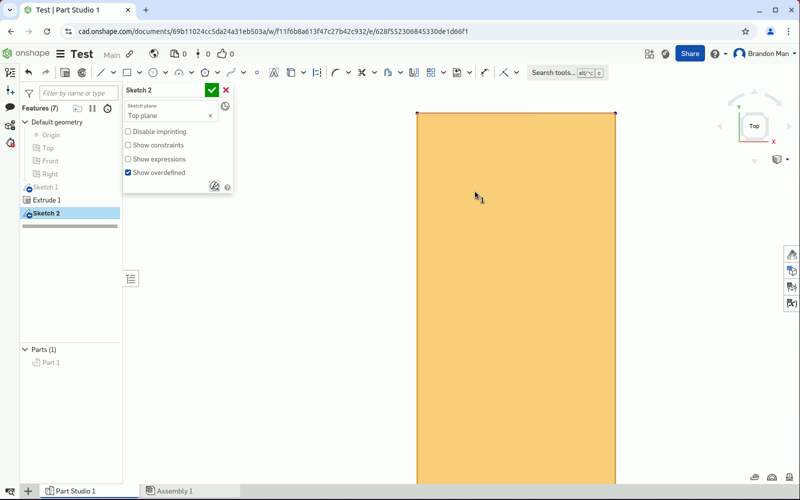
scroll(-6)
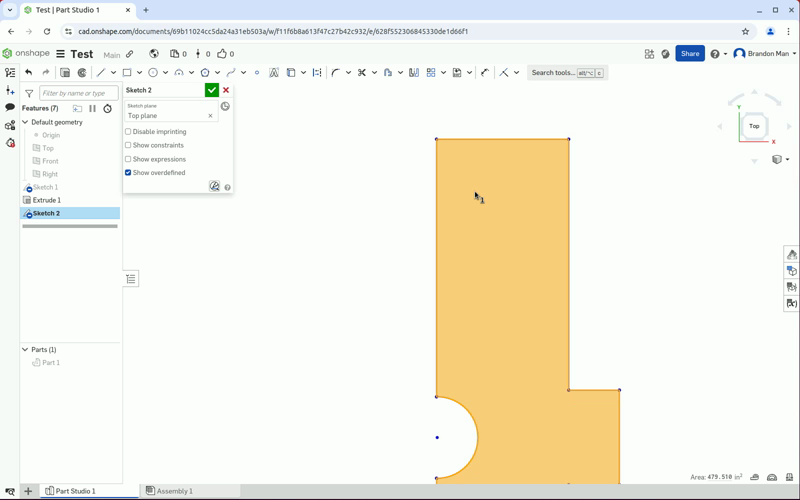
scroll(-6)
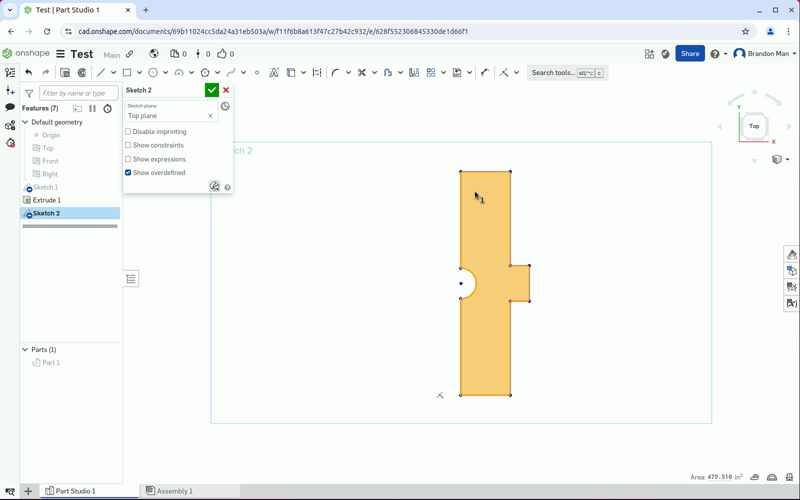
mouse_move(73, 352)
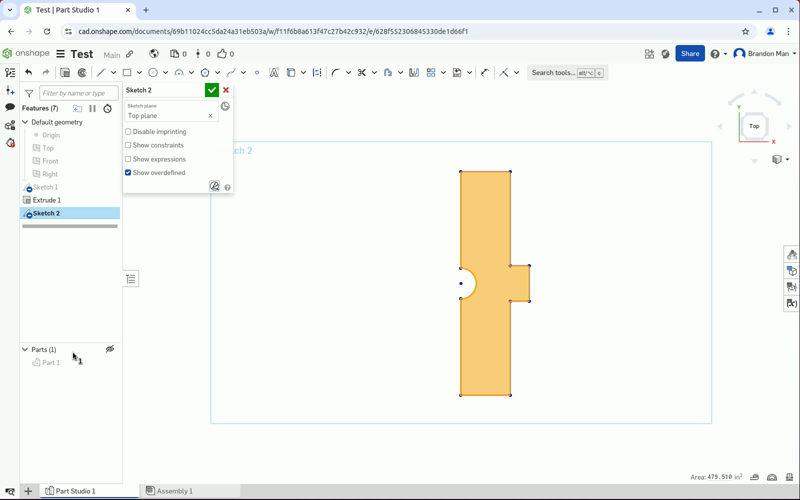
key(shift+y)
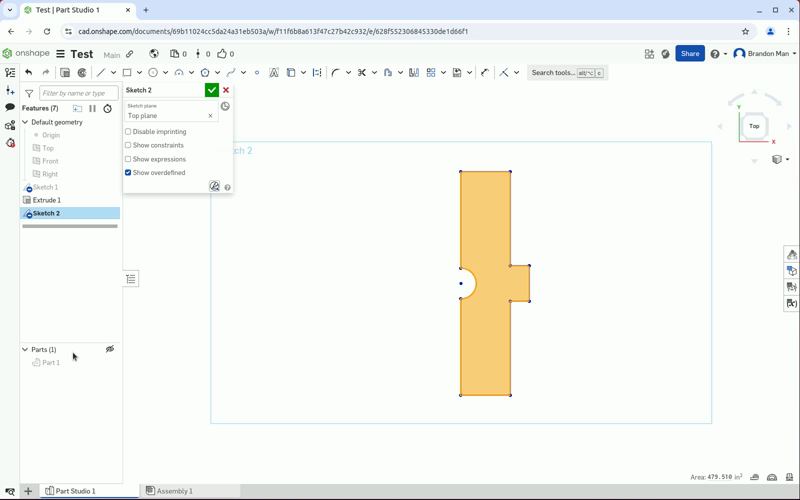
key(shift+e)
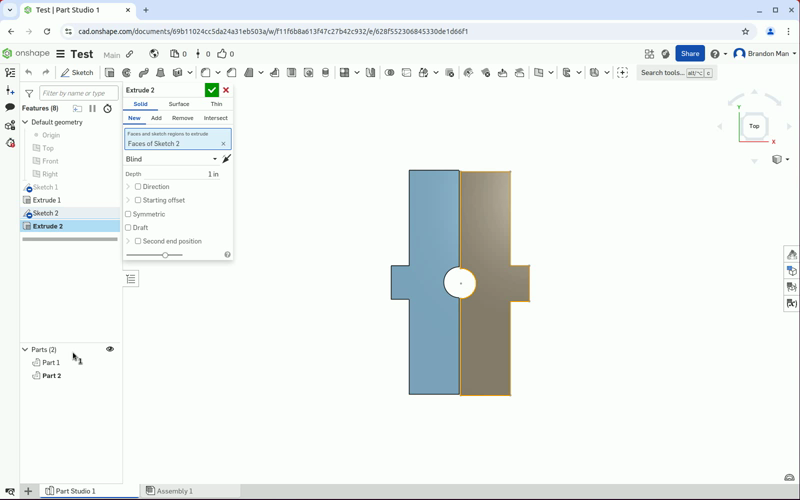
mouse_move(143, 106)
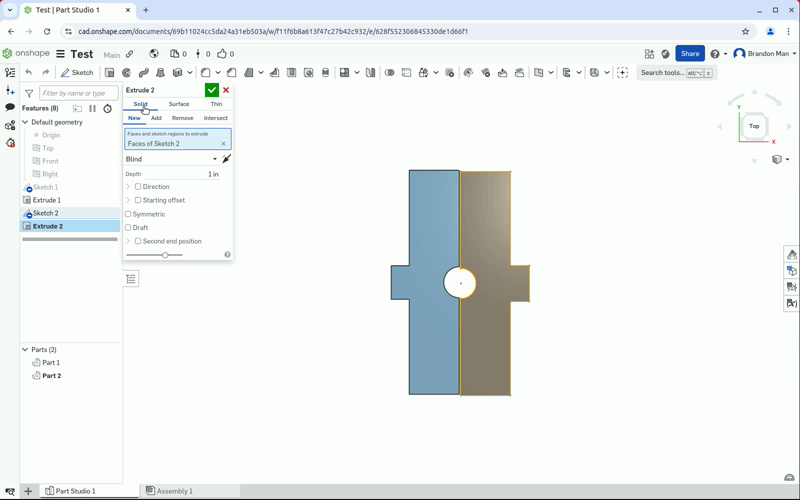
click(143, 106)
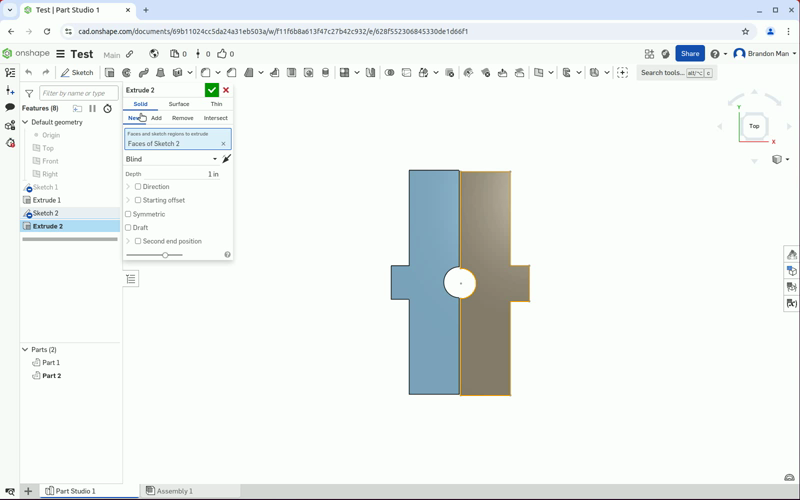
mouse_move(137, 120)
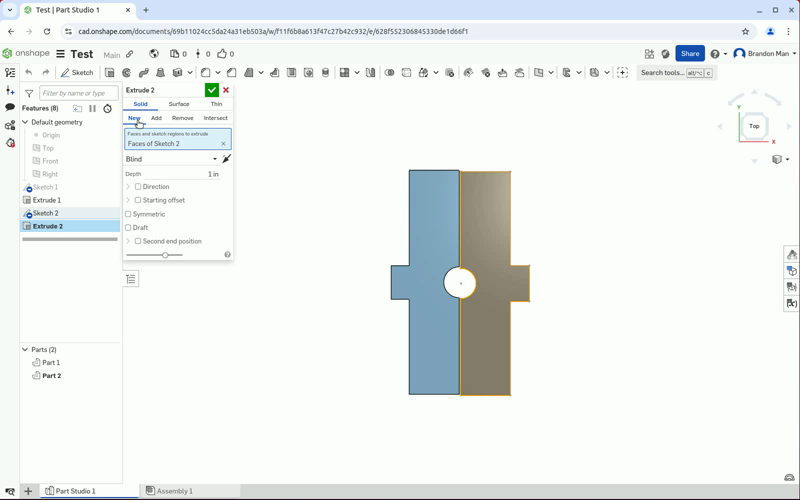
click(137, 120)
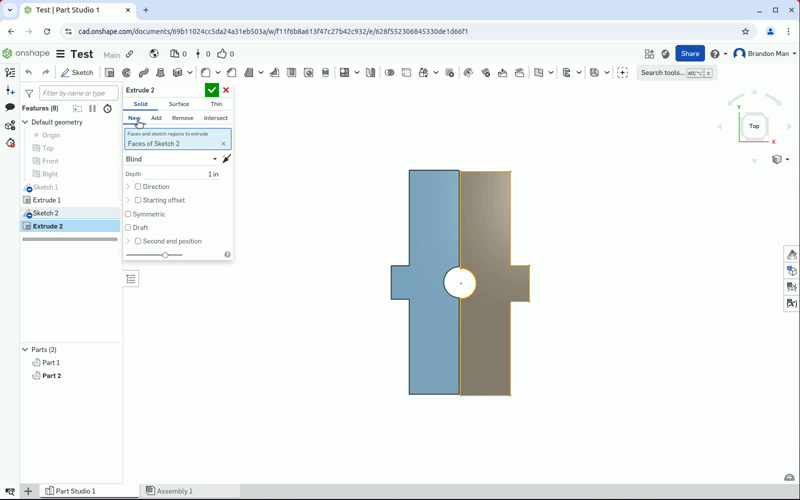
key(tab, 4)
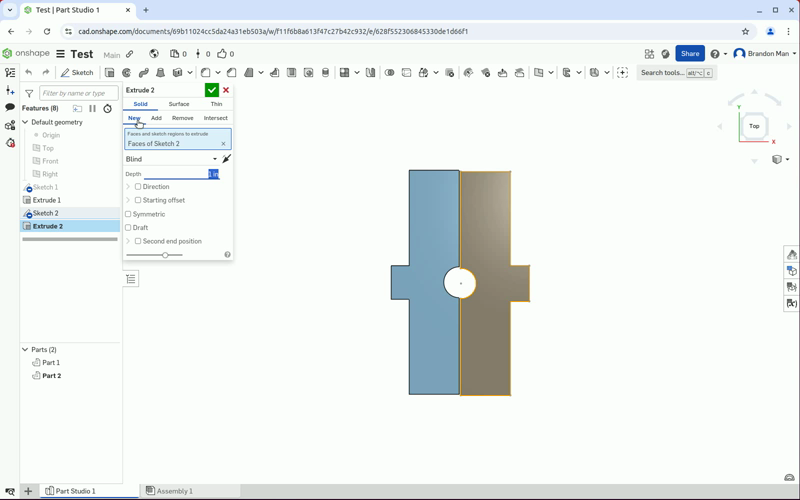
text(2.407)
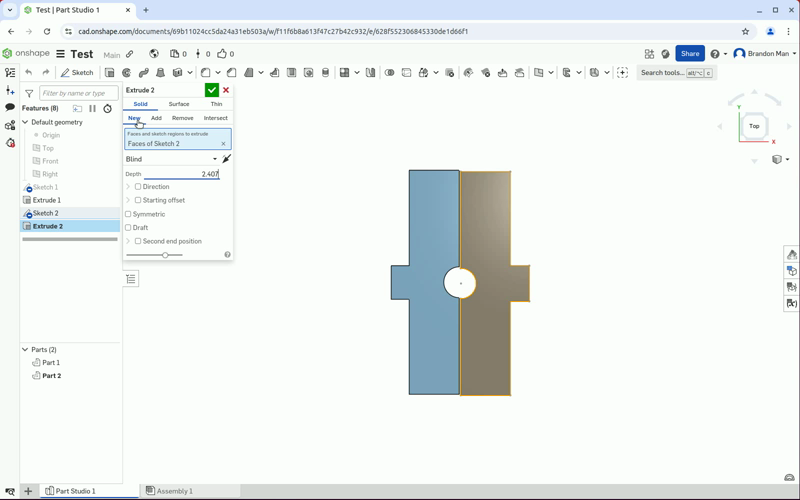
key(enter)
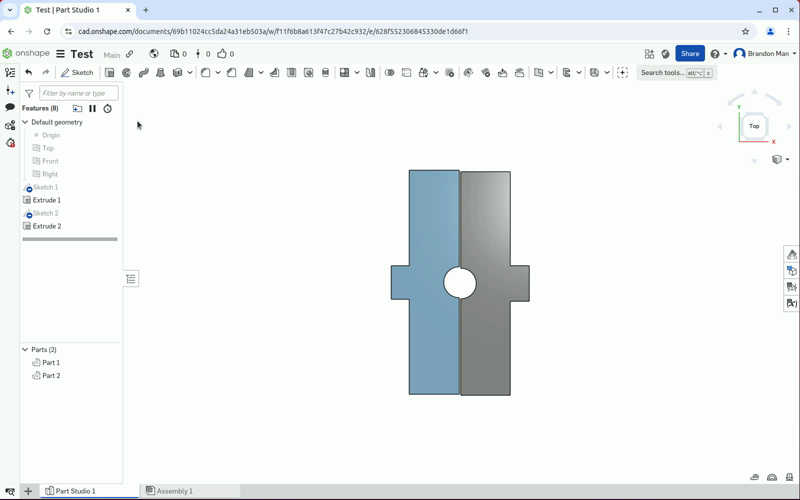
key(shift+h)
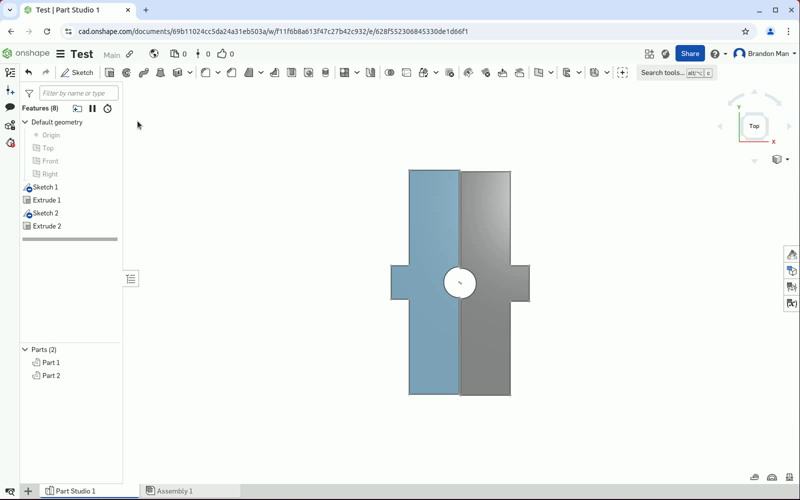
key(shift+h)
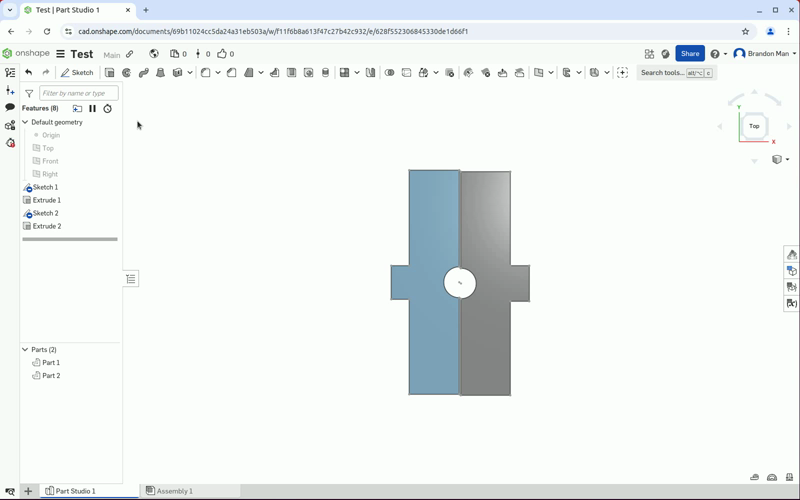
key(shift+7)
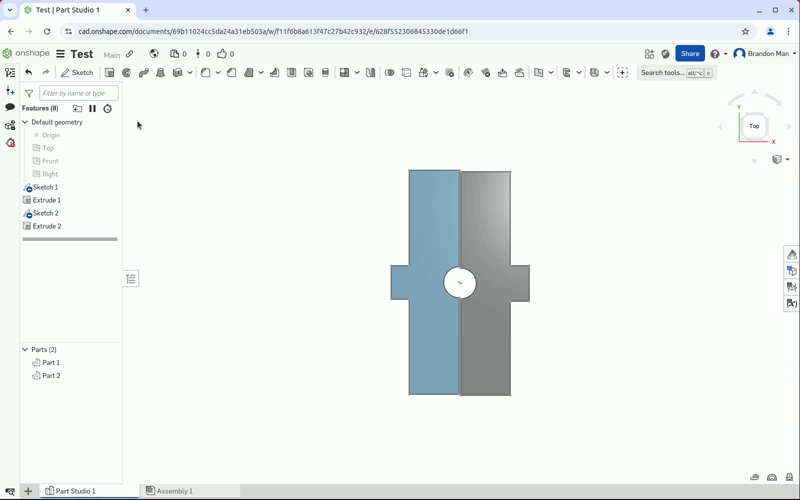
key(up, 3)
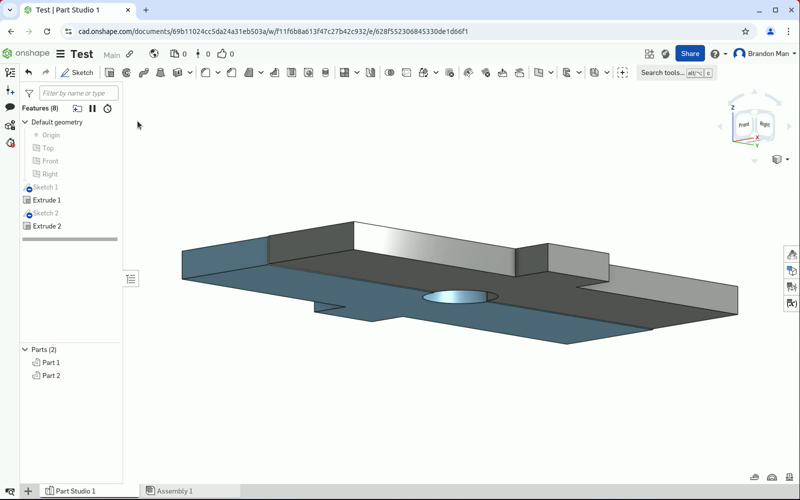
key(left, 3)
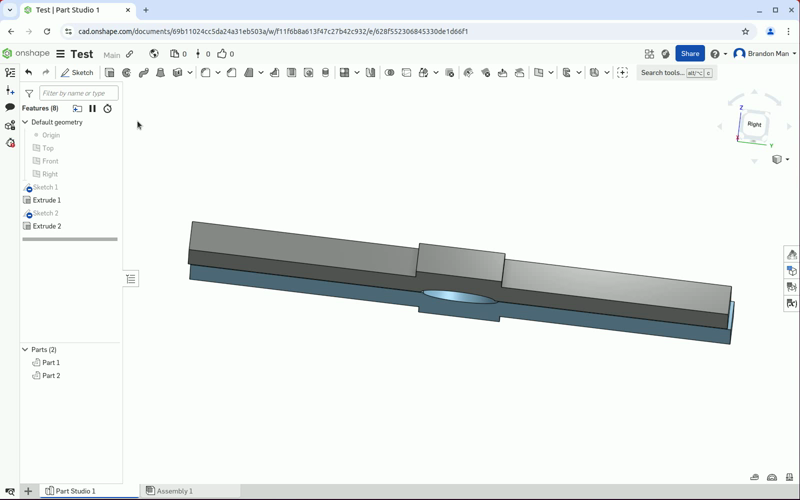
key(right, 3)
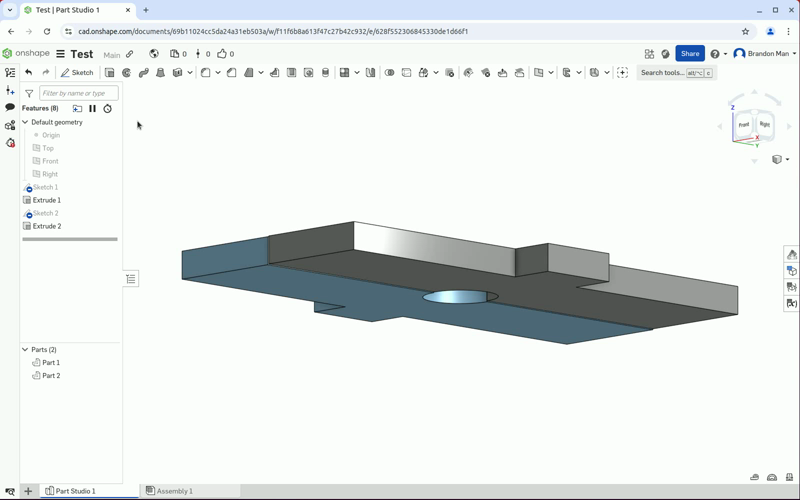
key(down, 3)
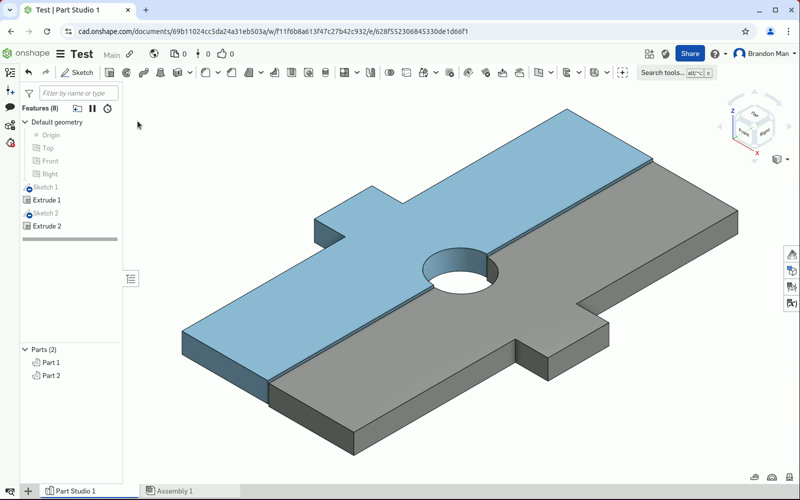
mouse_move(73, 189)
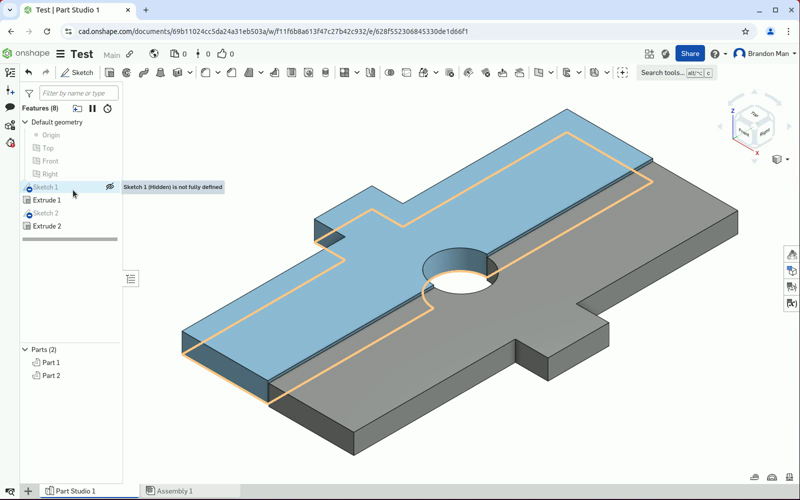
click(73, 189)